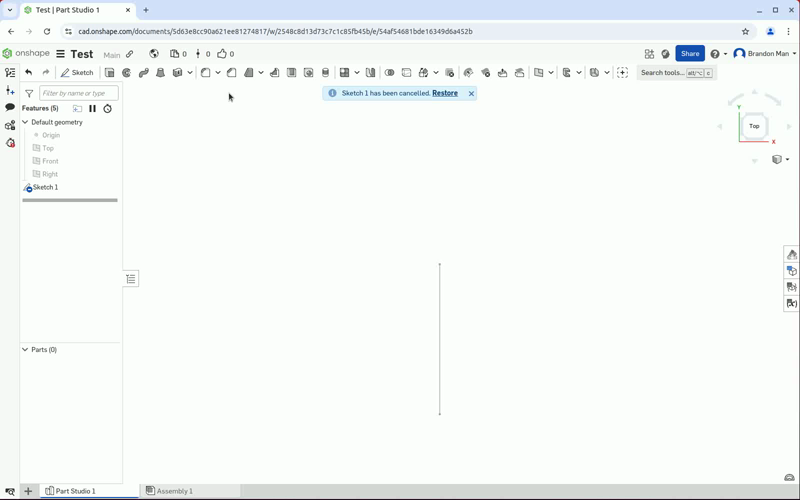
key(shift+h)
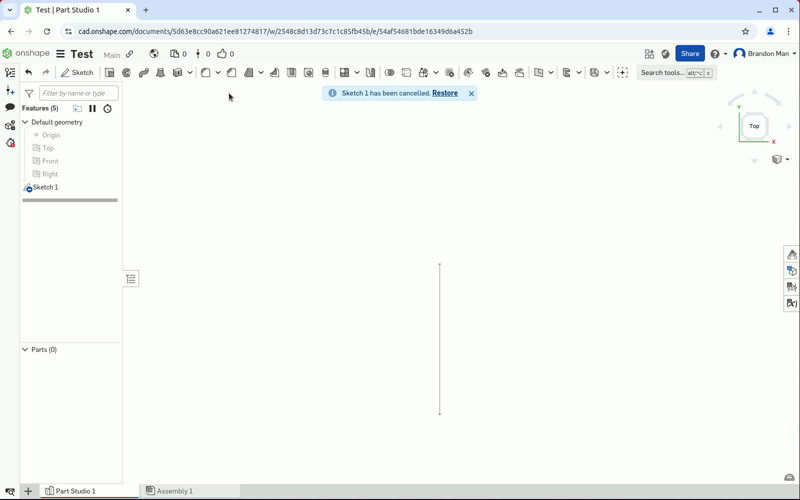
key(shift+s)
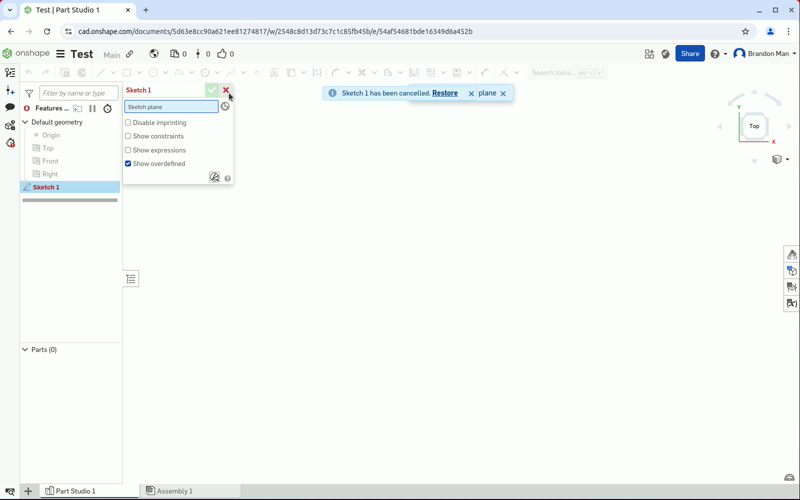
mouse_move(73, 150)
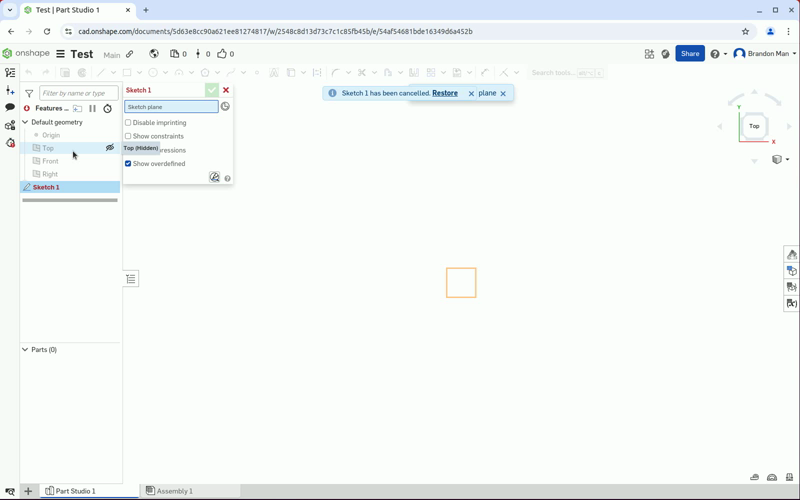
click(73, 150)
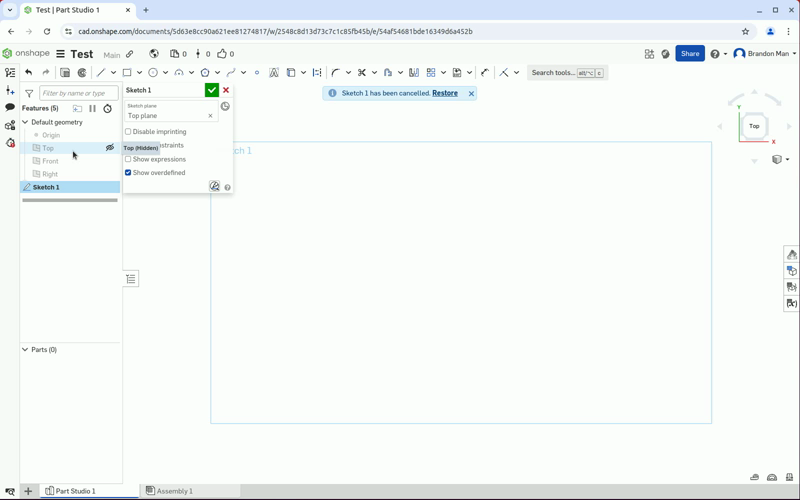
mouse_move(73, 352)
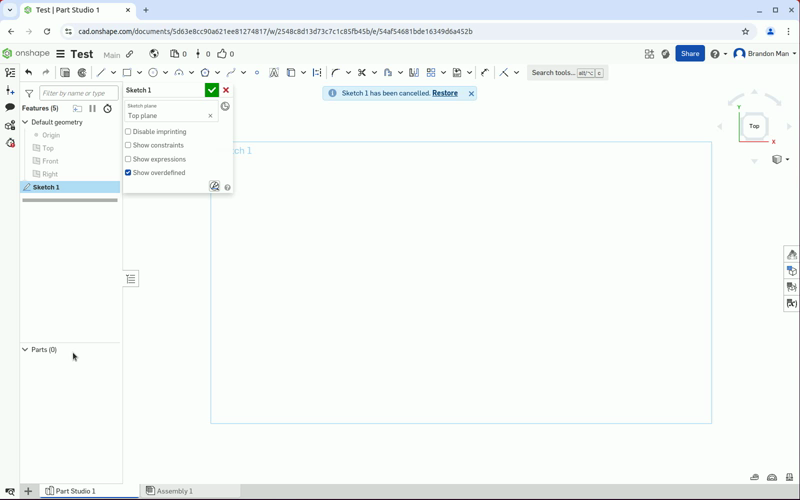
key(y)
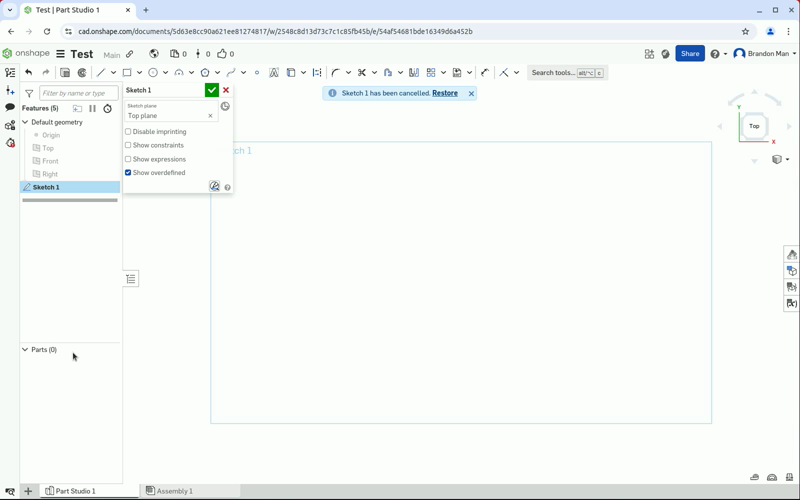
key(l)
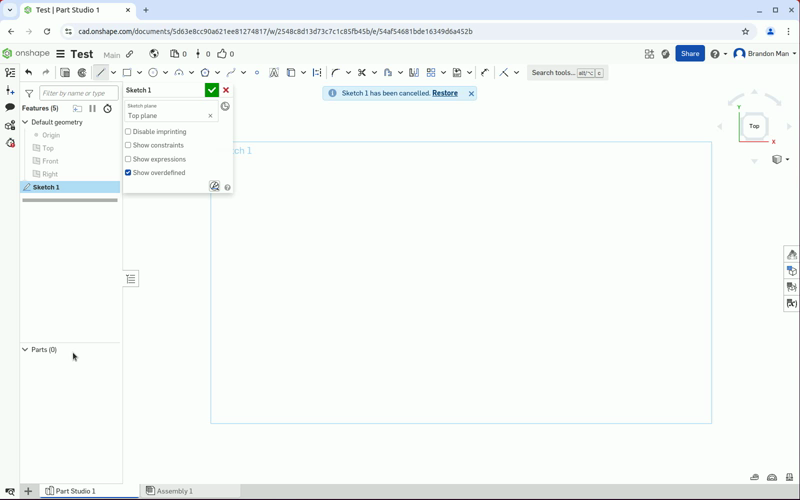
key_down(shift)
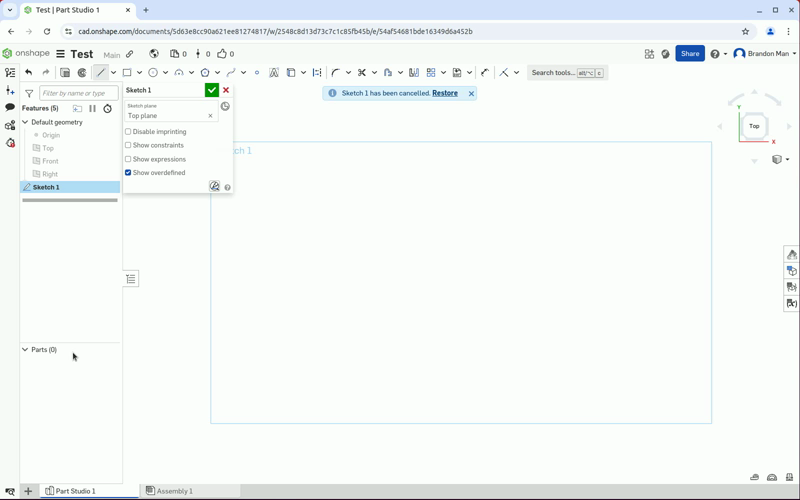
mouse_move(516, 301)
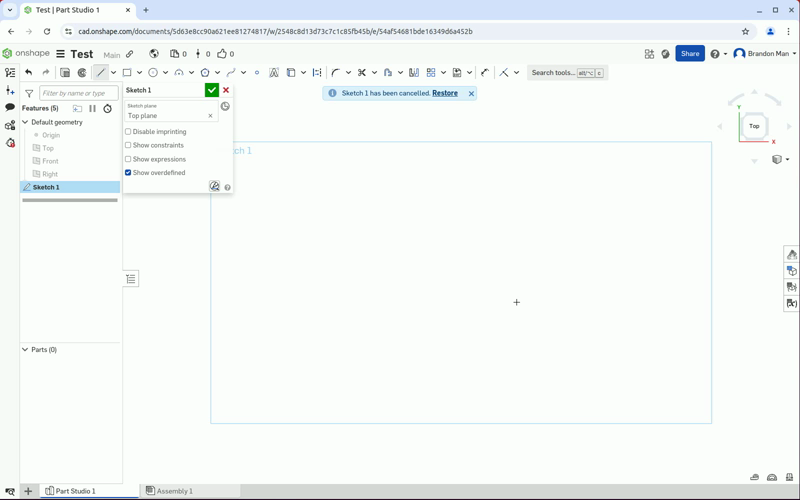
click(516, 301)
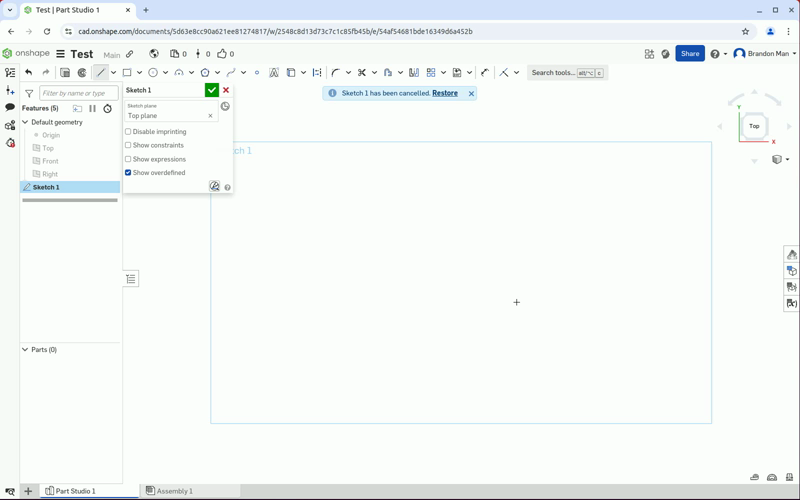
key_up(shift)
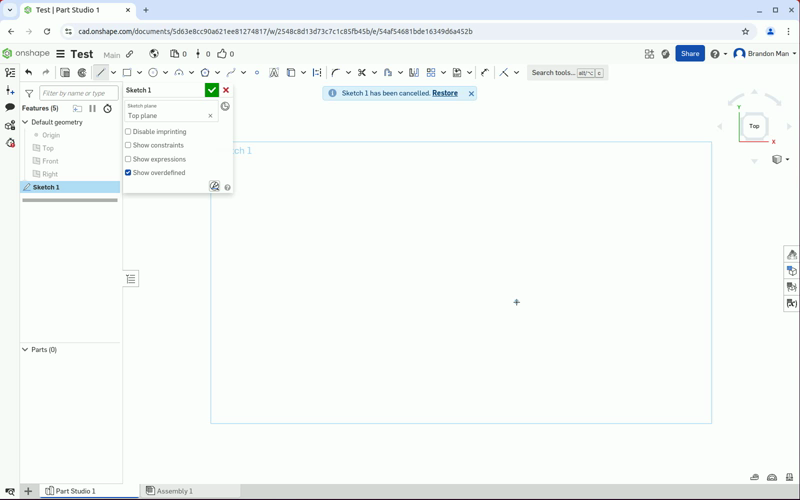
key_down(shift)
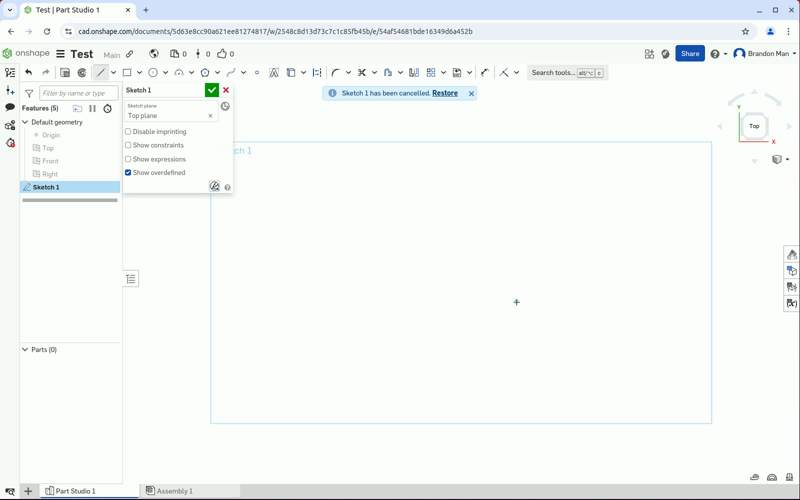
mouse_move(546, 301)
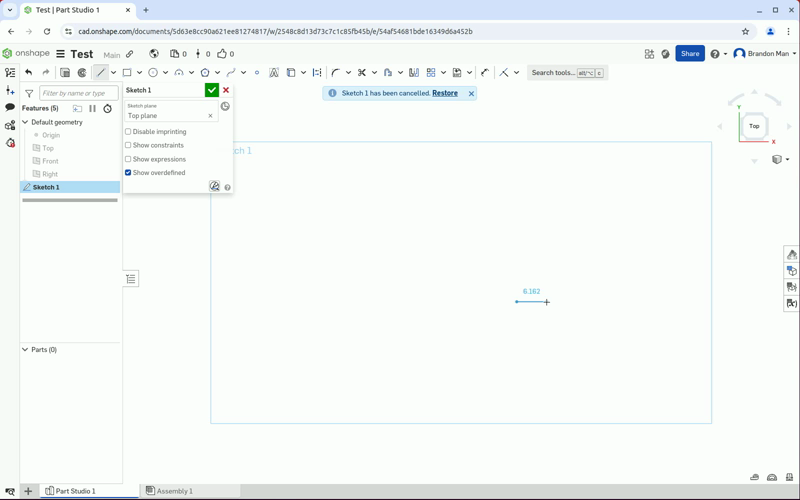
mouse_move(573, 301)
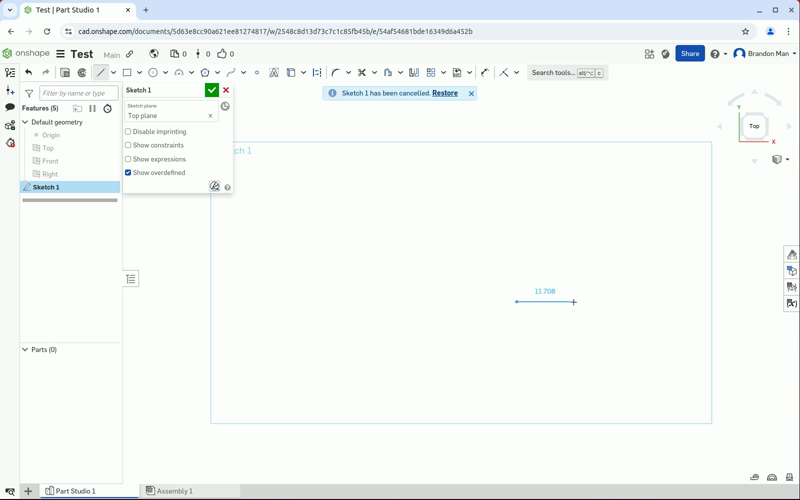
click(573, 301)
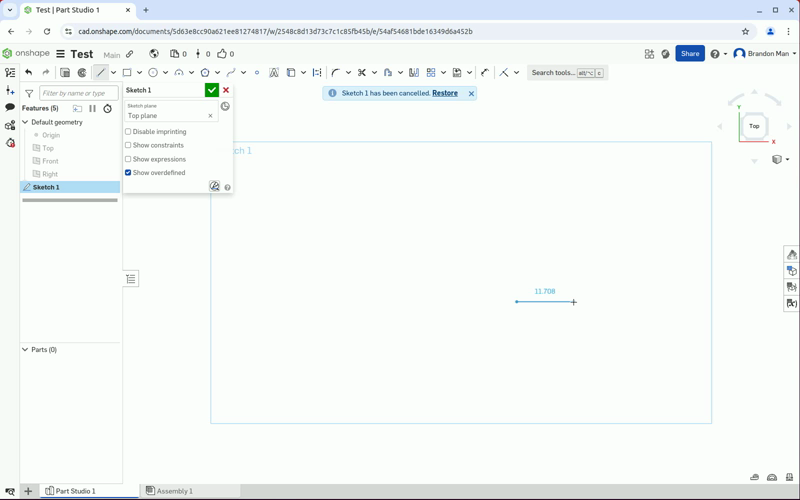
key_up(shift)
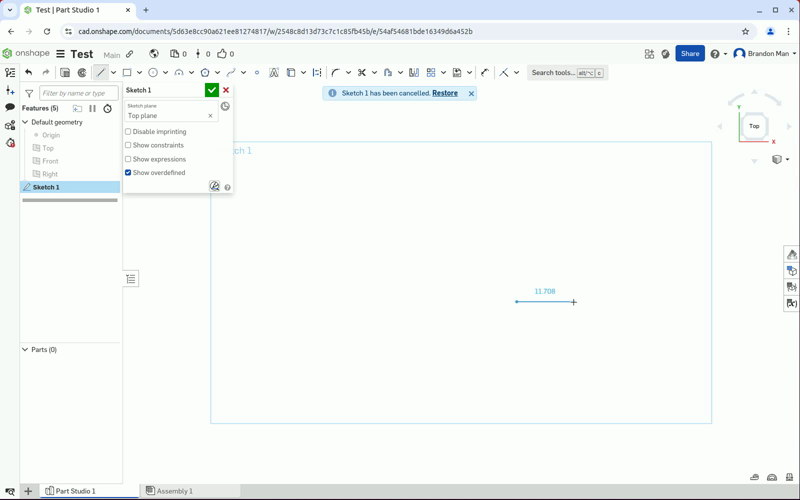
key_down(shift)
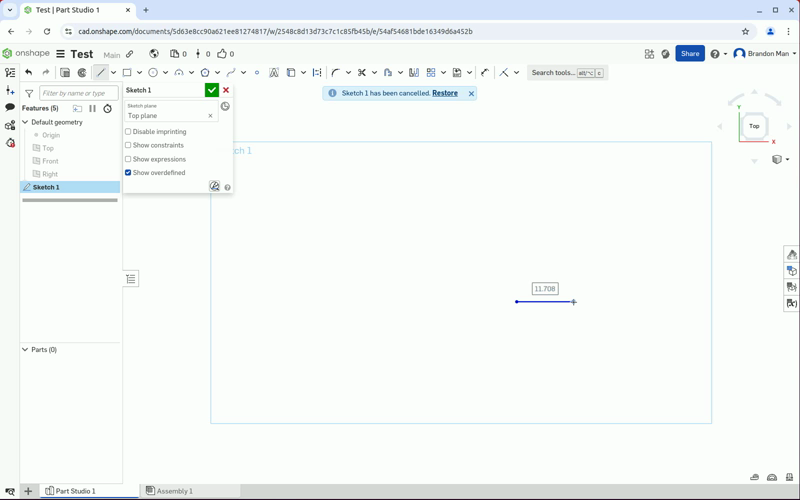
mouse_move(589, 301)
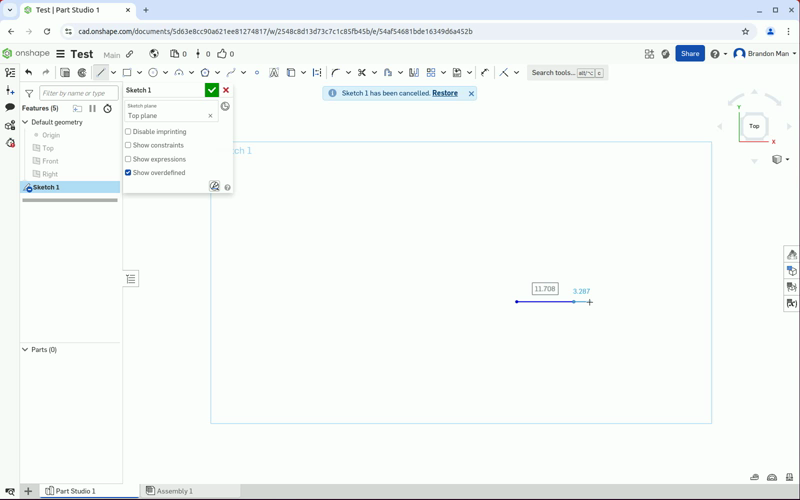
mouse_move(573, 244)
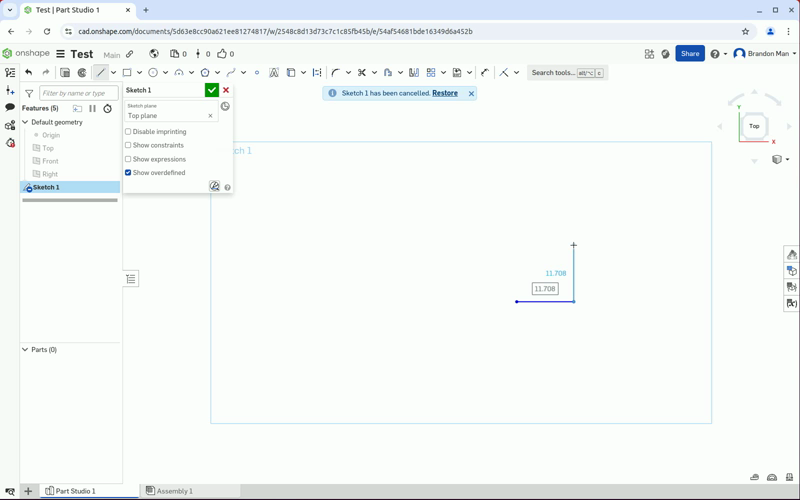
click(573, 244)
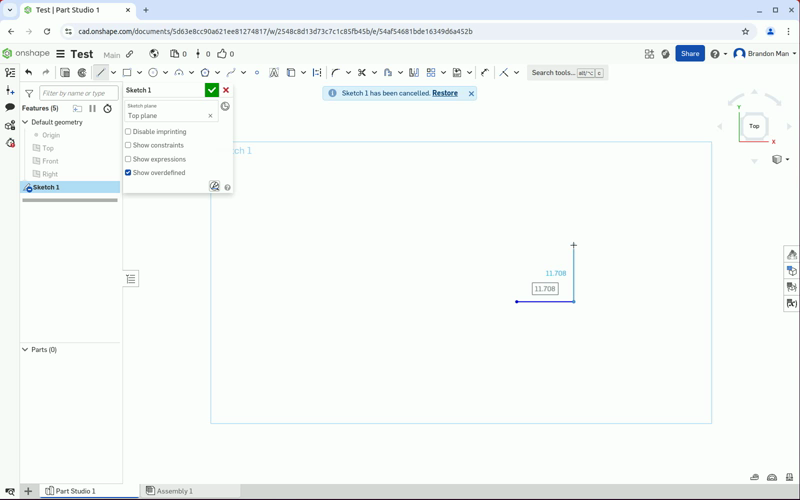
key_up(shift)
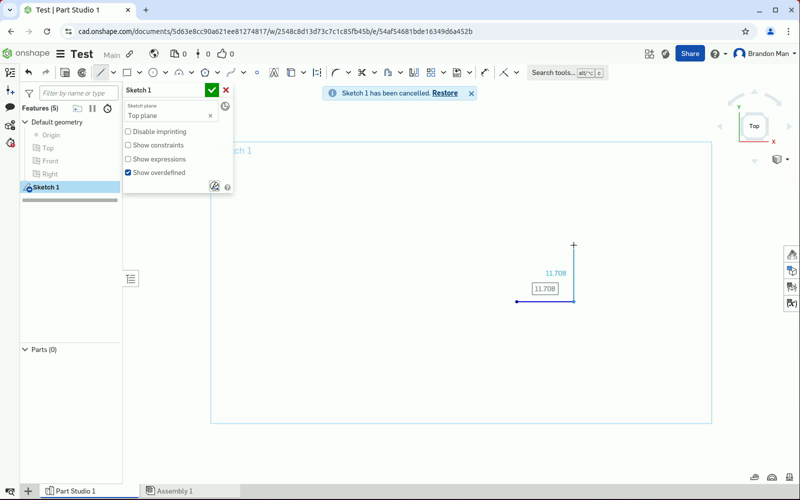
key_down(shift)
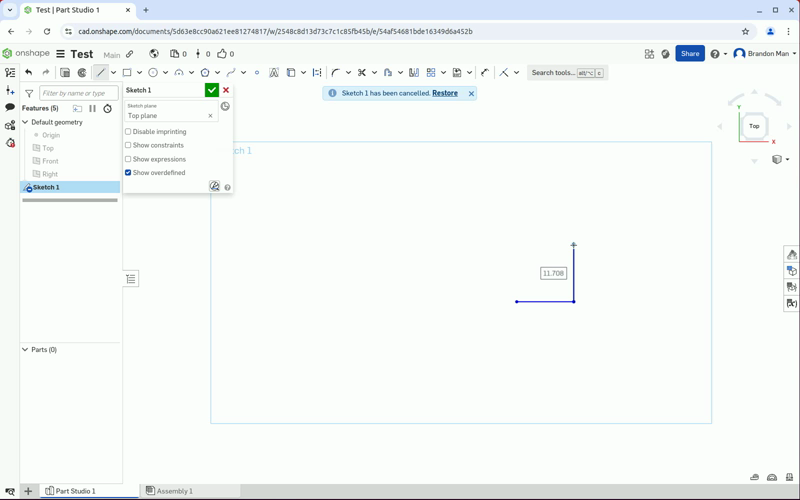
mouse_move(589, 244)
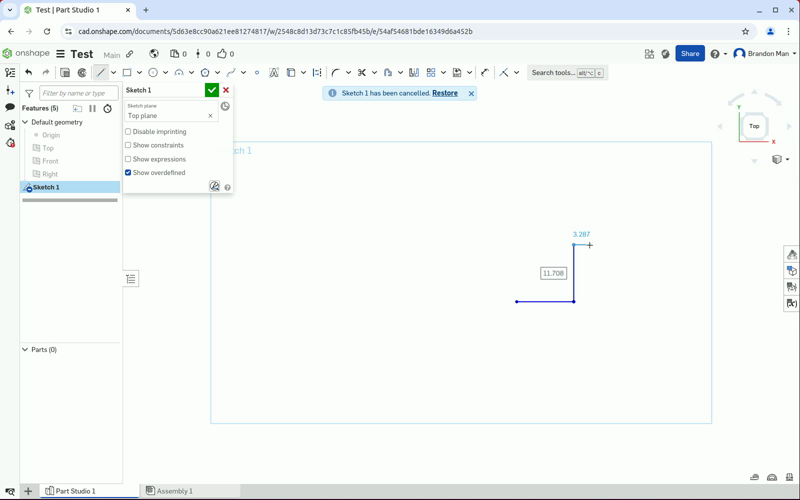
mouse_move(516, 244)
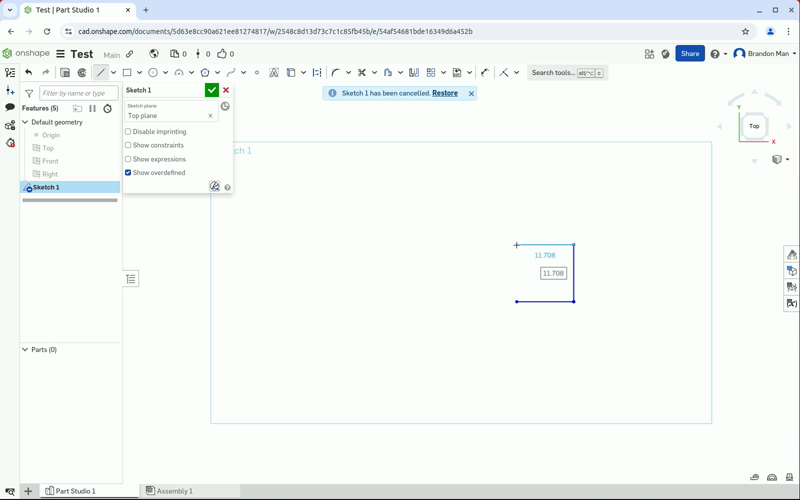
click(516, 244)
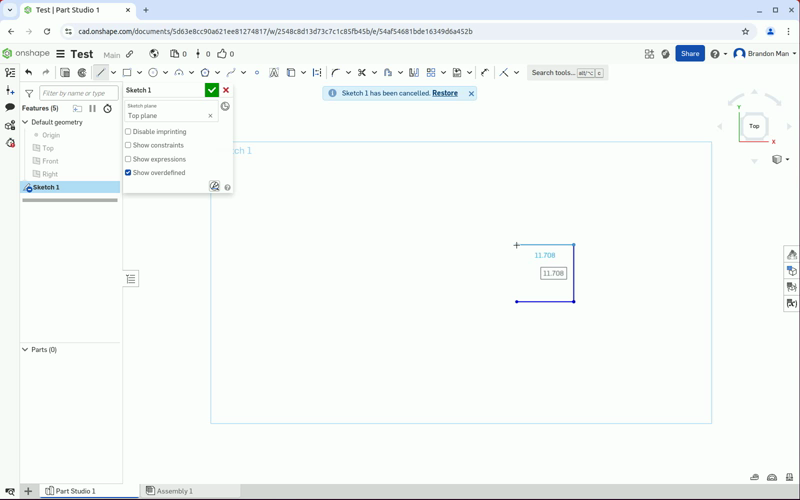
key_up(shift)
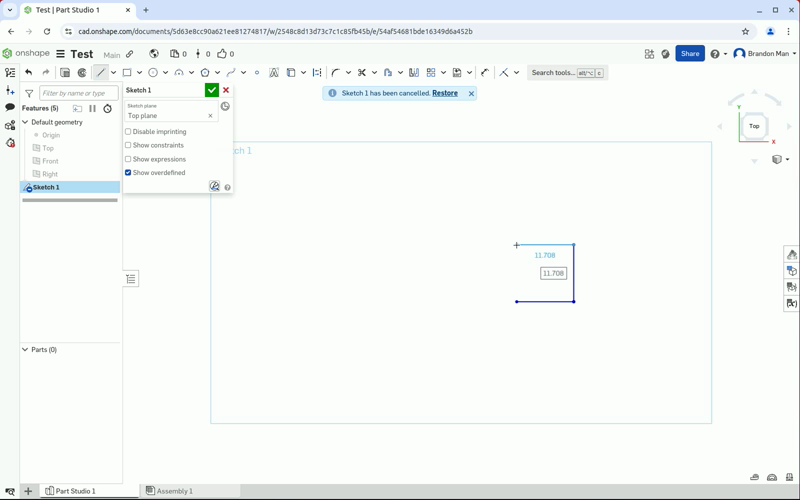
key_down(shift)
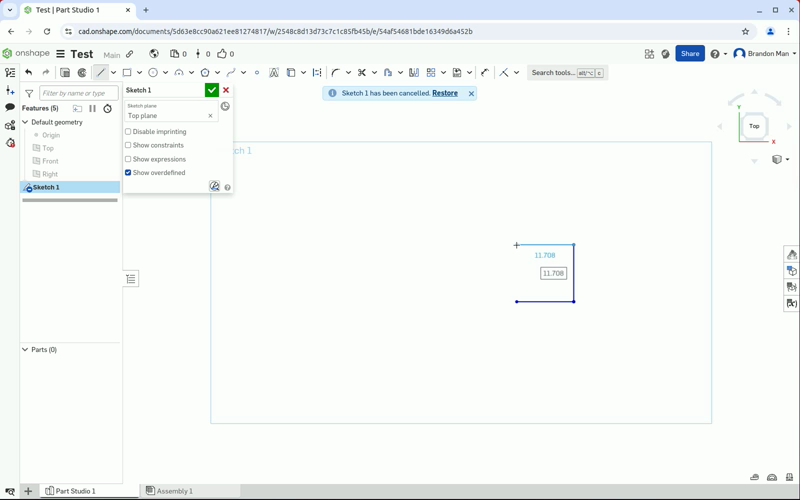
mouse_move(546, 244)
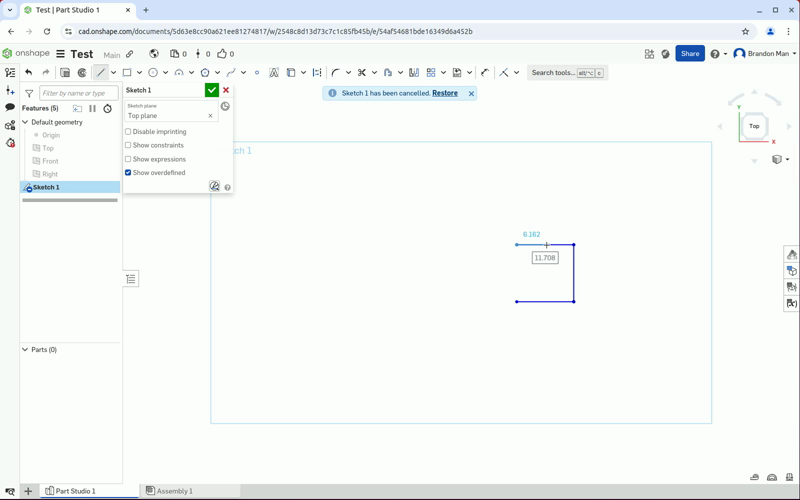
mouse_move(516, 282)
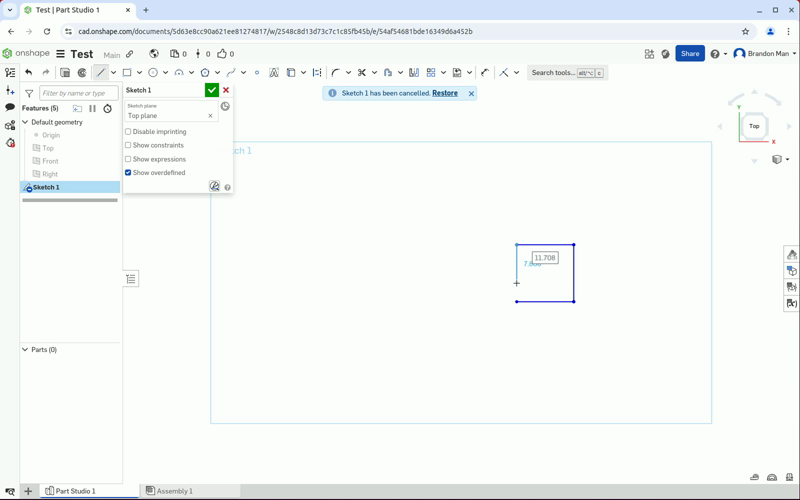
click(516, 282)
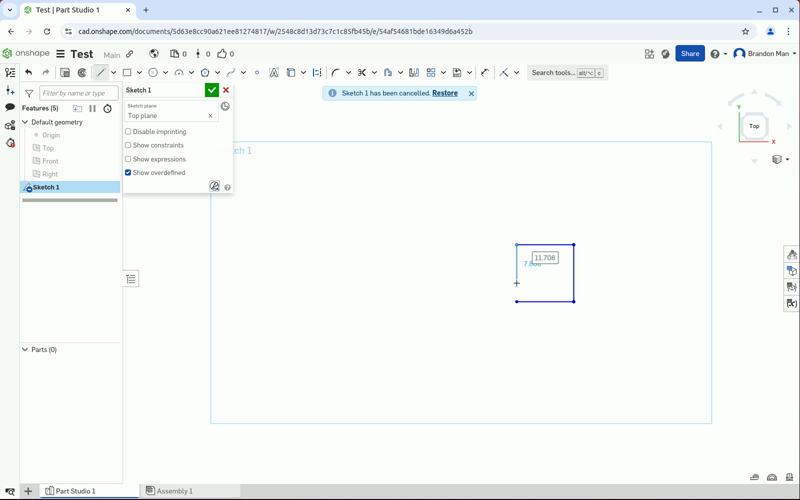
key_up(shift)
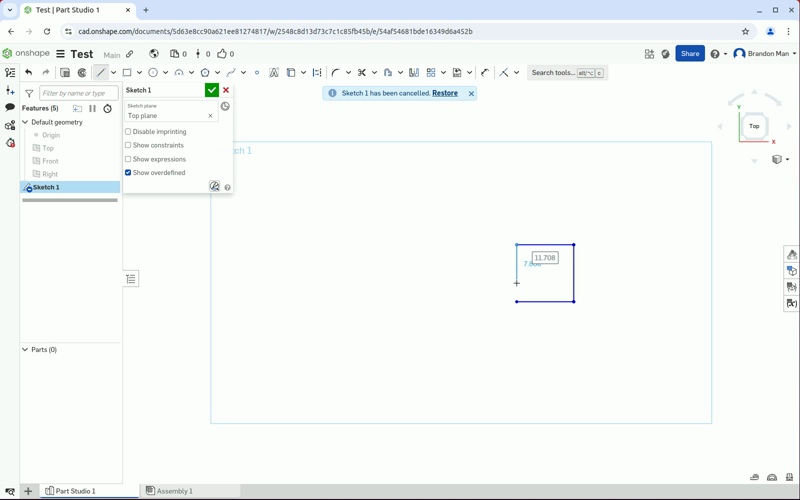
mouse_move(546, 282)
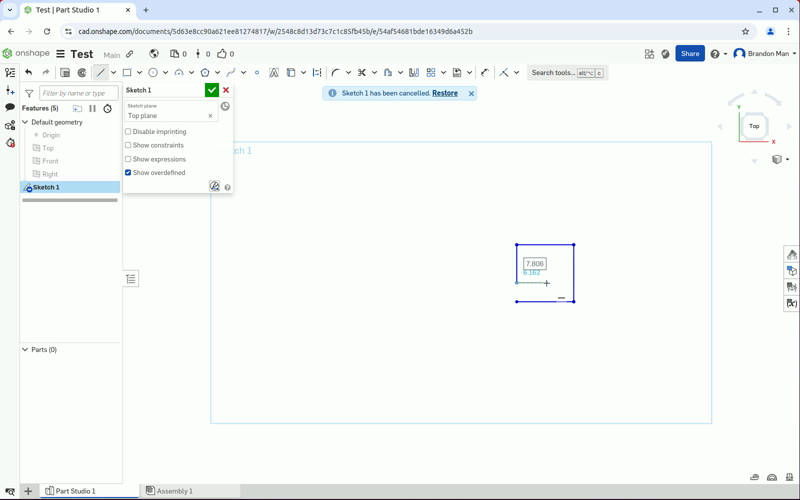
key_down(shift)
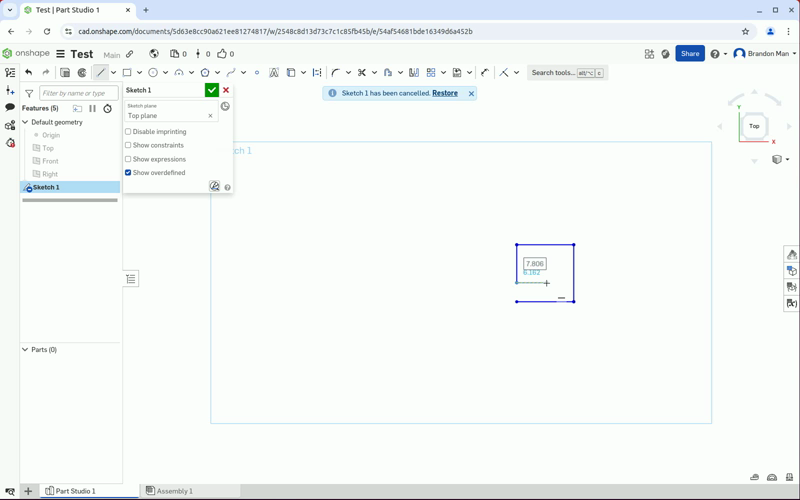
mouse_move(516, 301)
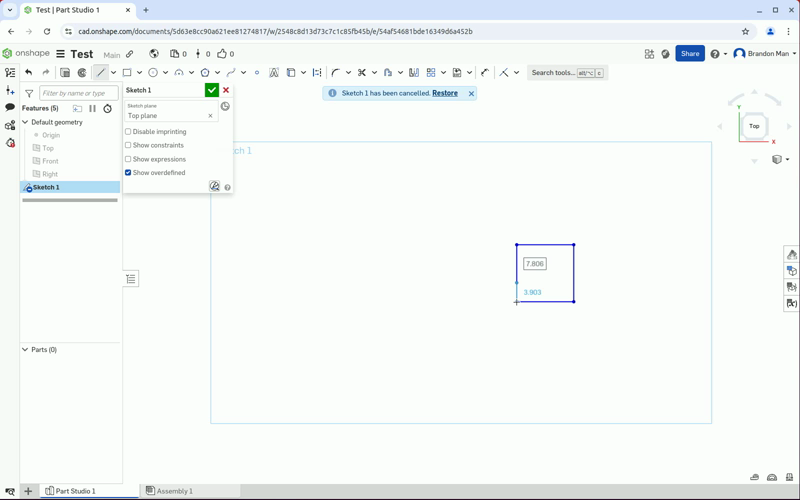
key_up(shift)
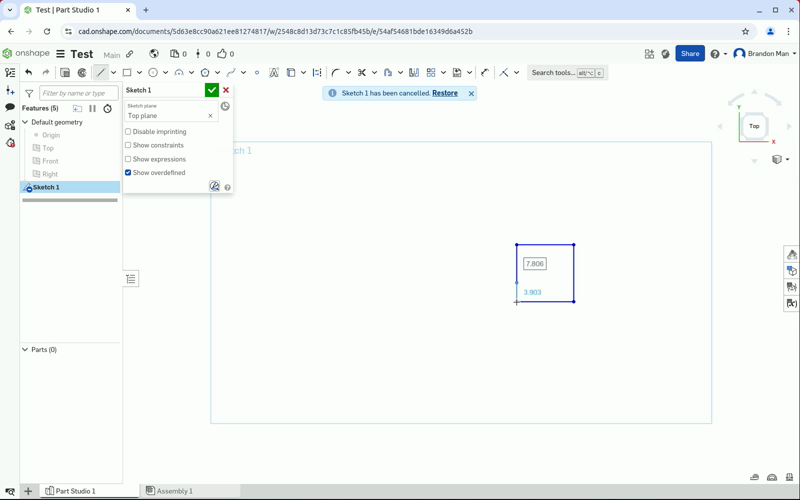
click(516, 301)
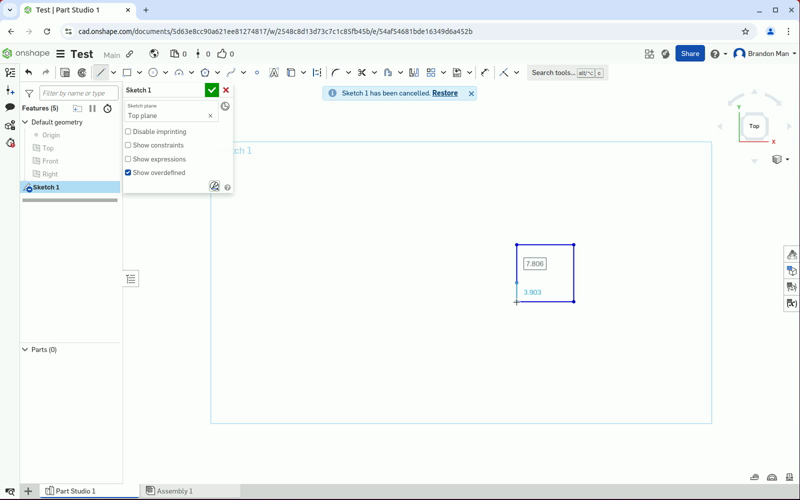
key(esc)
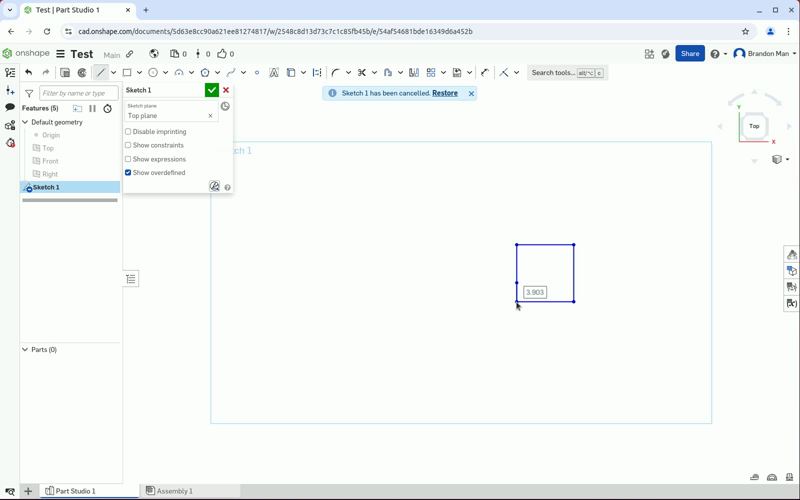
key(c)
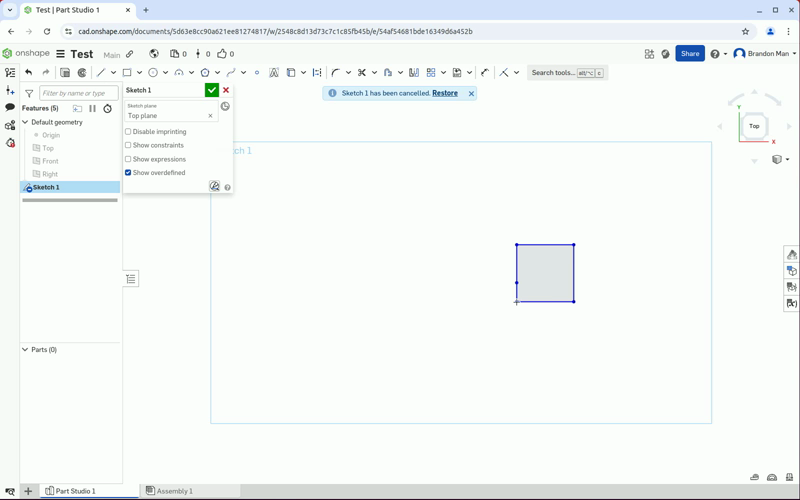
key_down(shift)
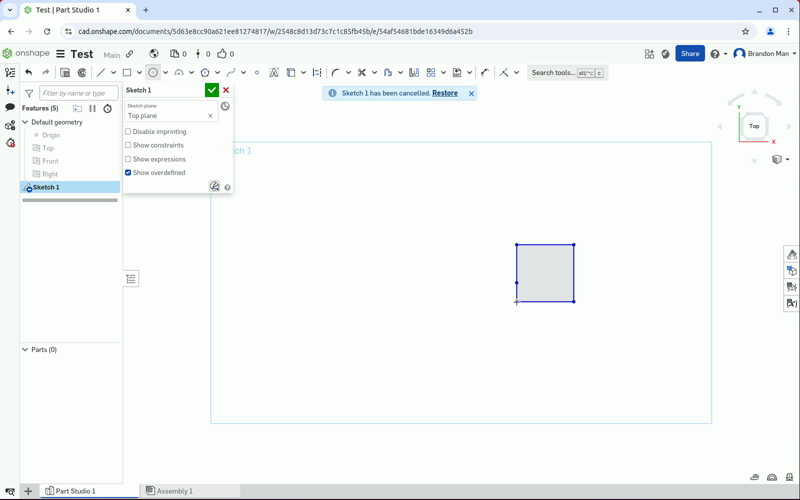
mouse_move(545, 273)
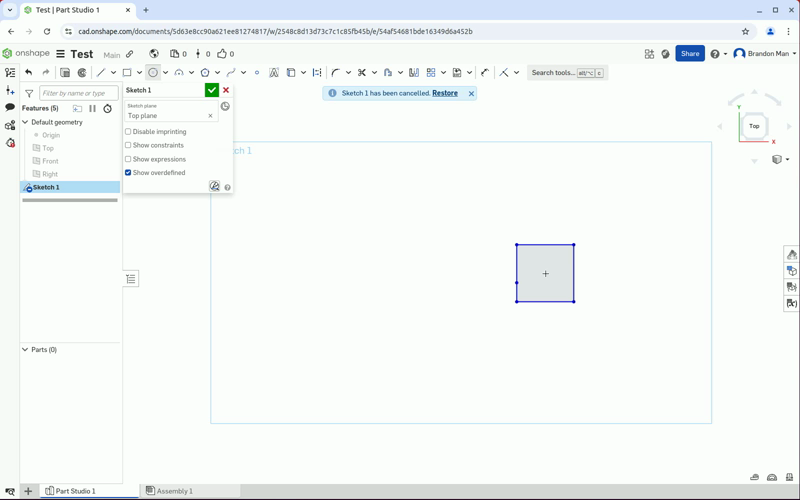
click(545, 273)
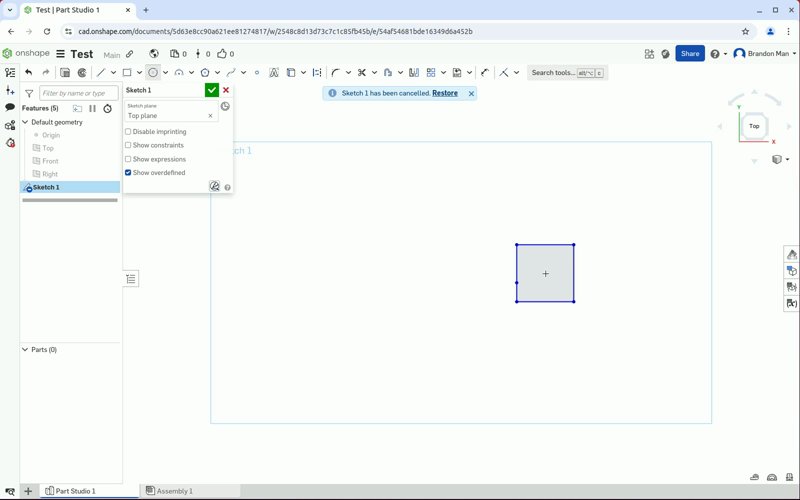
key_up(shift)
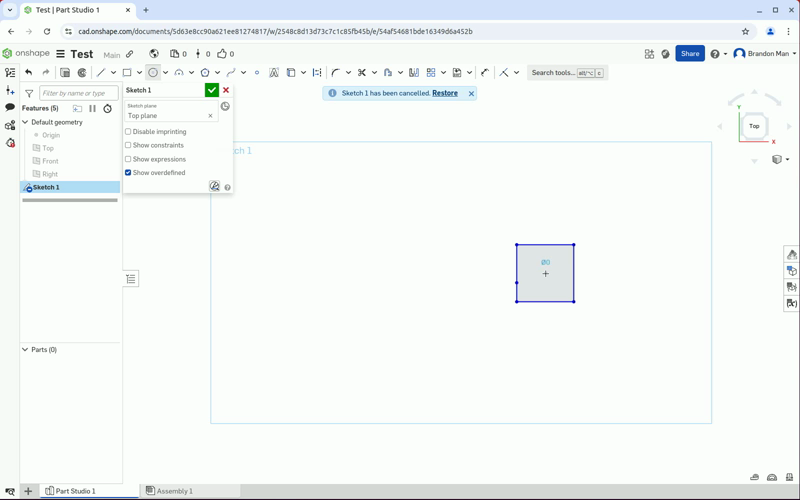
mouse_move(555, 273)
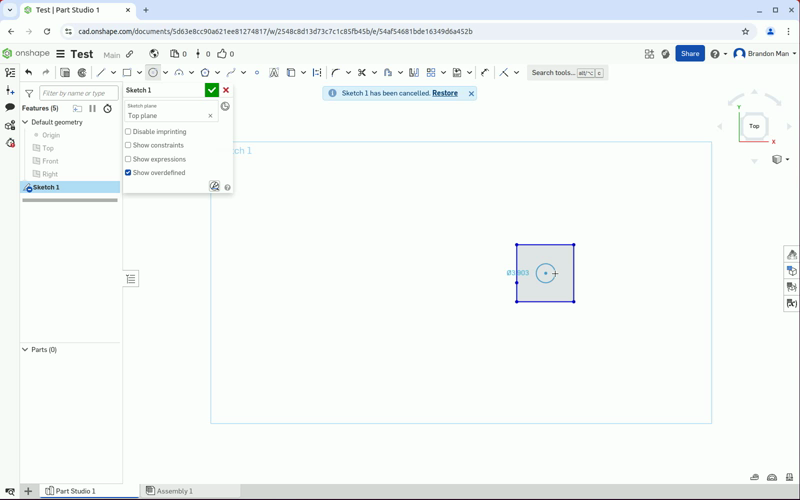
click(555, 273)
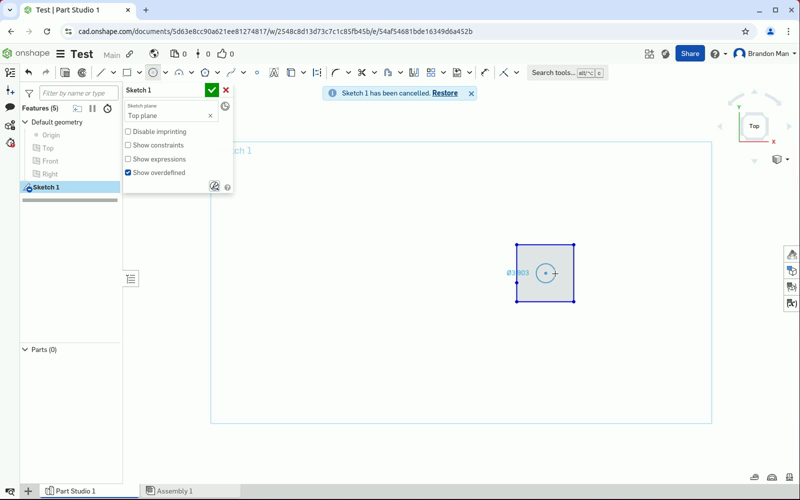
key(esc)
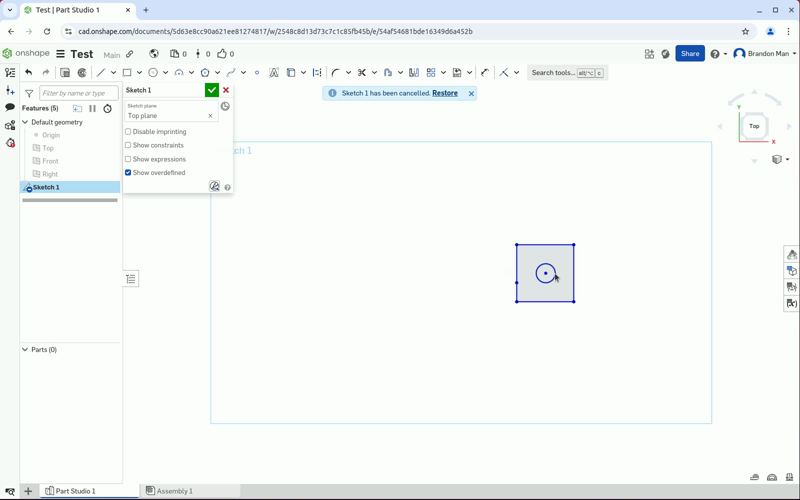
mouse_move(551, 299)
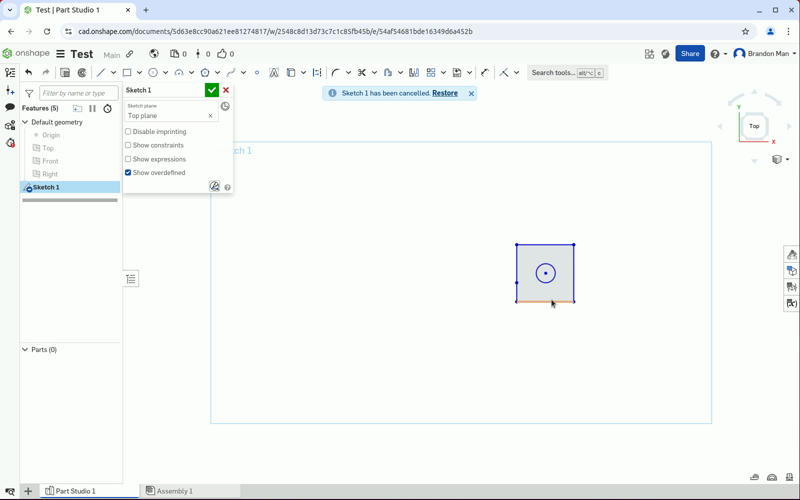
click(551, 299)
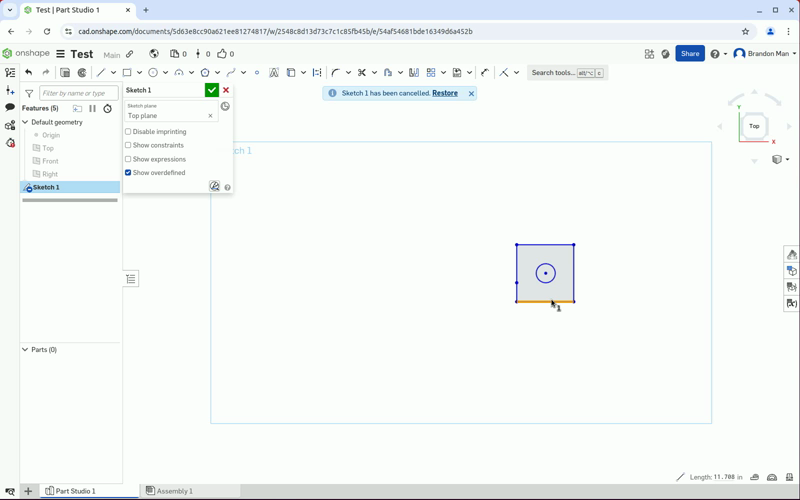
mouse_move(73, 352)
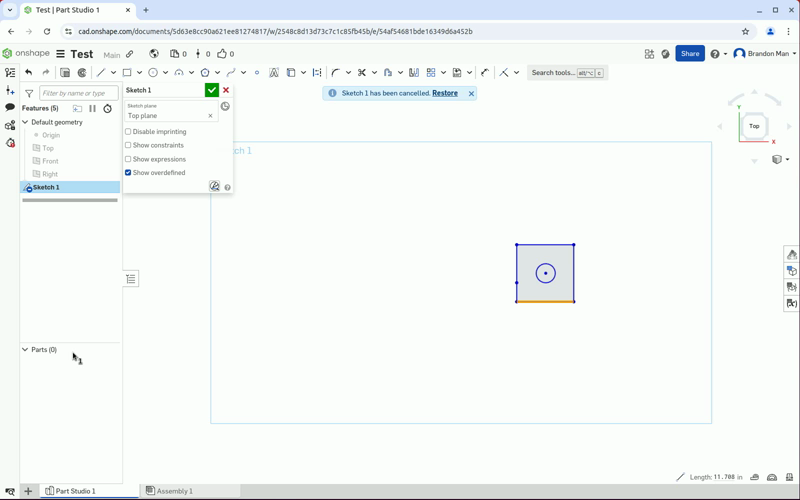
key(shift+y)
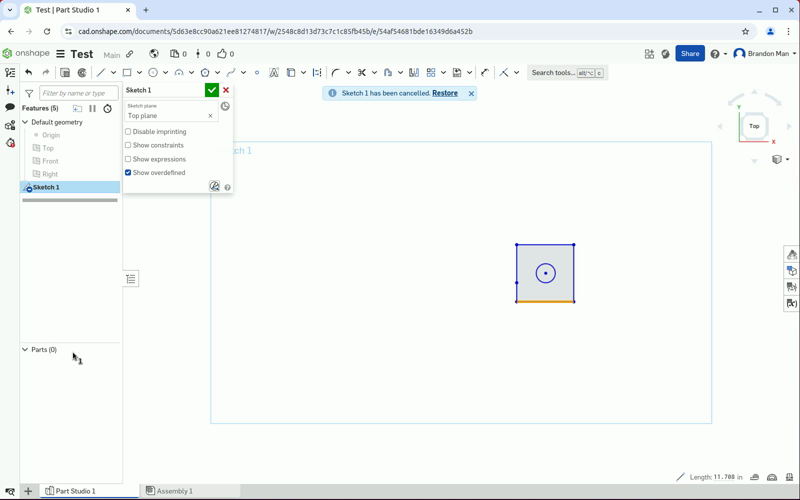
key(shift+e)
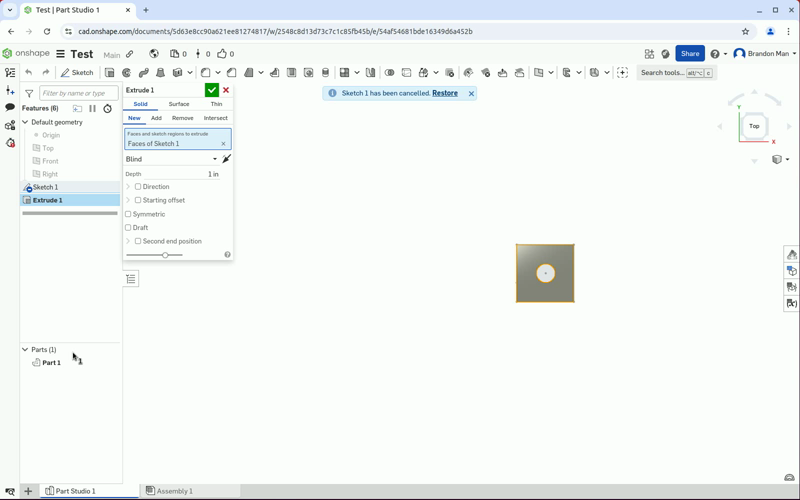
mouse_move(143, 106)
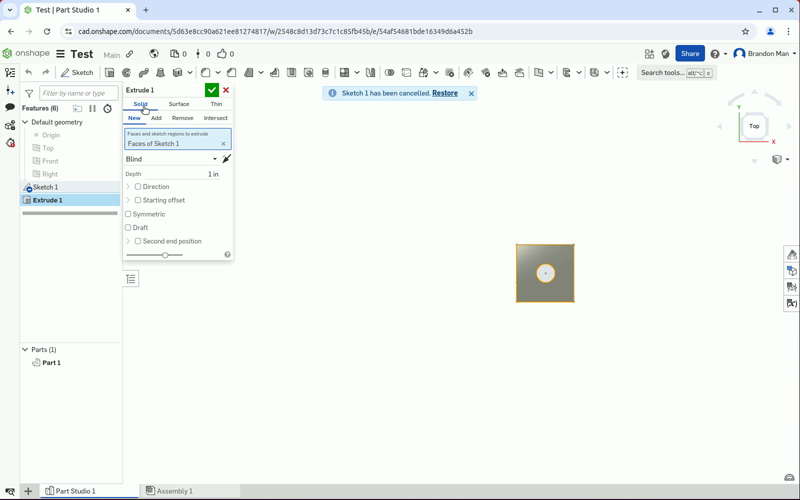
click(143, 106)
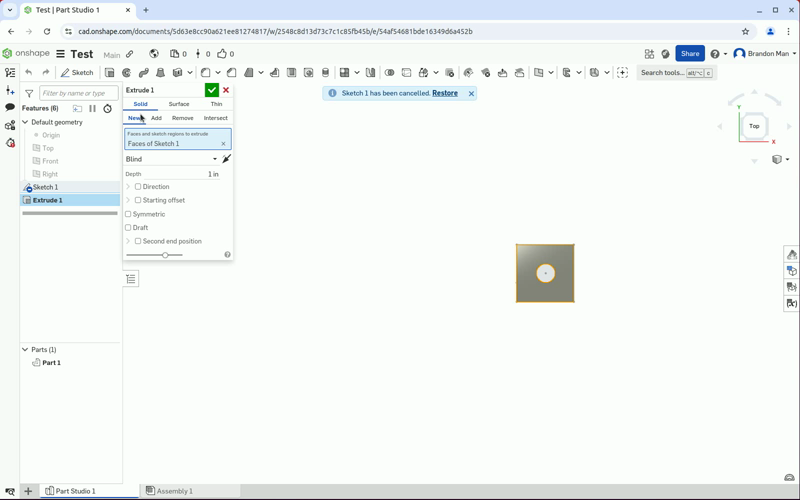
mouse_move(137, 120)
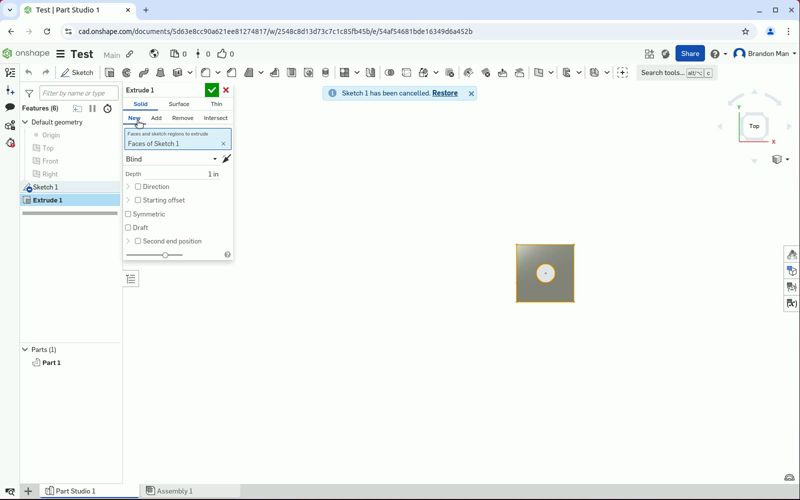
click(137, 120)
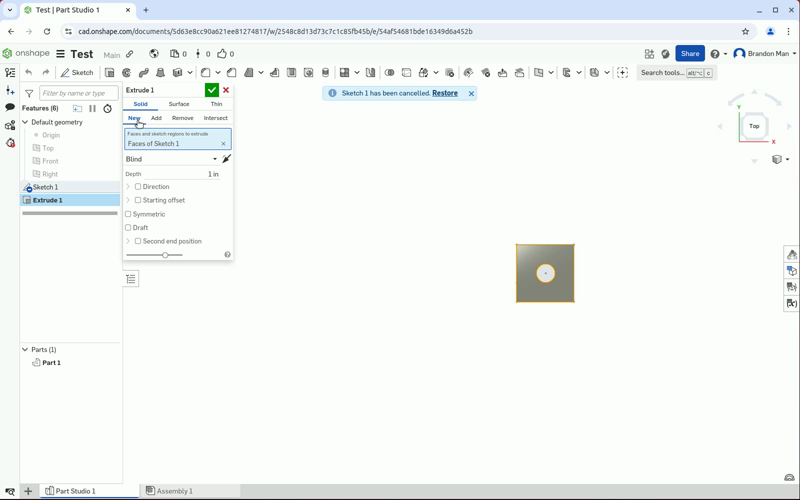
key(tab, 4)
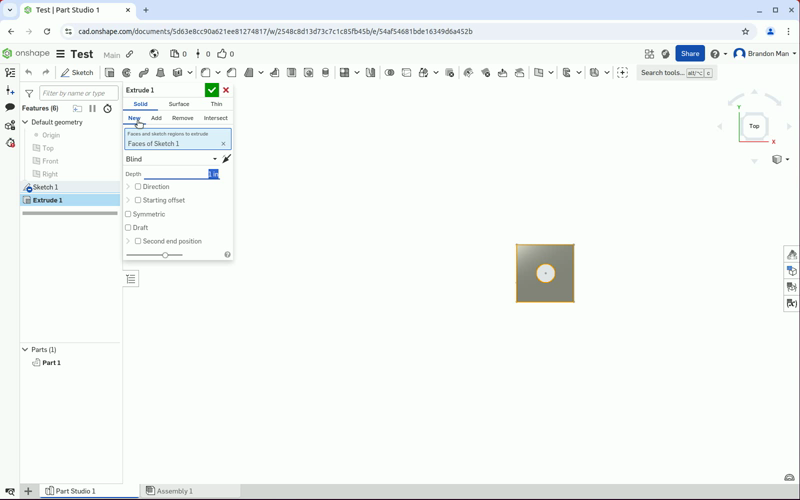
text(7.703)
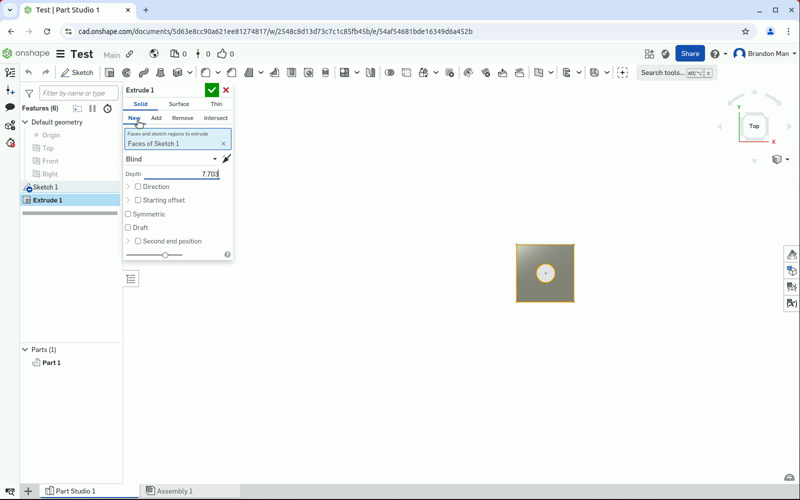
key(enter)
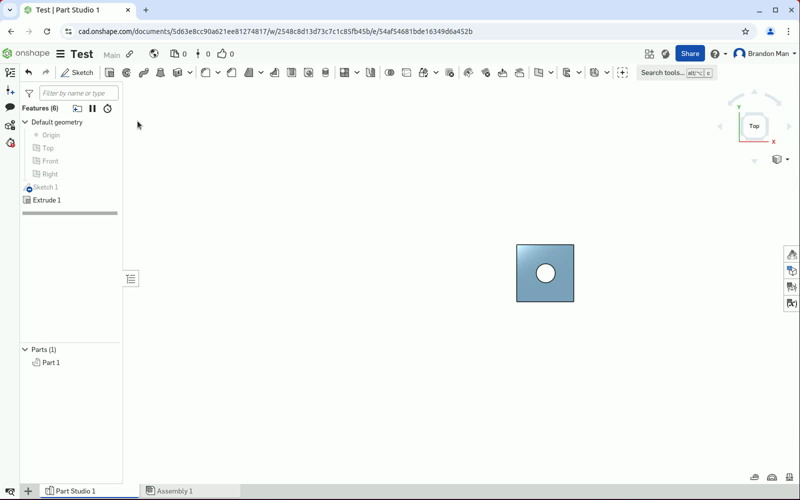
key(shift+h)
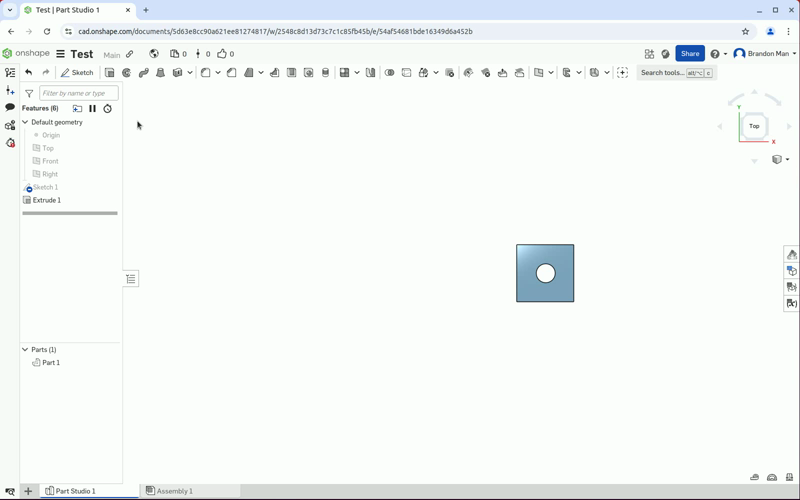
key(shift+h)
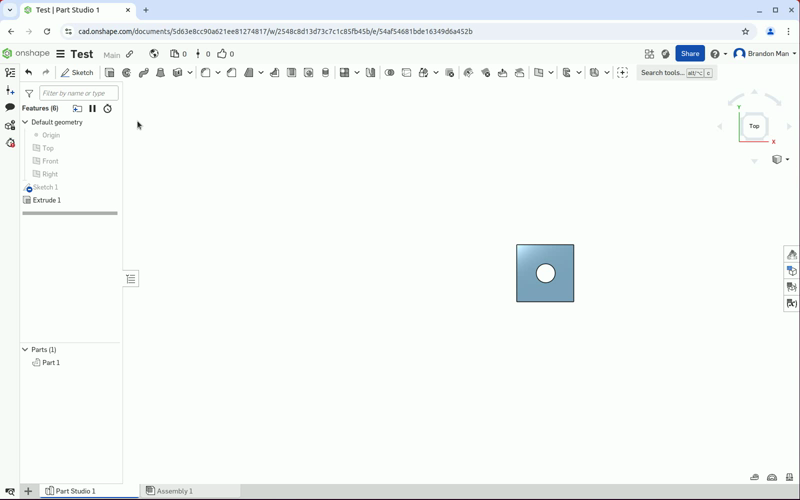
mouse_move(73, 189)
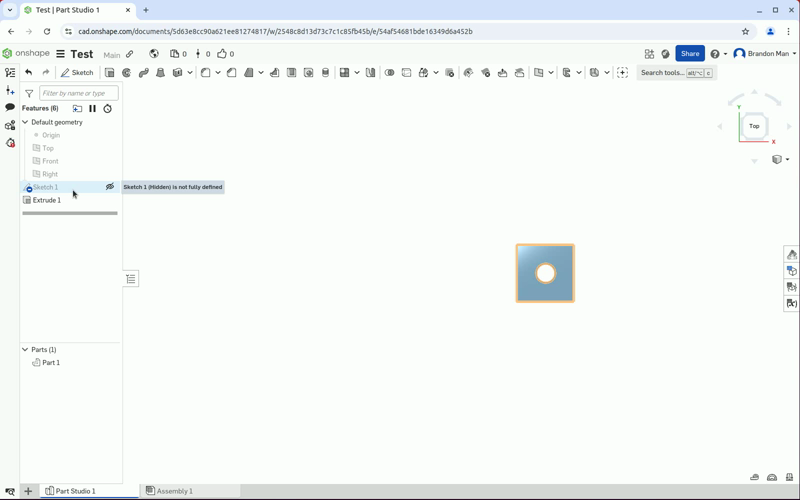
click(73, 189)
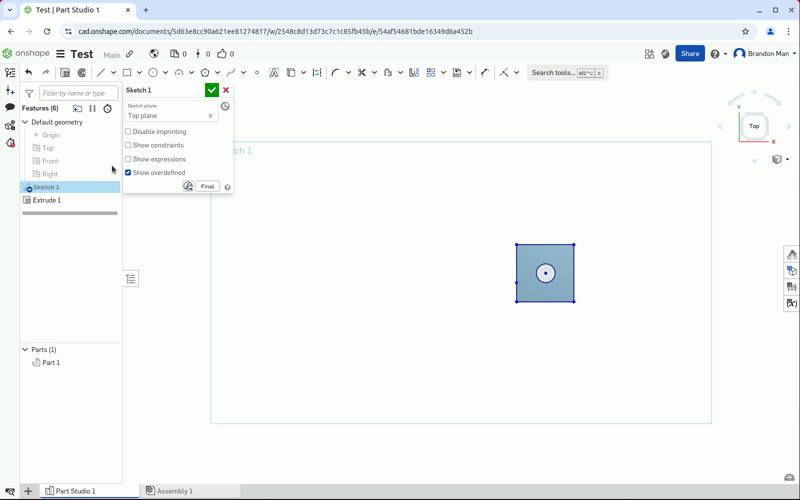
mouse_move(229, 92)
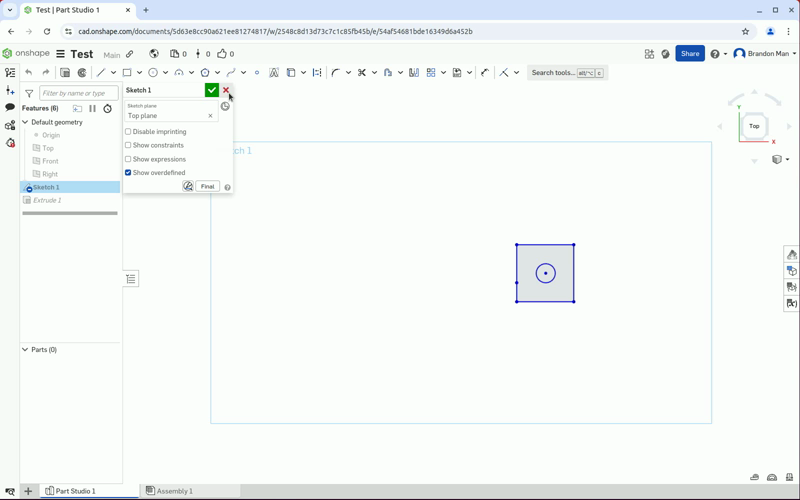
click(229, 92)
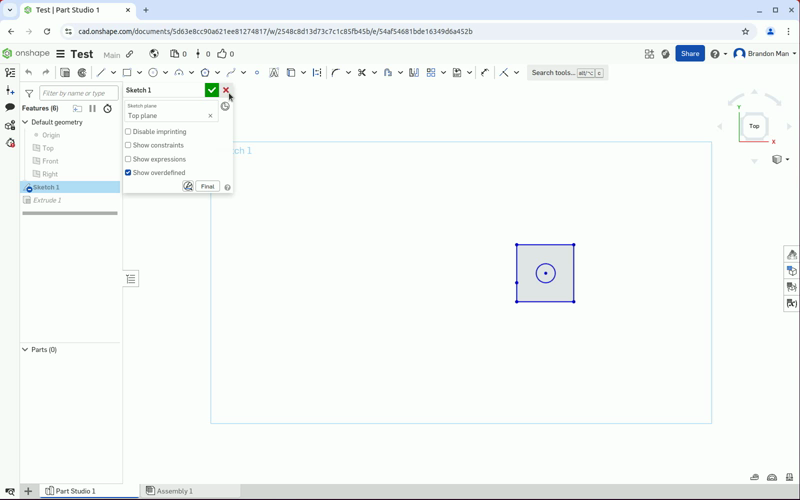
key(shift+s)
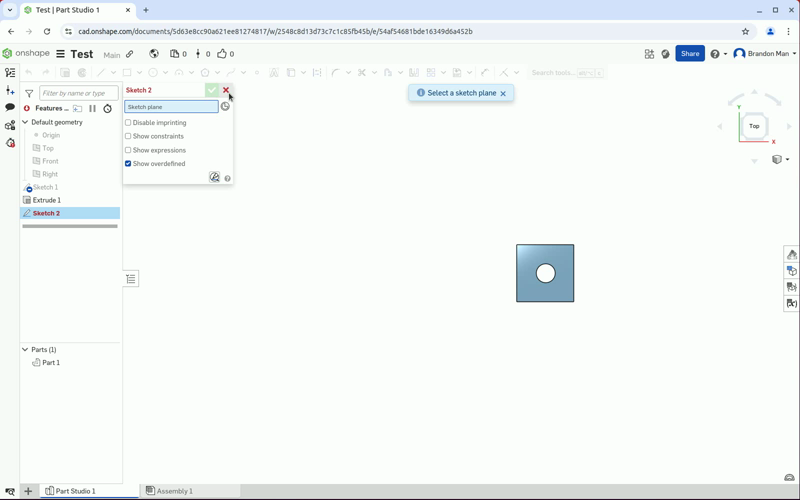
mouse_move(73, 150)
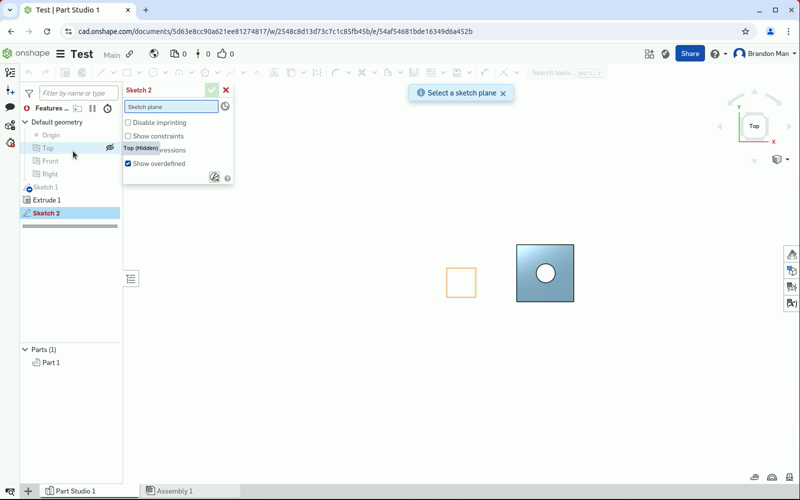
click(73, 150)
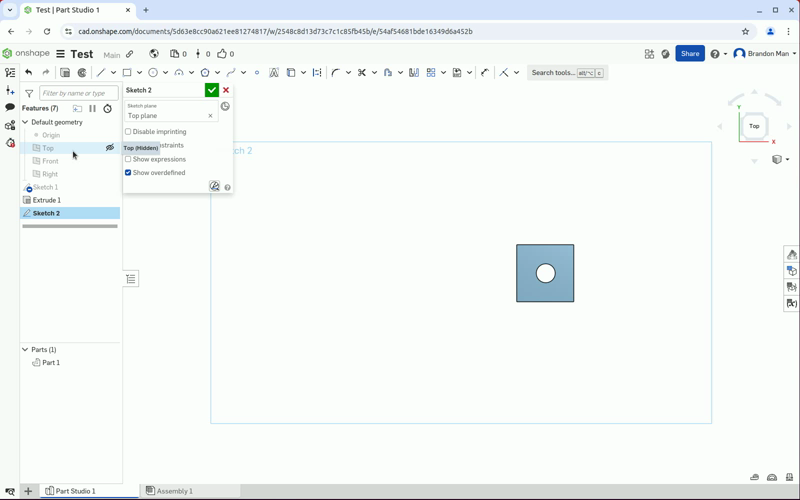
mouse_move(73, 352)
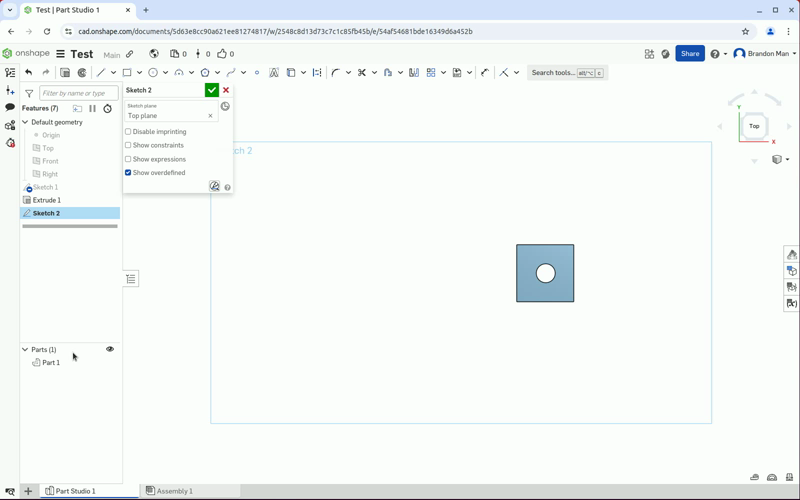
key(y)
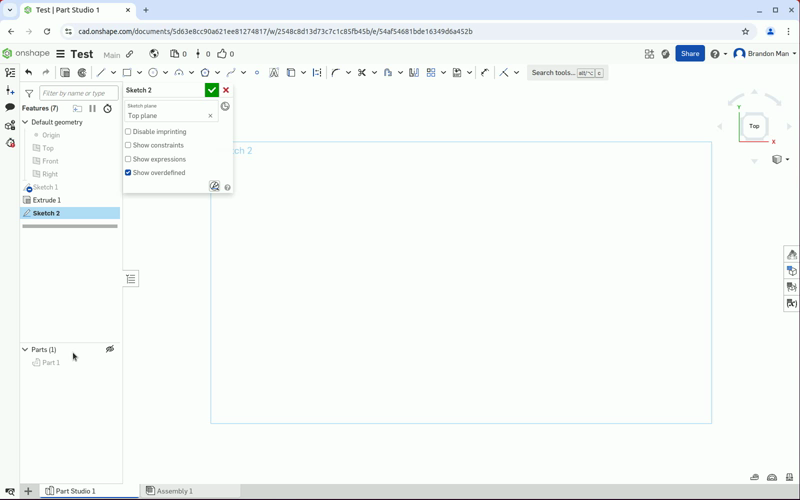
key(l)
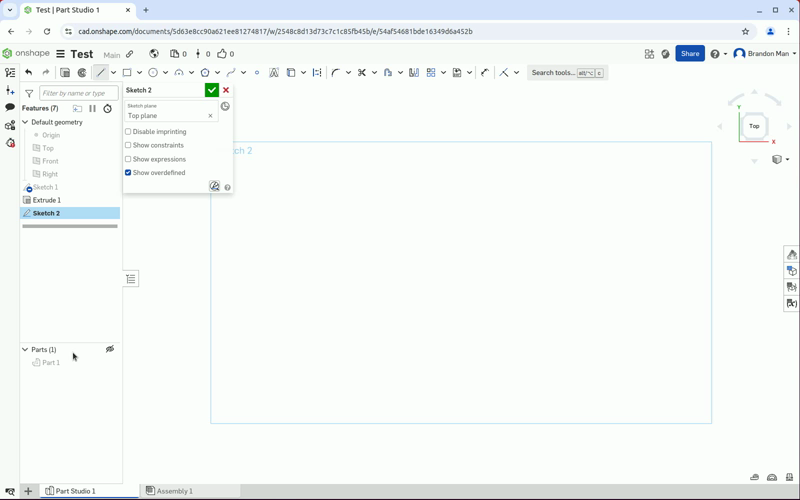
key_down(shift)
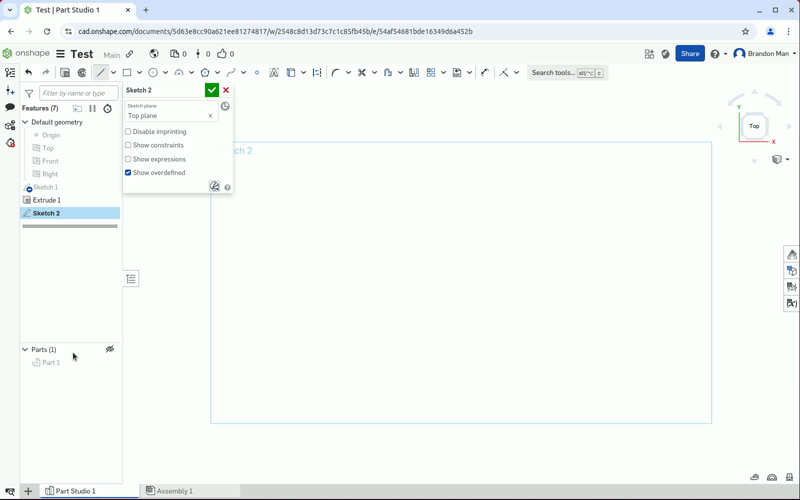
mouse_move(516, 245)
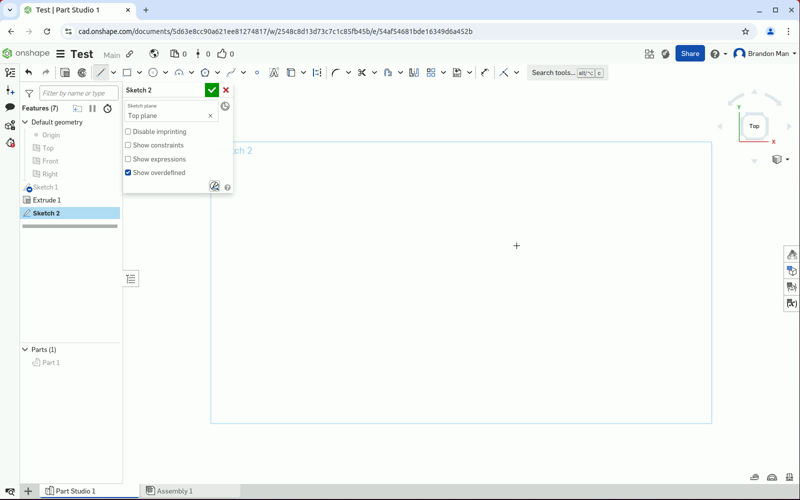
click(516, 245)
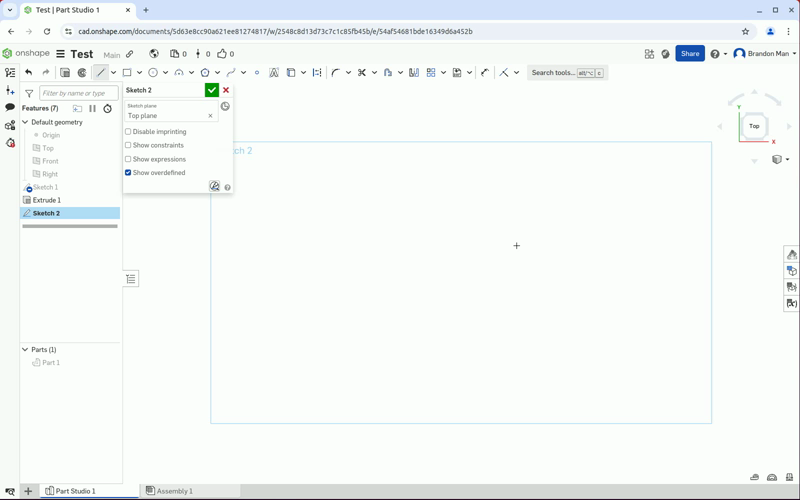
key_up(shift)
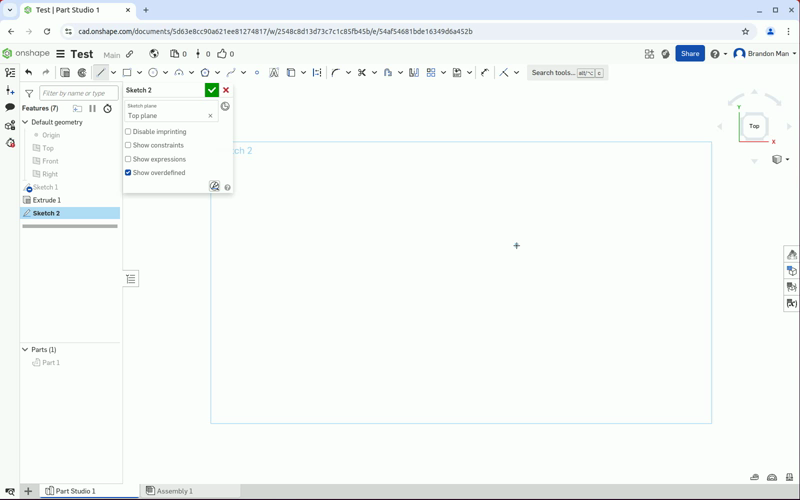
key_down(shift)
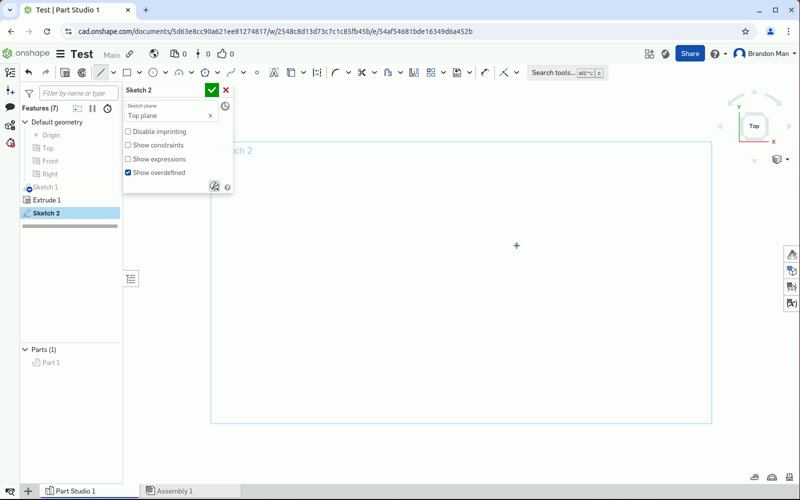
mouse_move(546, 245)
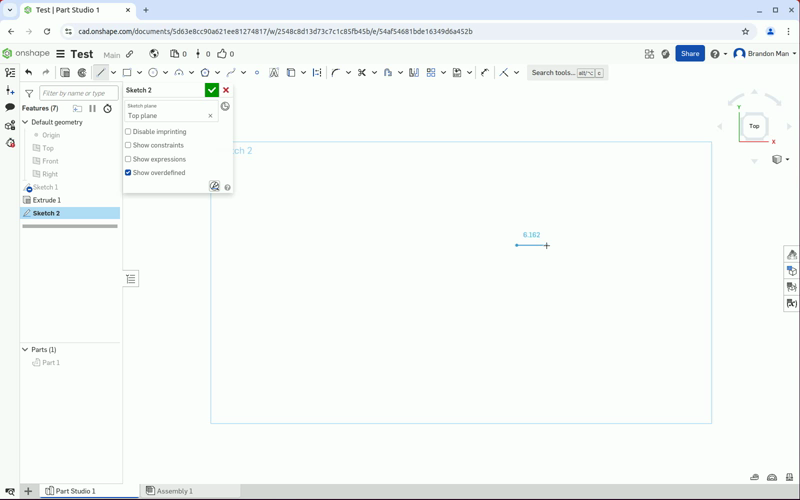
mouse_move(573, 245)
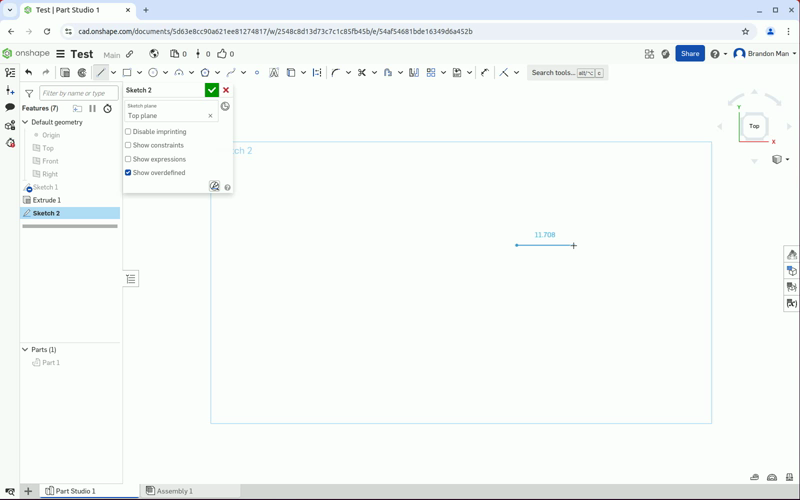
click(573, 245)
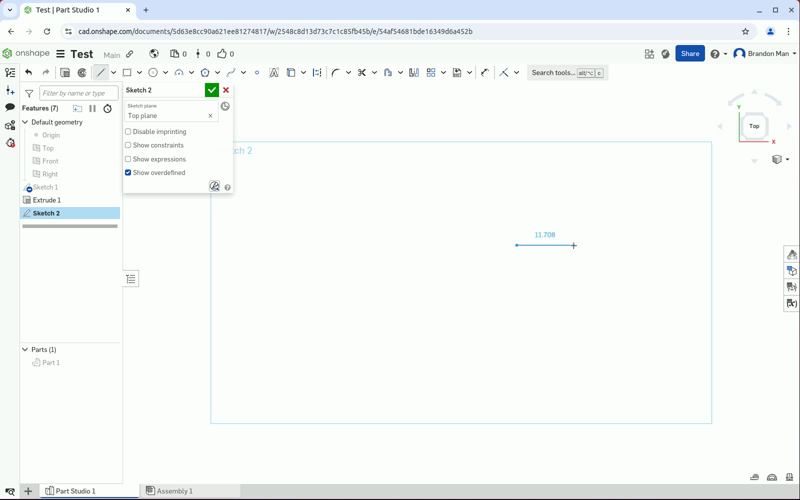
key_up(shift)
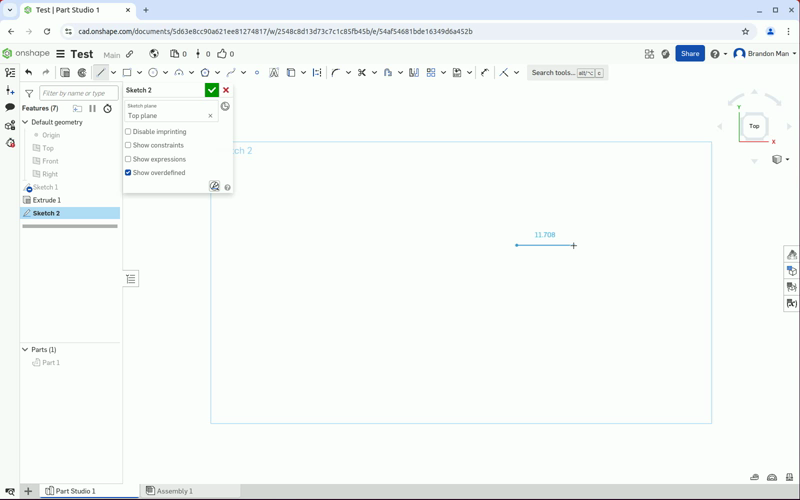
key_down(shift)
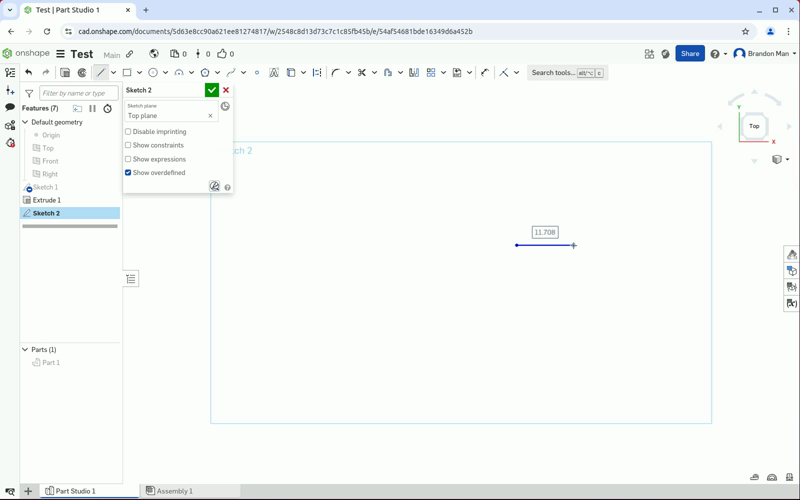
mouse_move(589, 245)
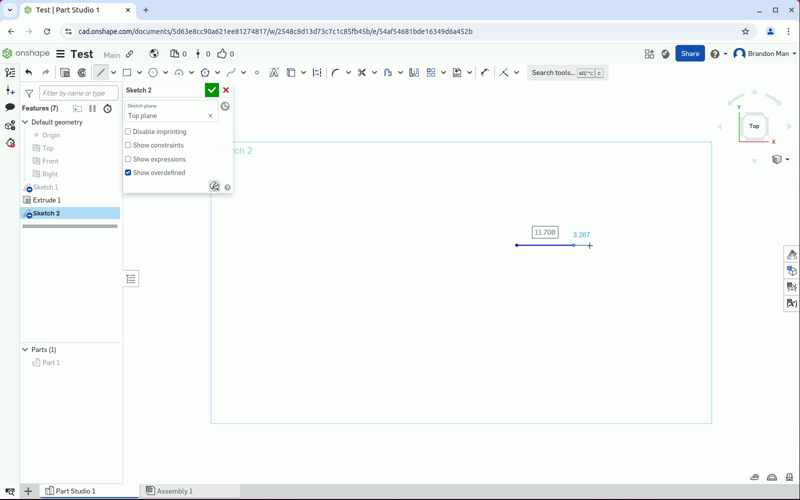
mouse_move(573, 226)
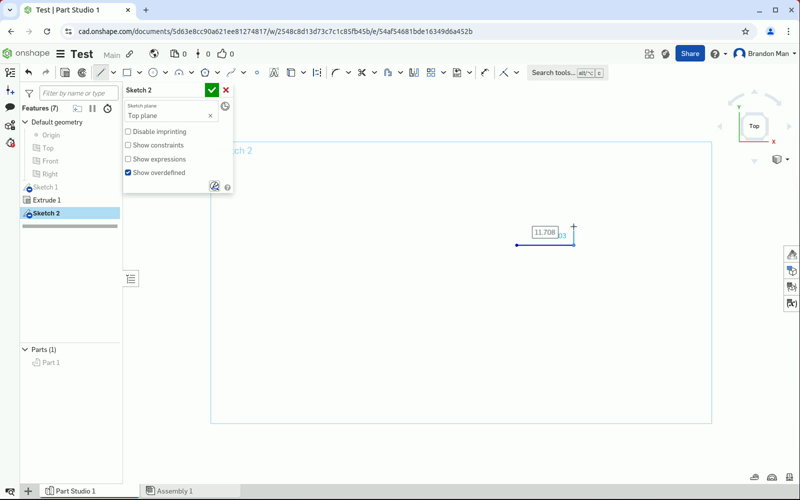
click(573, 226)
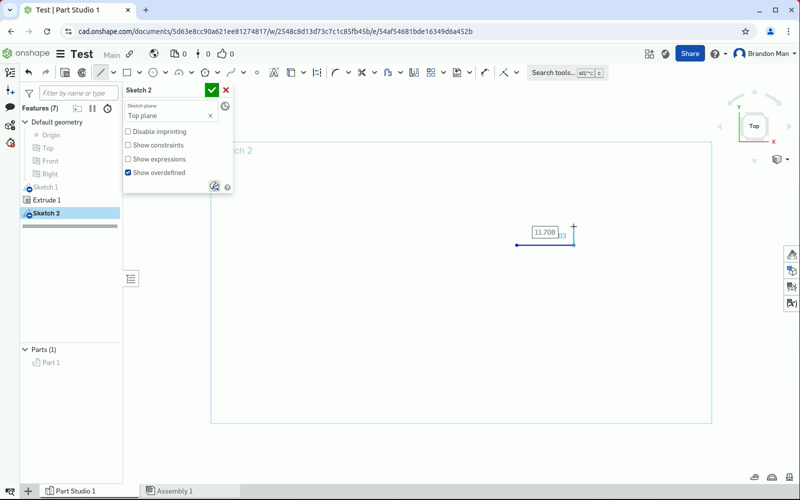
key_up(shift)
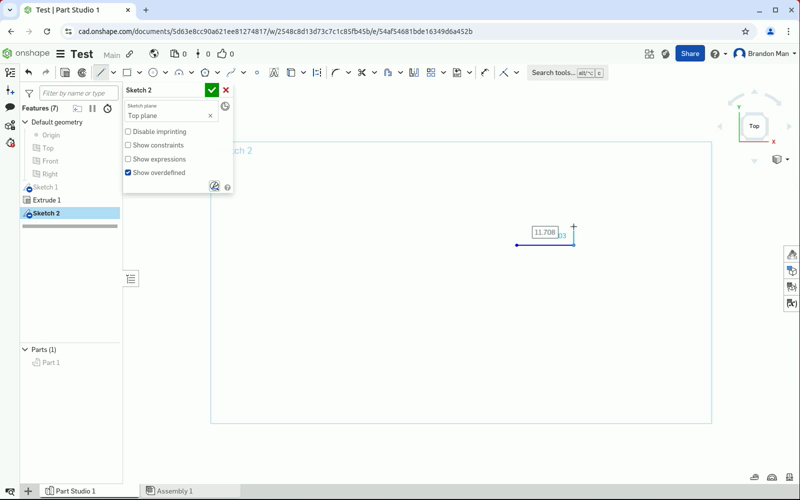
key_down(shift)
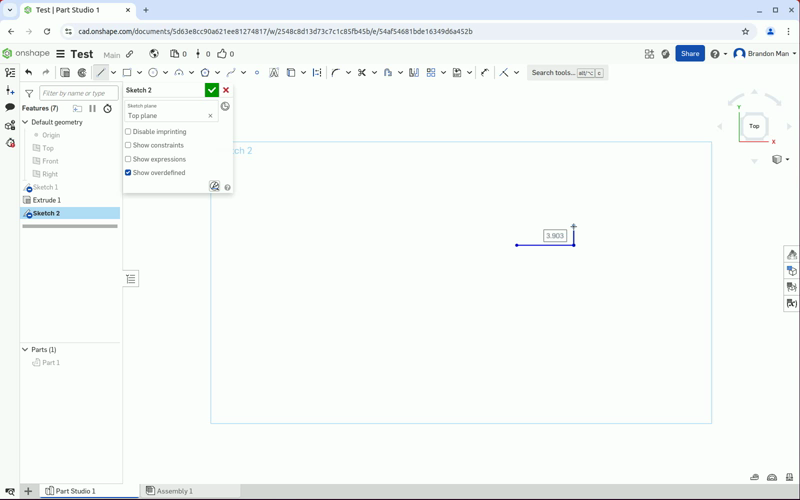
mouse_move(589, 226)
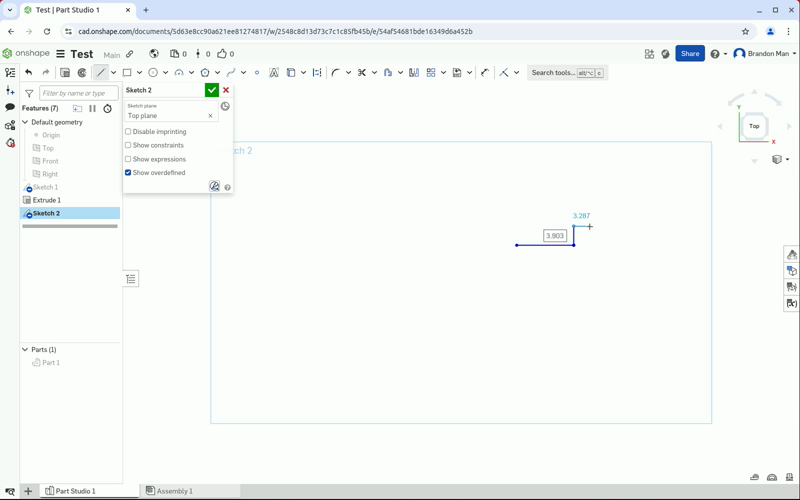
mouse_move(516, 226)
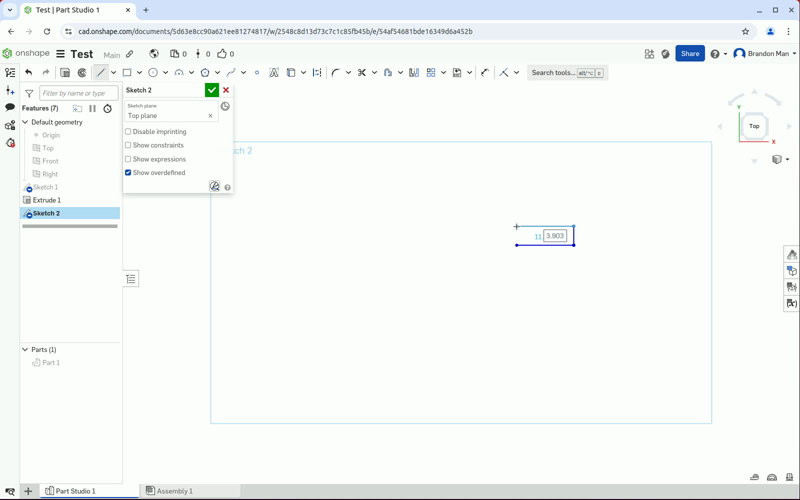
click(516, 226)
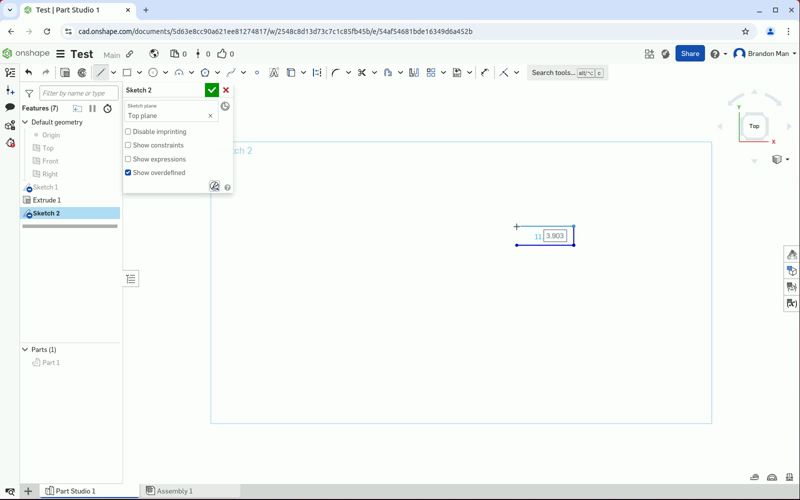
key_up(shift)
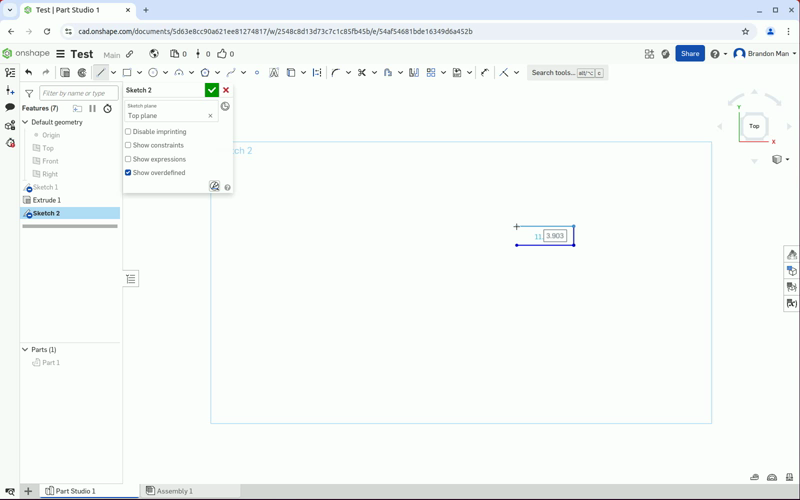
mouse_move(546, 226)
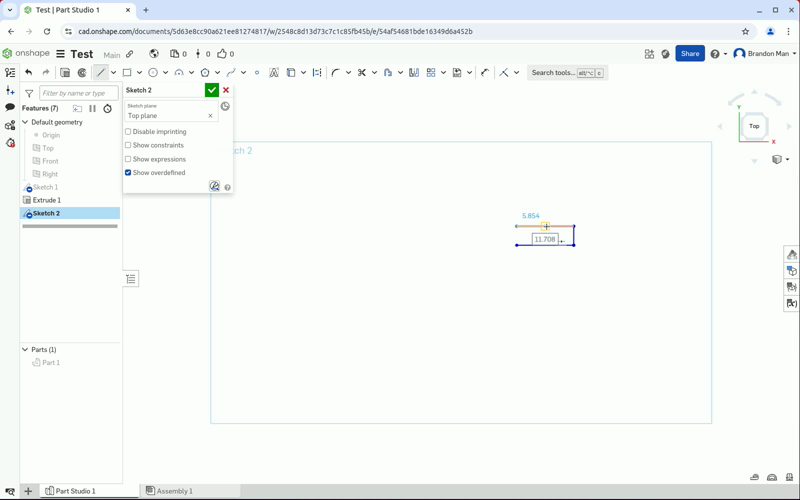
key_down(shift)
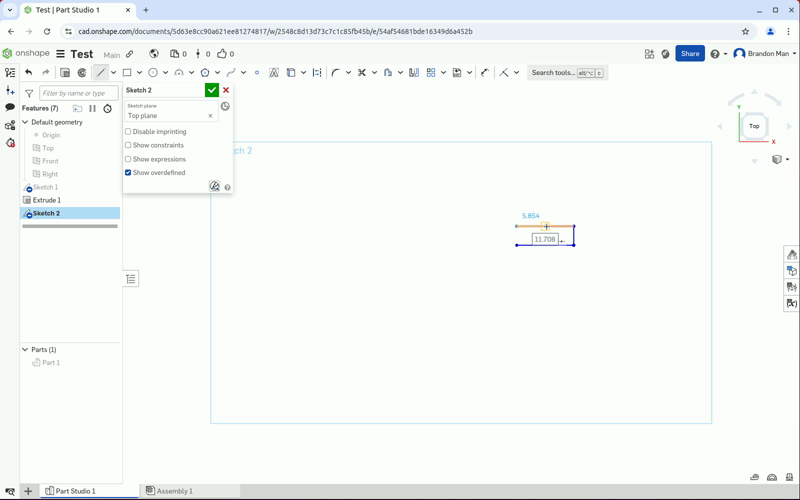
mouse_move(516, 245)
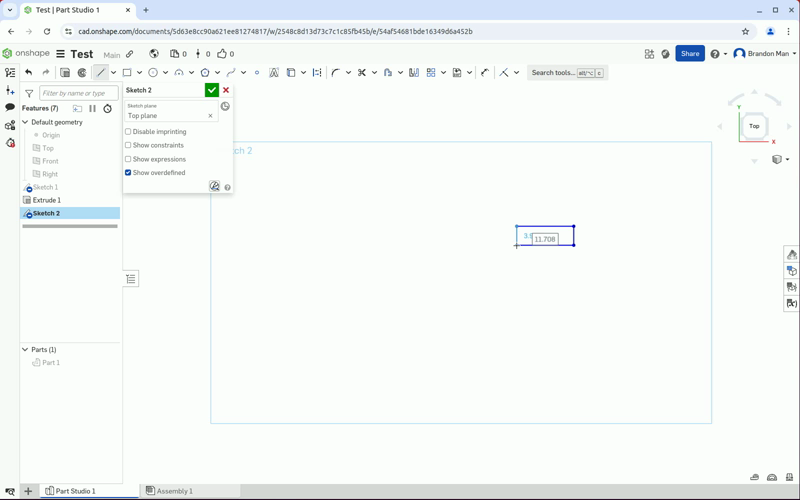
key_up(shift)
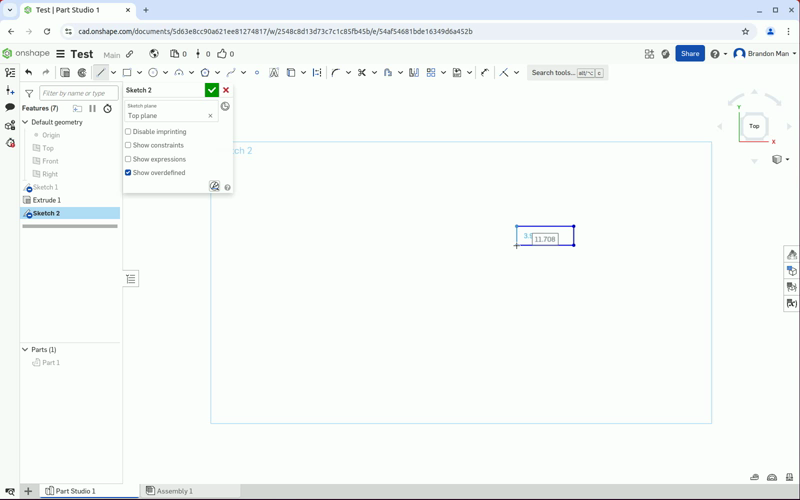
click(516, 245)
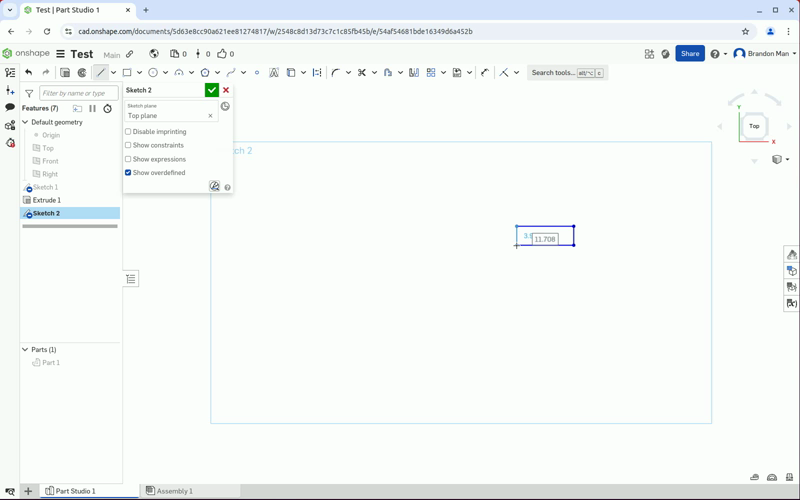
key(esc)
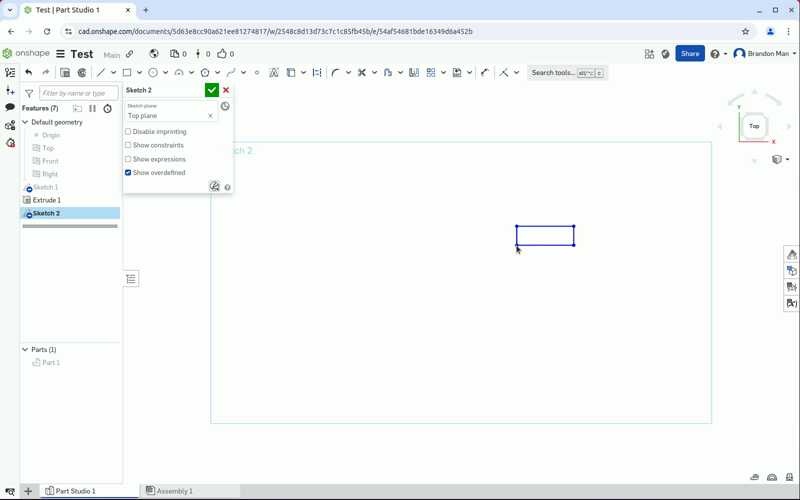
mouse_move(561, 230)
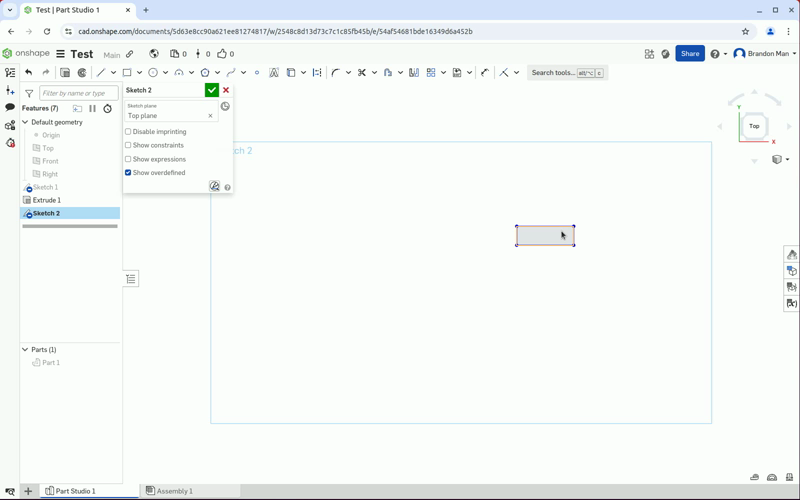
scroll(6)
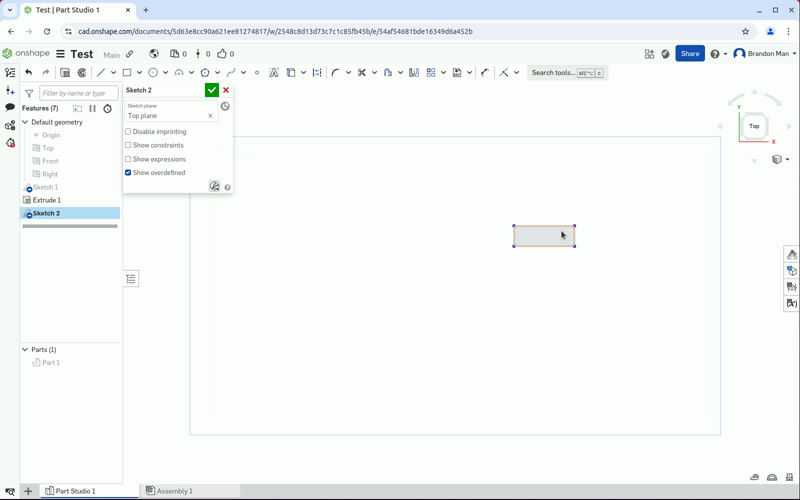
scroll(6)
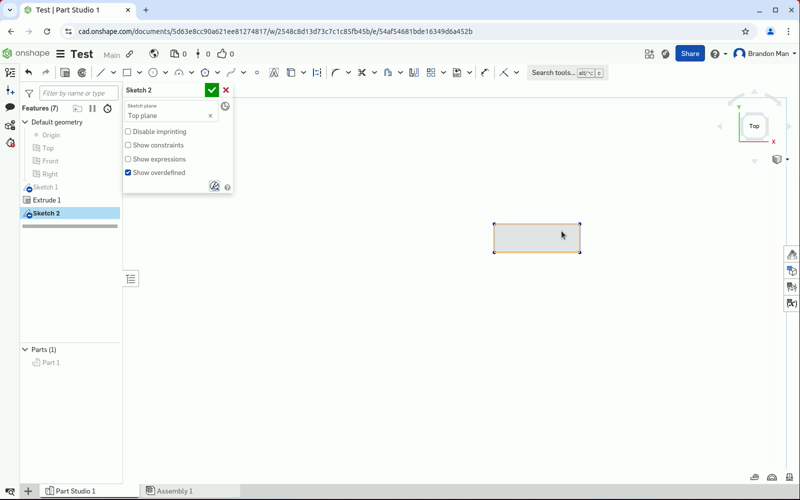
scroll(6)
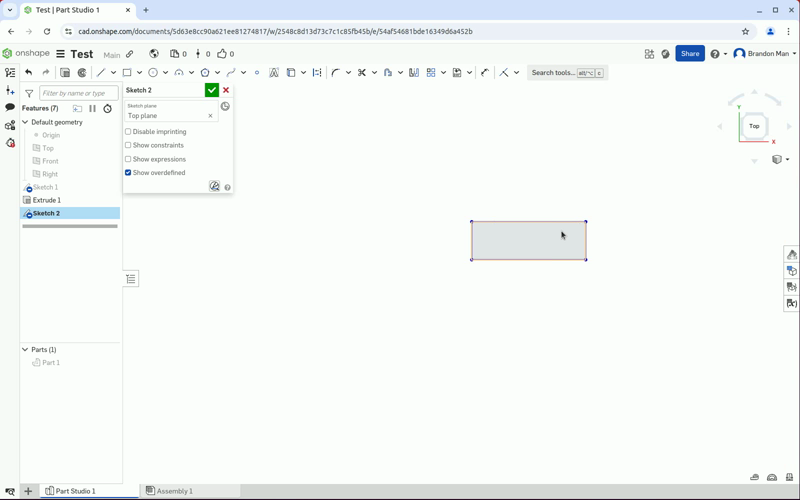
scroll(6)
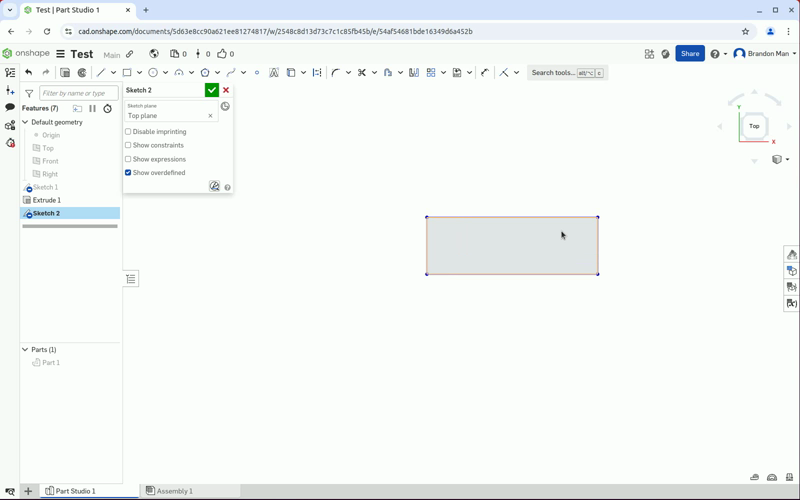
scroll(6)
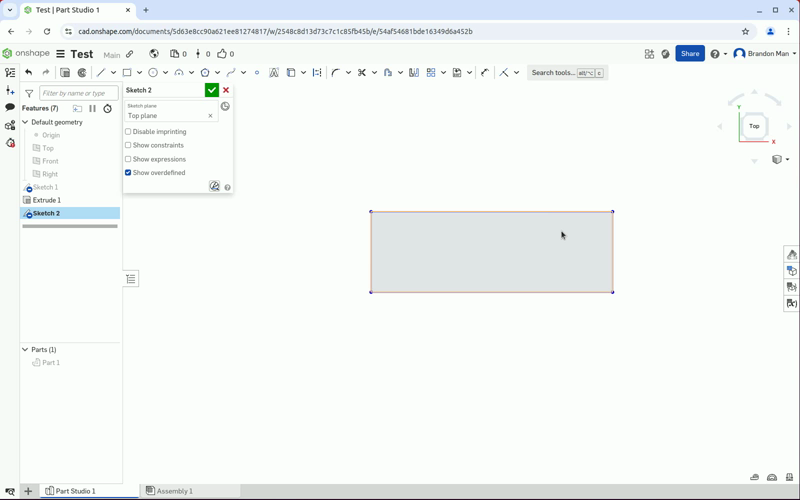
scroll(6)
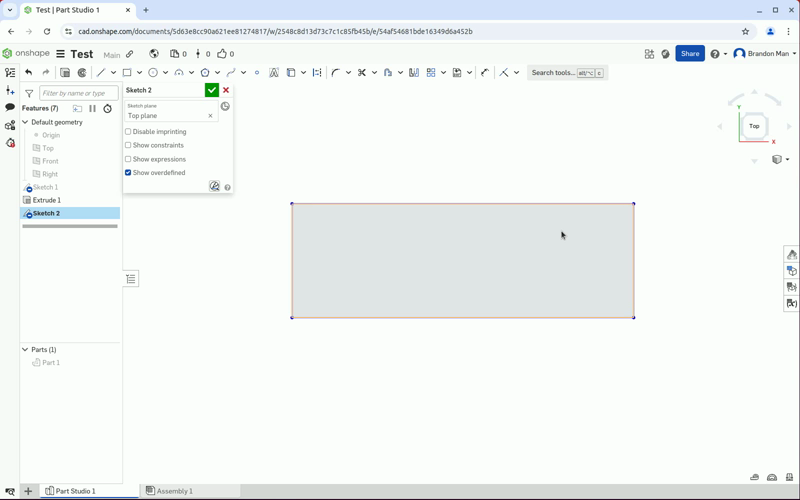
scroll(6)
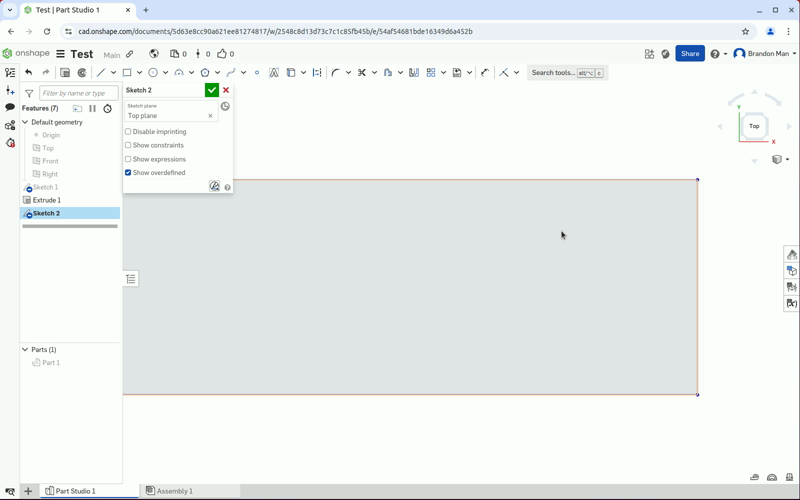
click(561, 230)
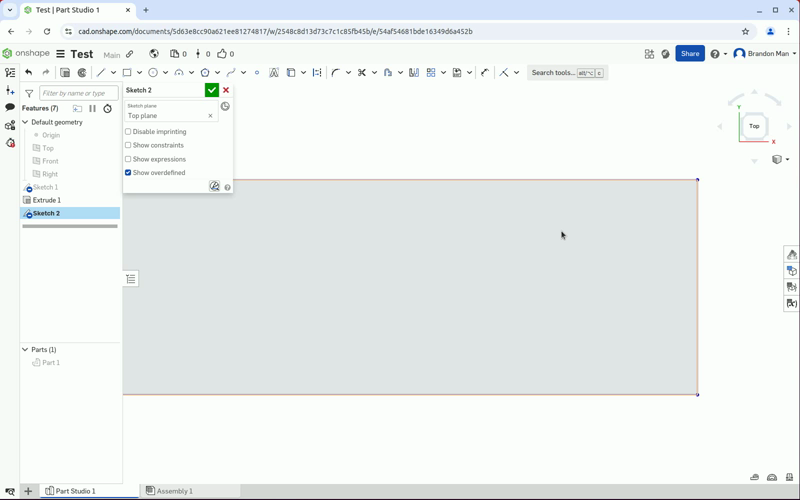
scroll(-6)
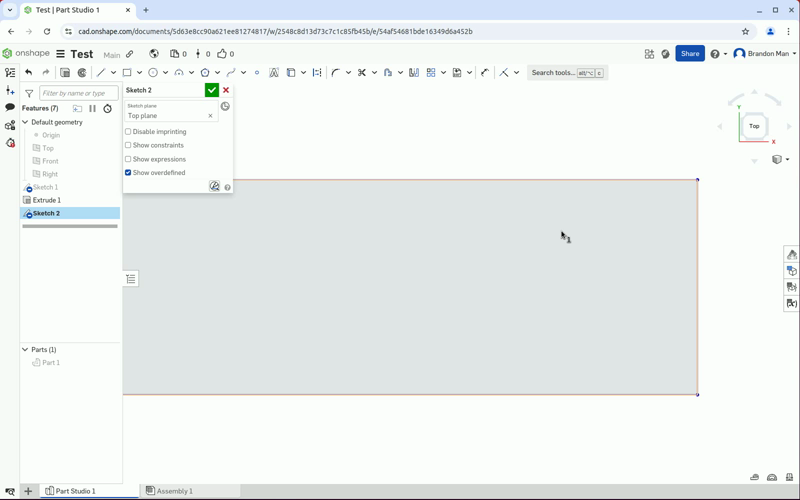
scroll(-6)
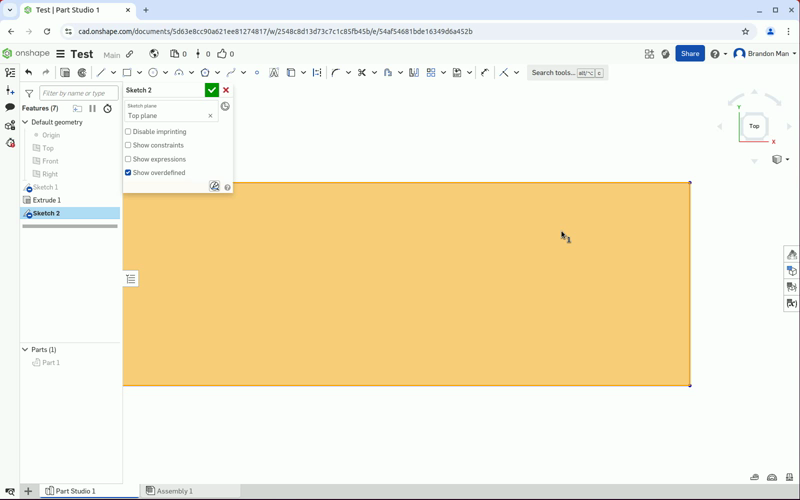
scroll(-6)
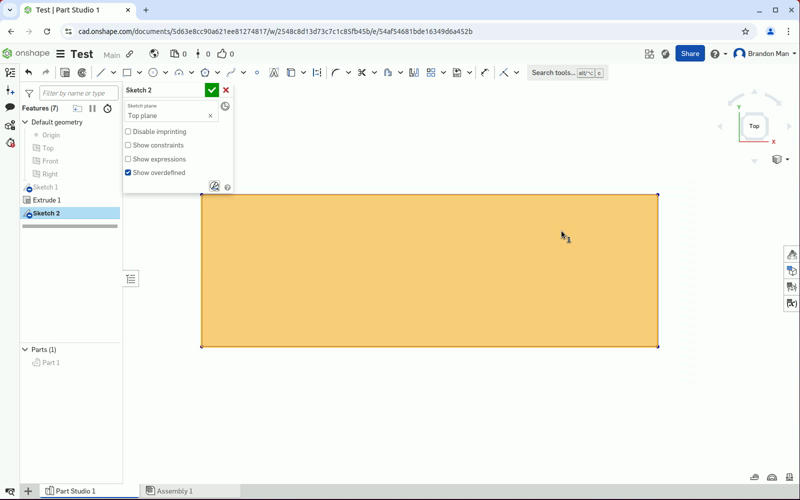
scroll(-6)
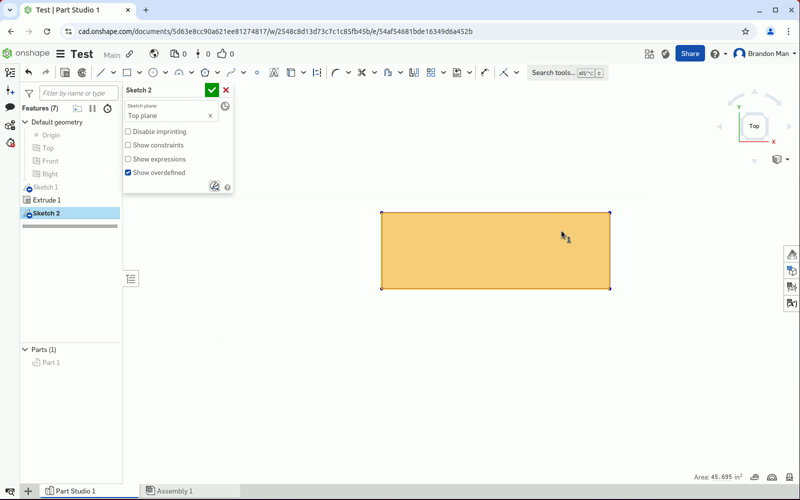
scroll(-6)
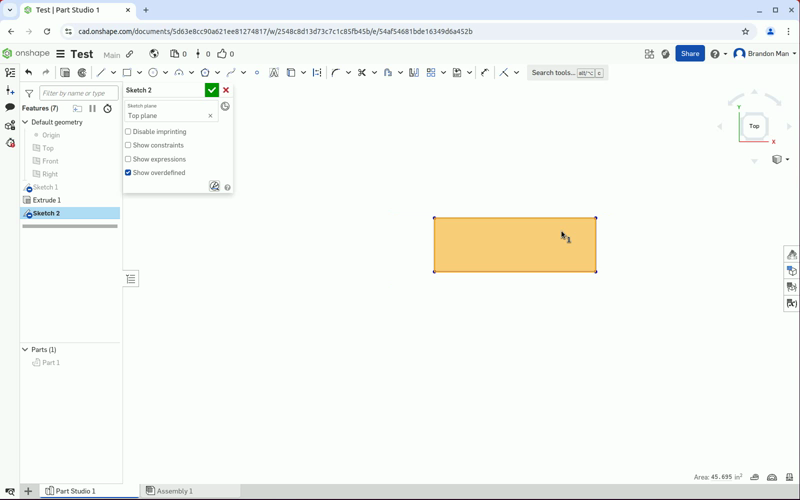
scroll(-6)
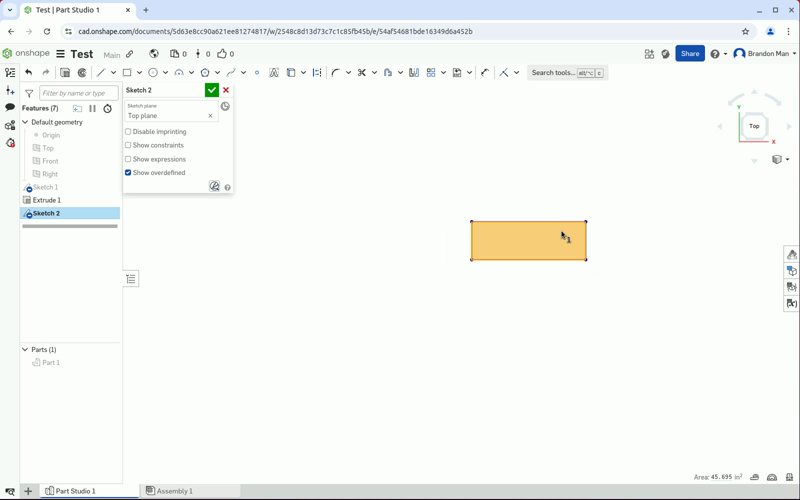
scroll(-6)
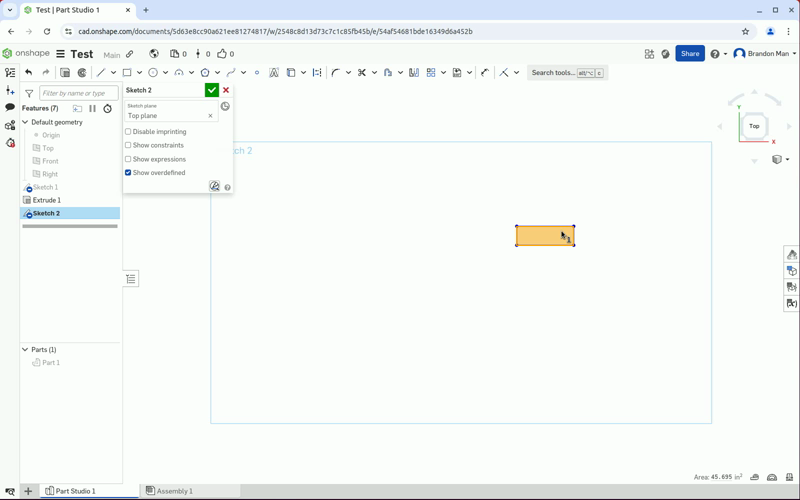
mouse_move(73, 352)
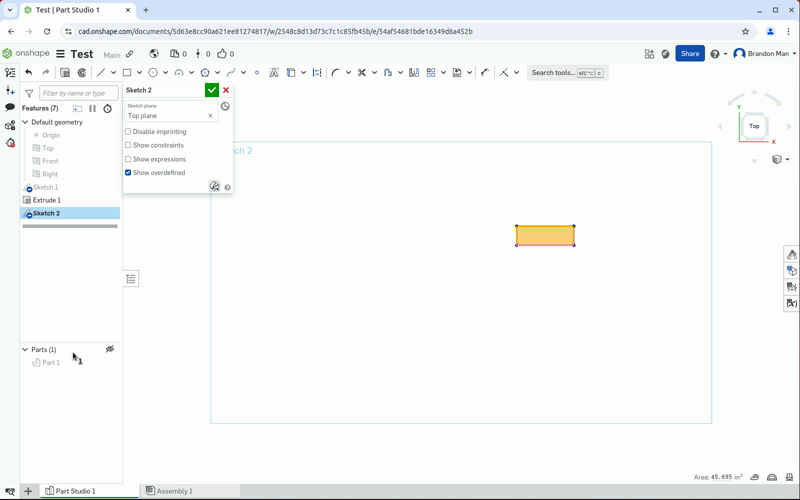
key(shift+y)
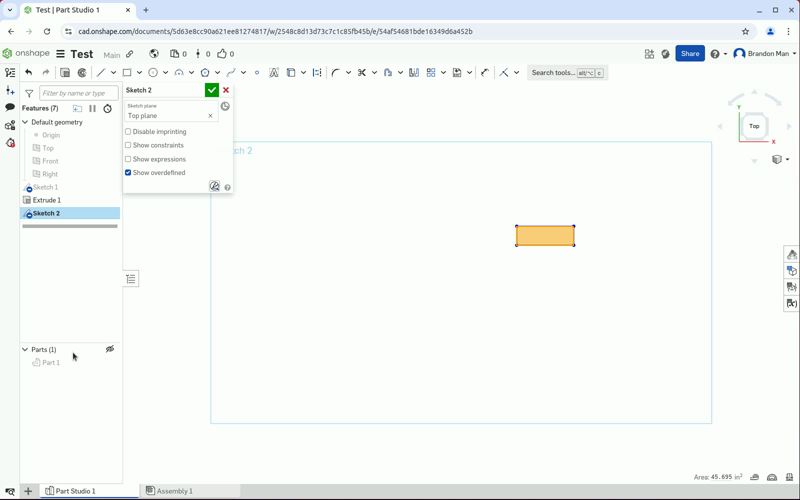
key(shift+e)
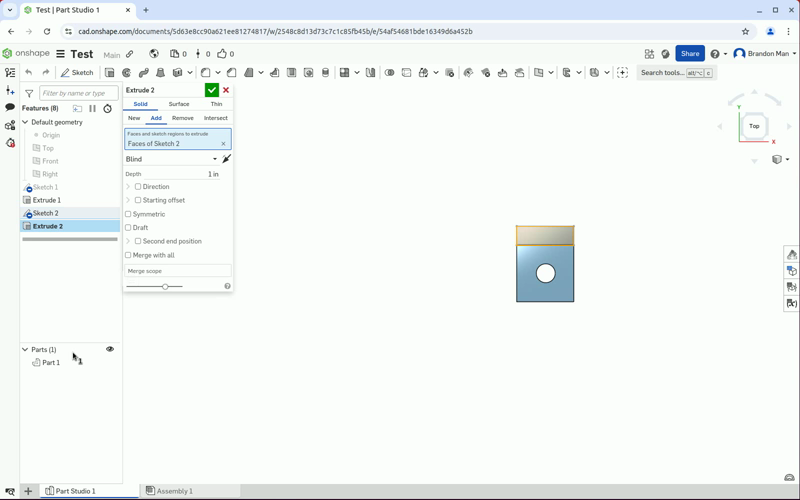
mouse_move(143, 106)
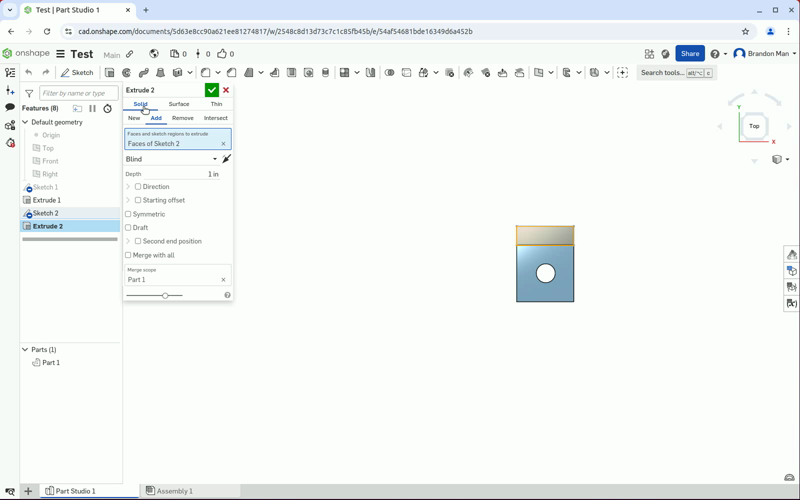
click(143, 106)
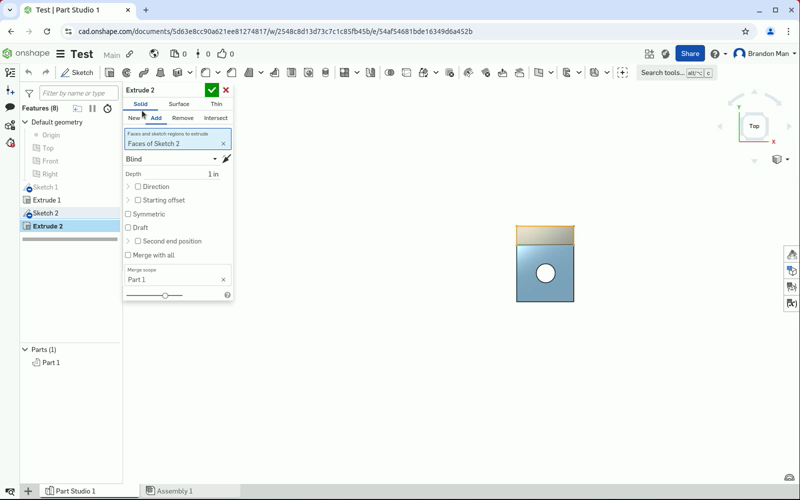
mouse_move(137, 120)
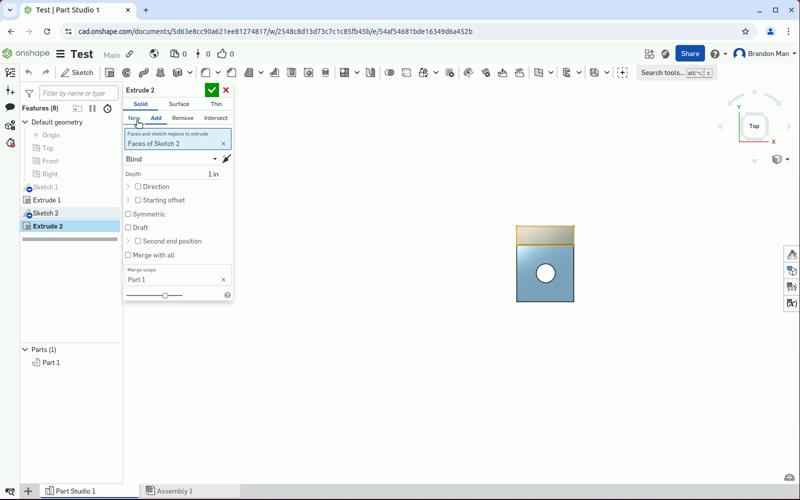
click(137, 120)
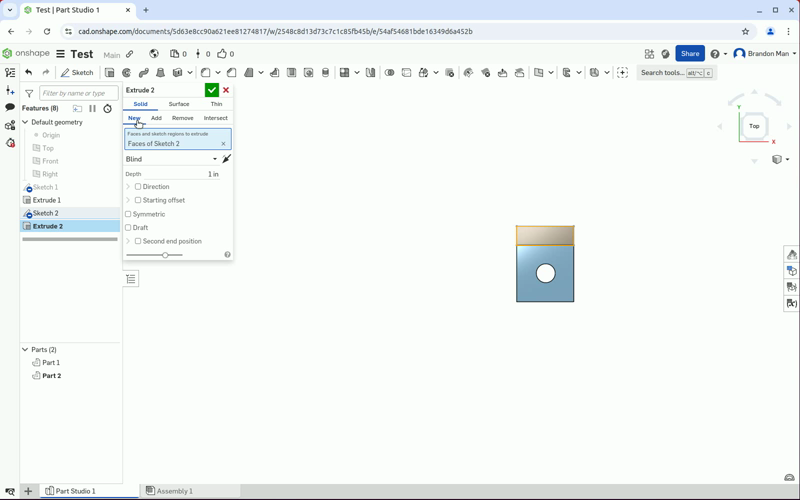
key(tab, 4)
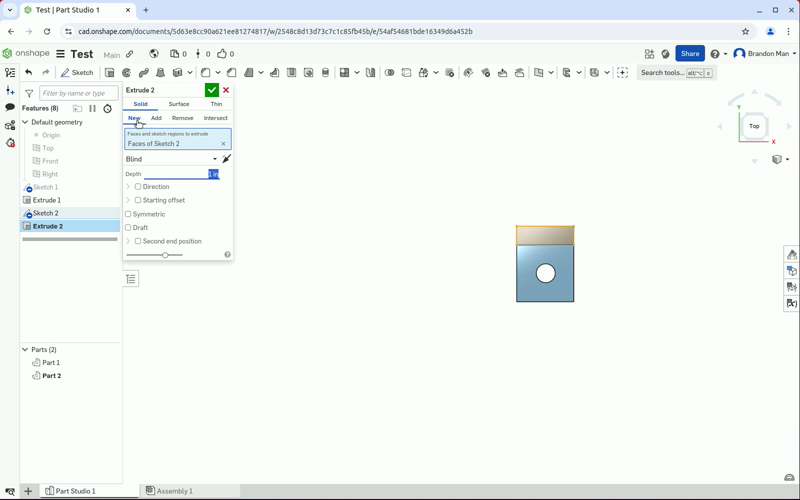
text(11.554)
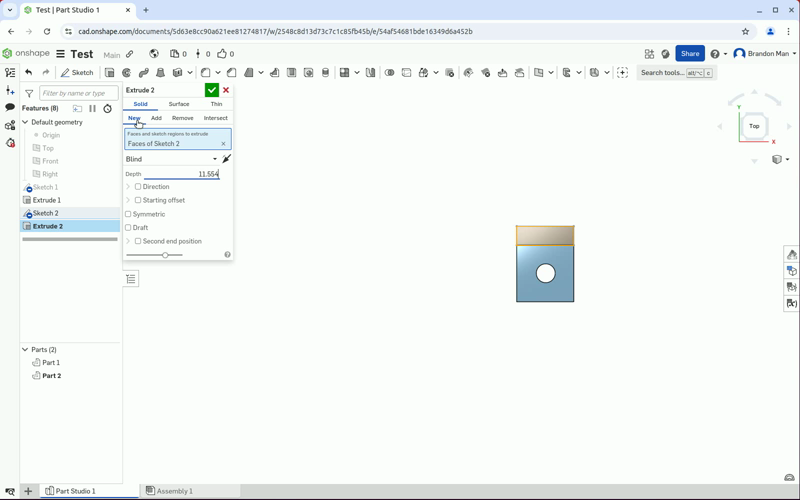
key(enter)
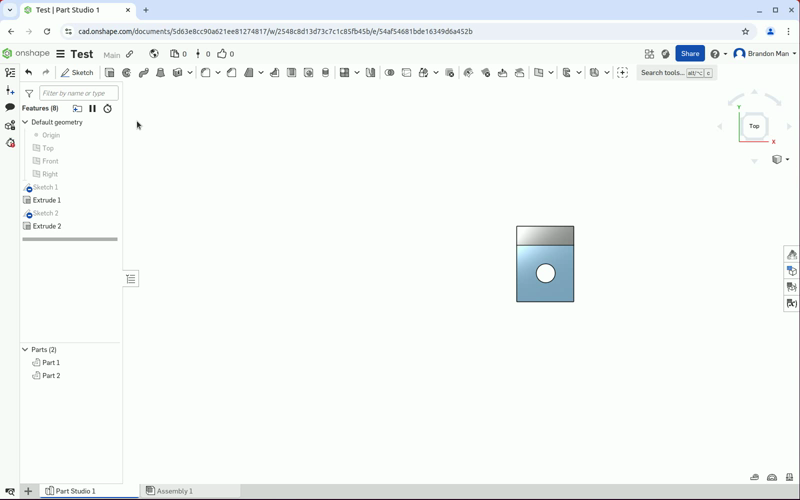
key(shift+h)
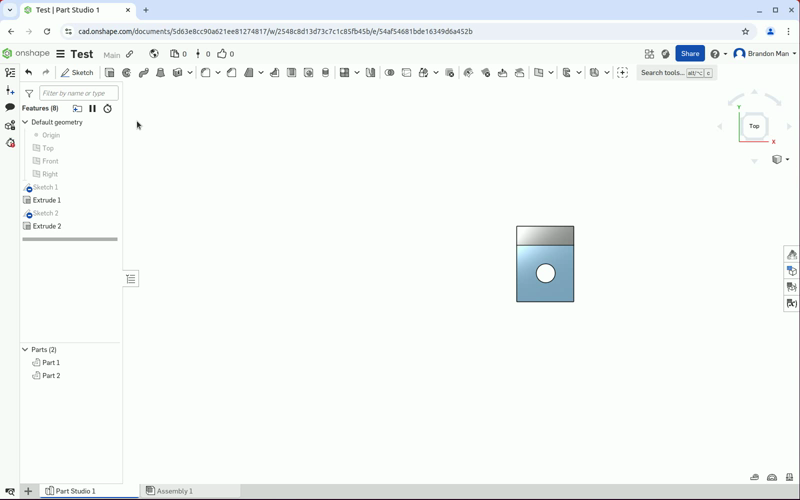
key(shift+h)
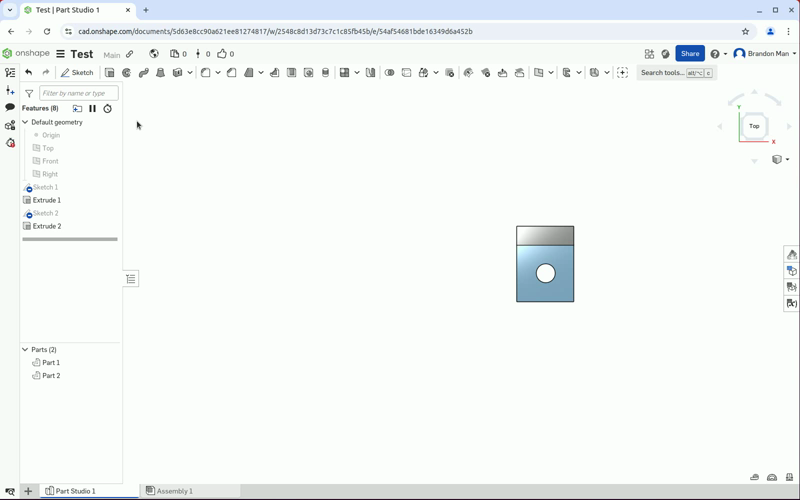
mouse_move(73, 189)
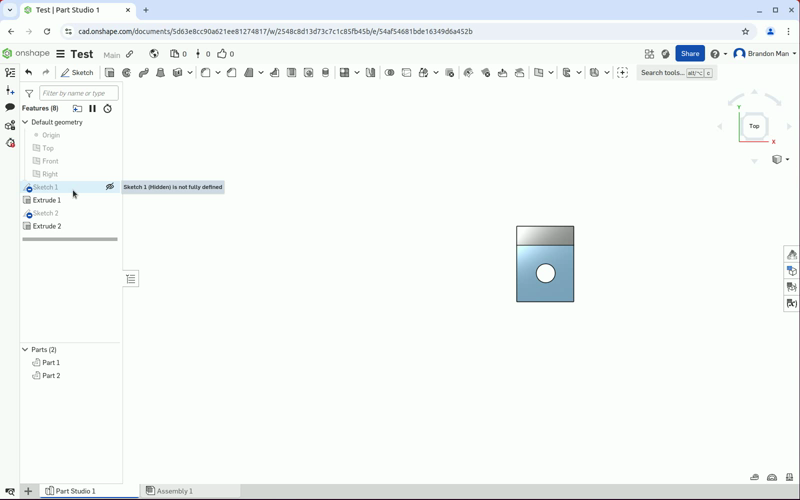
click(73, 189)
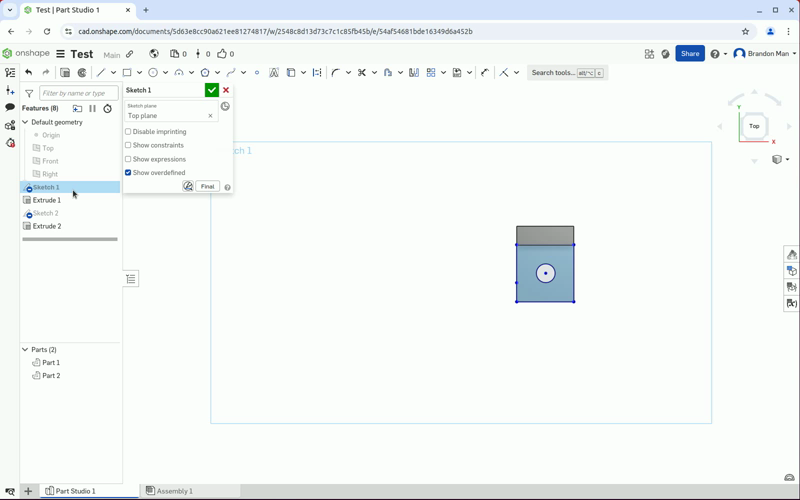
mouse_move(229, 92)
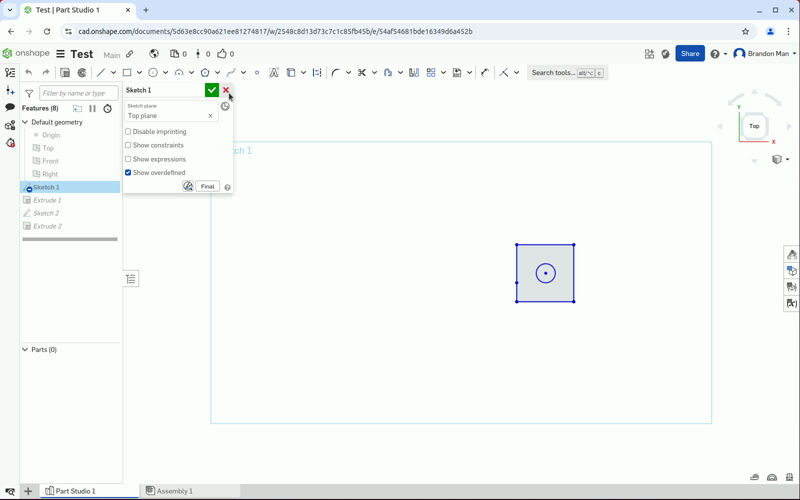
click(229, 92)
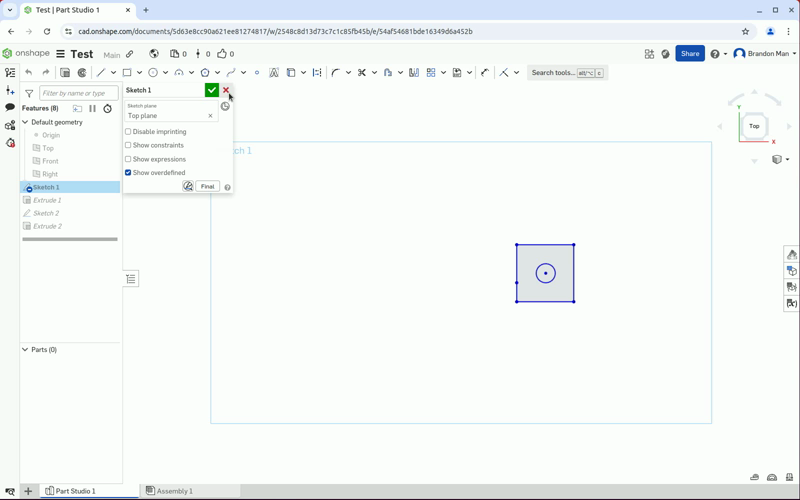
key(shift+s)
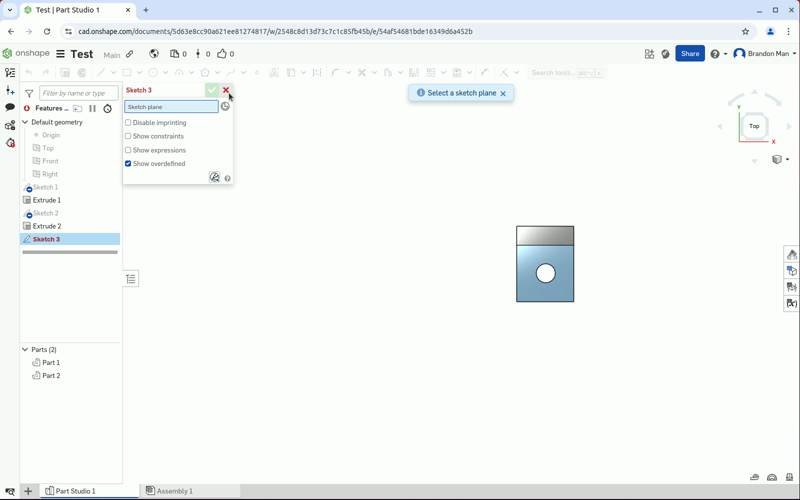
mouse_move(73, 150)
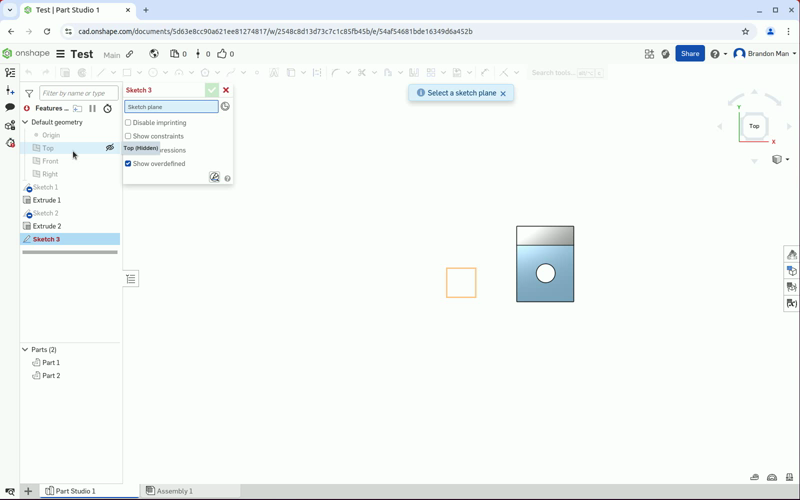
click(73, 150)
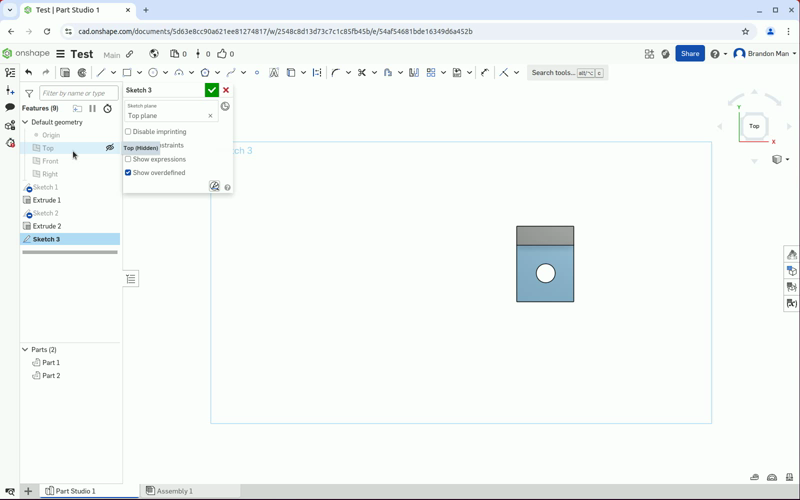
mouse_move(73, 352)
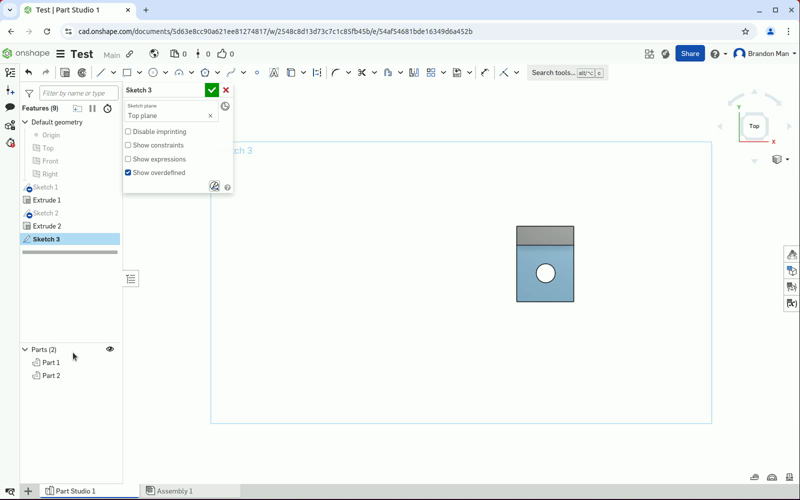
key(y)
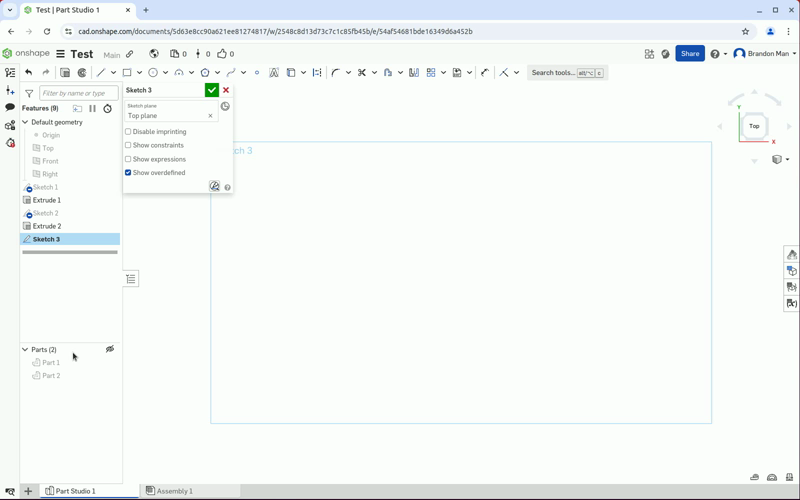
key(l)
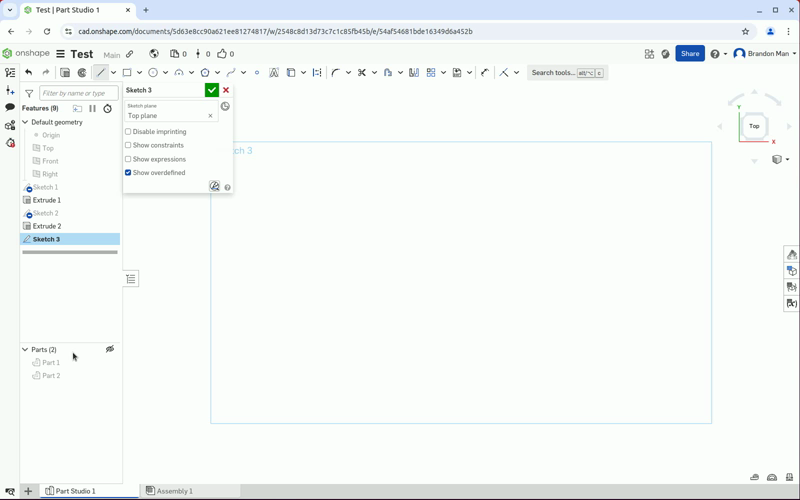
key_down(shift)
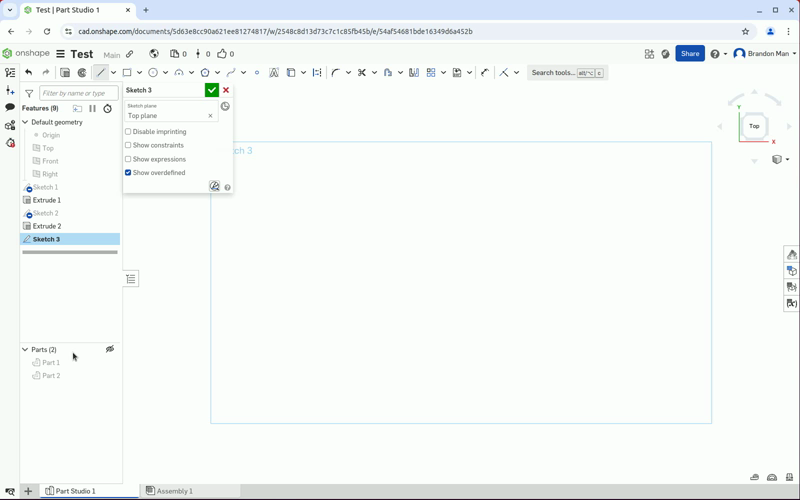
mouse_move(479, 282)
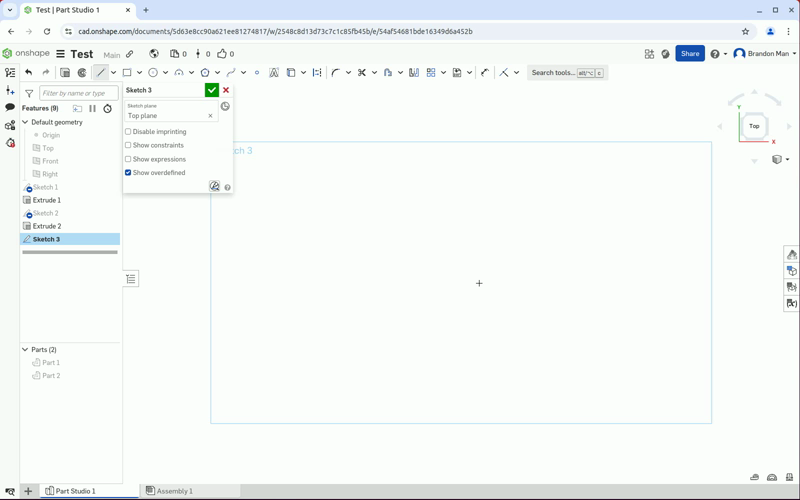
click(479, 282)
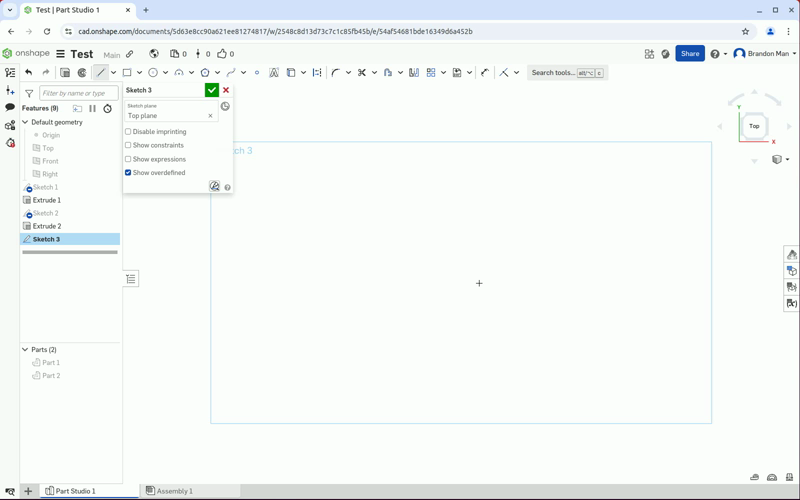
key_up(shift)
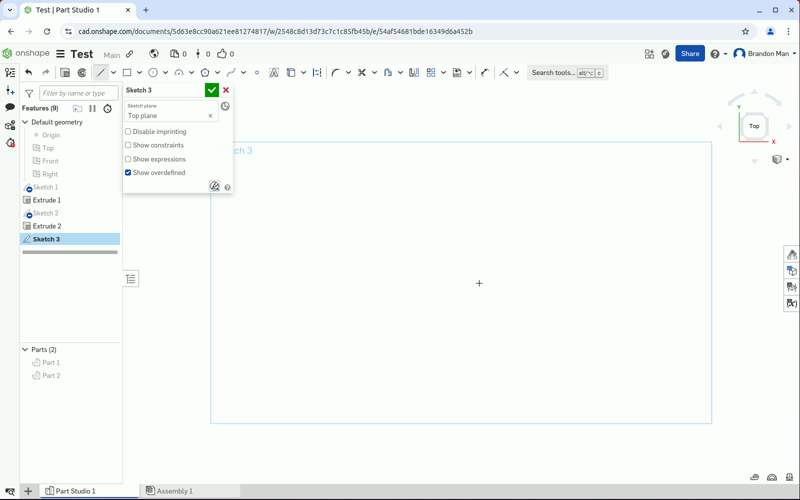
key_down(shift)
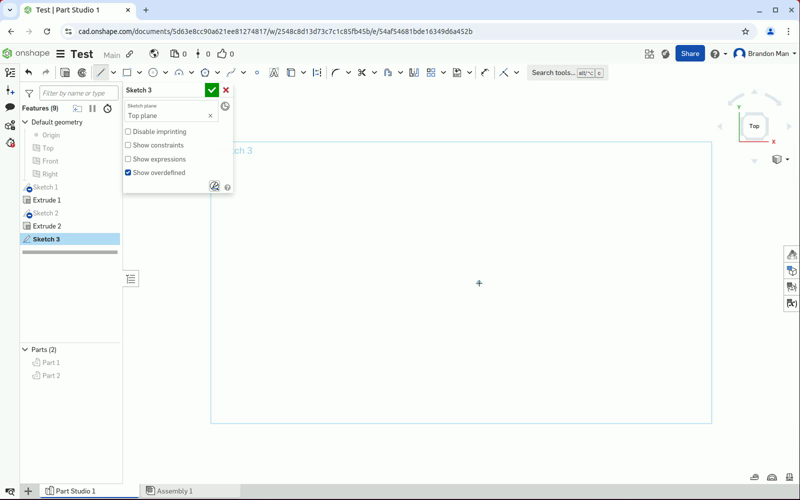
mouse_move(509, 282)
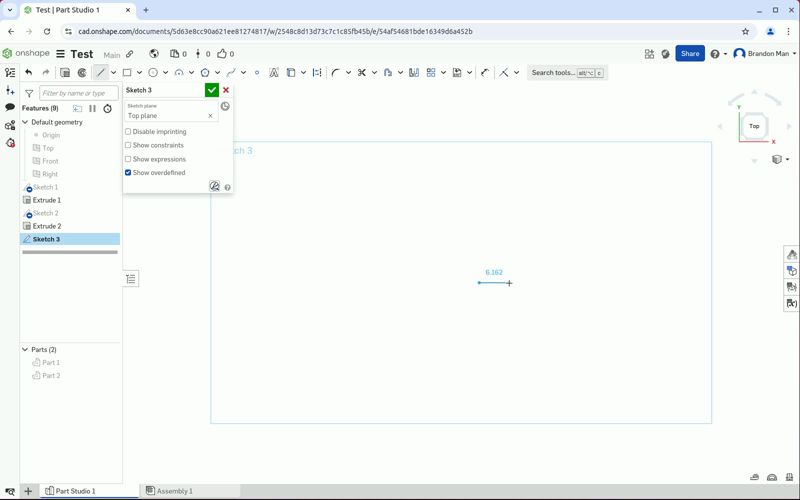
mouse_move(517, 282)
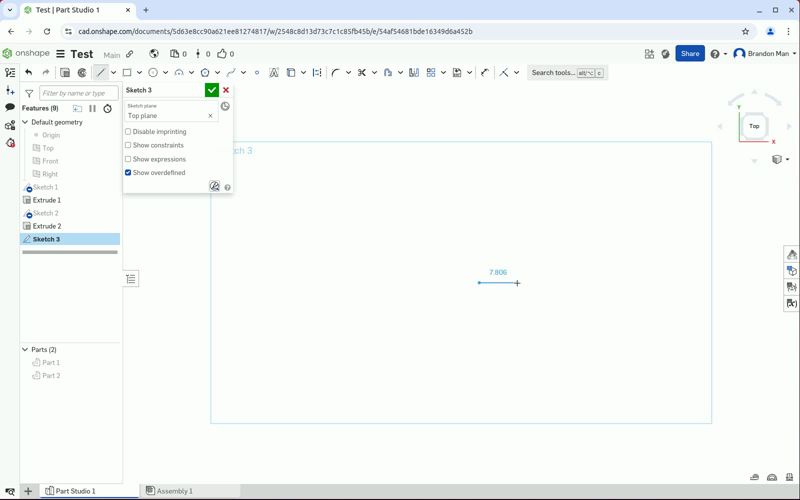
click(517, 282)
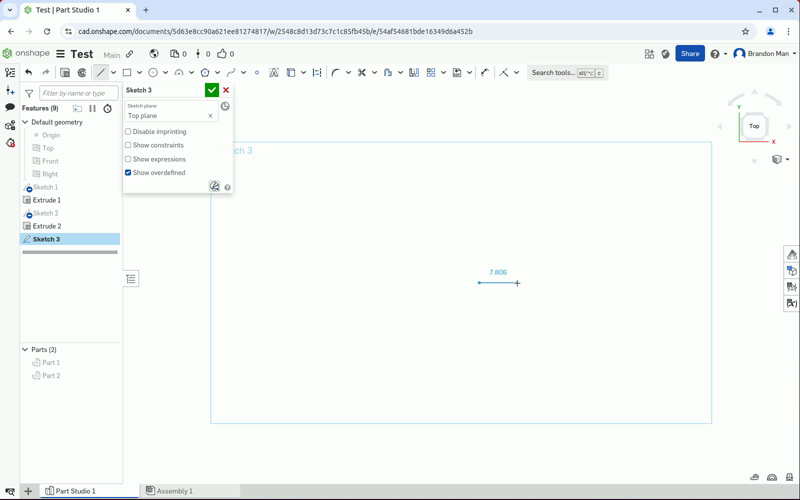
key_up(shift)
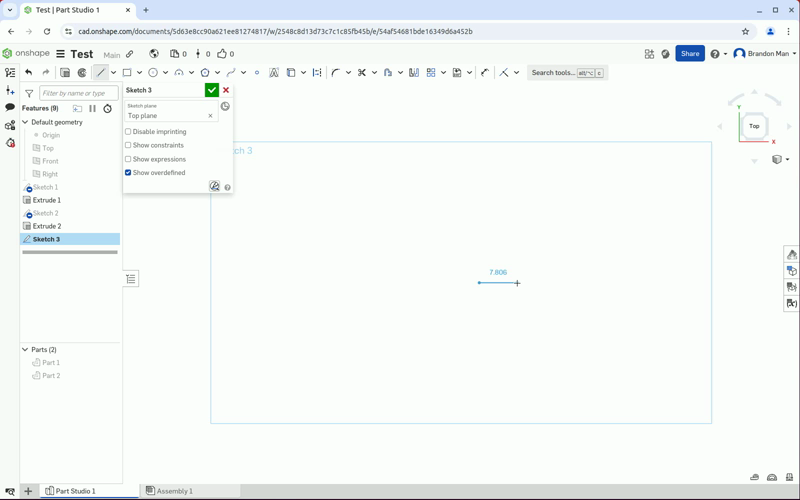
key_down(shift)
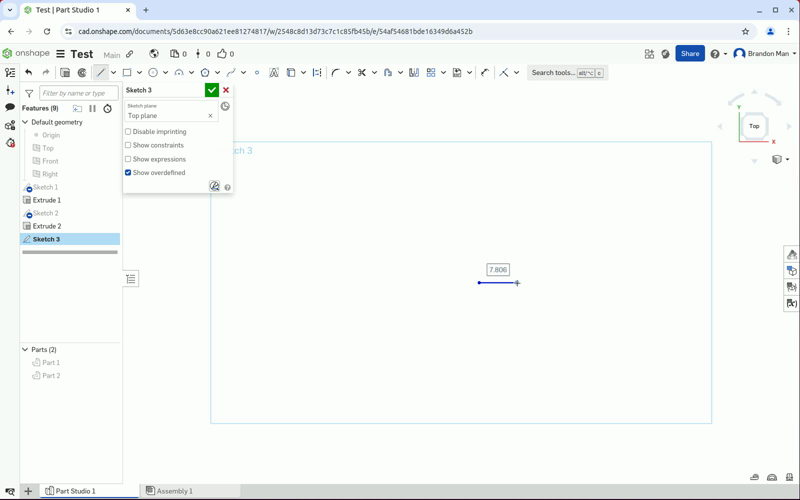
mouse_move(547, 282)
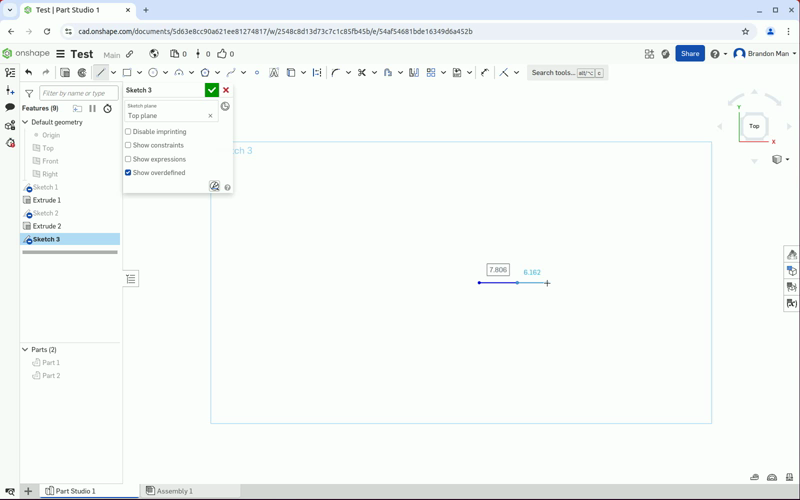
mouse_move(517, 245)
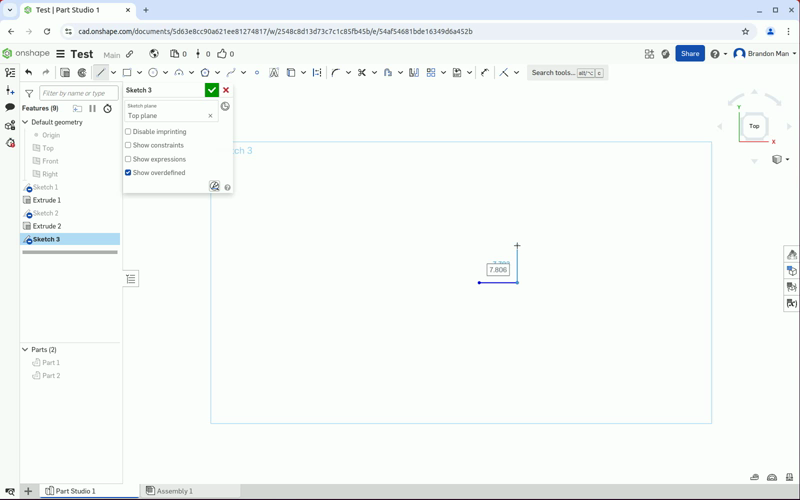
click(517, 245)
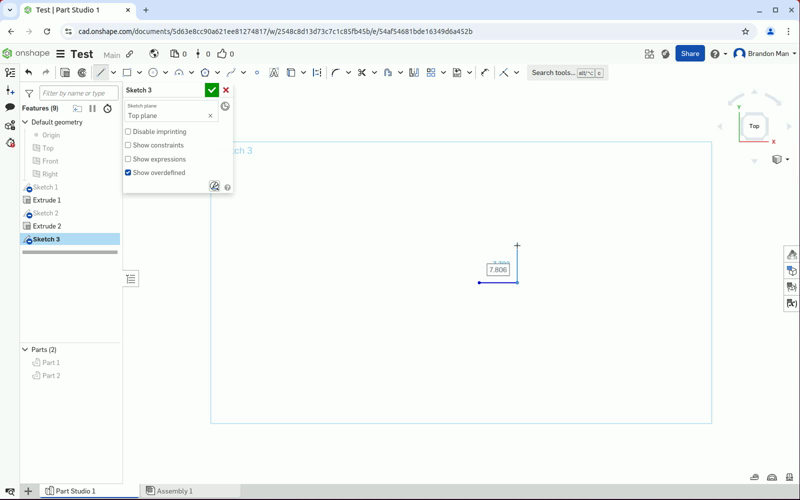
key_up(shift)
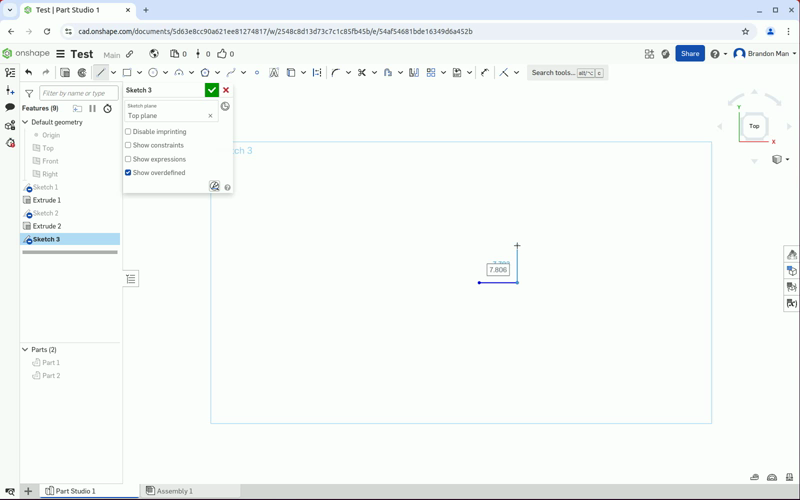
key_down(shift)
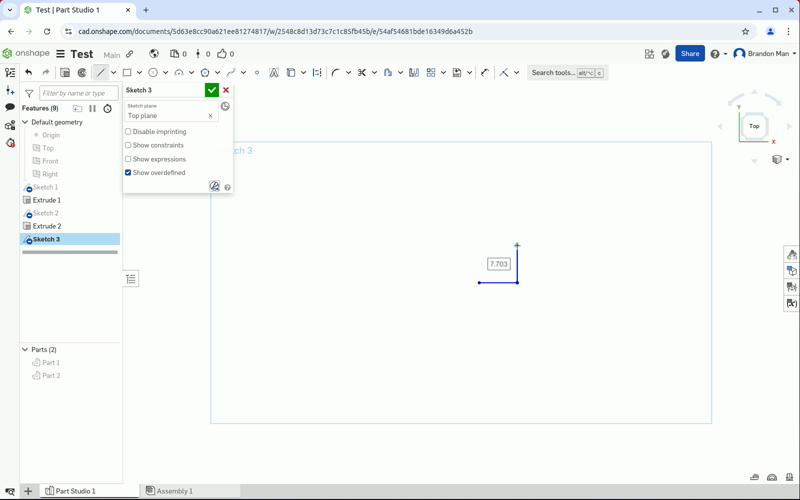
mouse_move(547, 245)
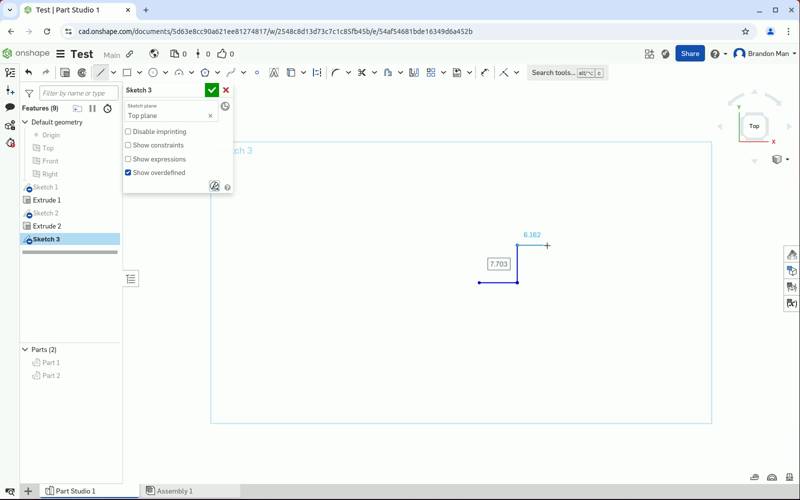
mouse_move(517, 226)
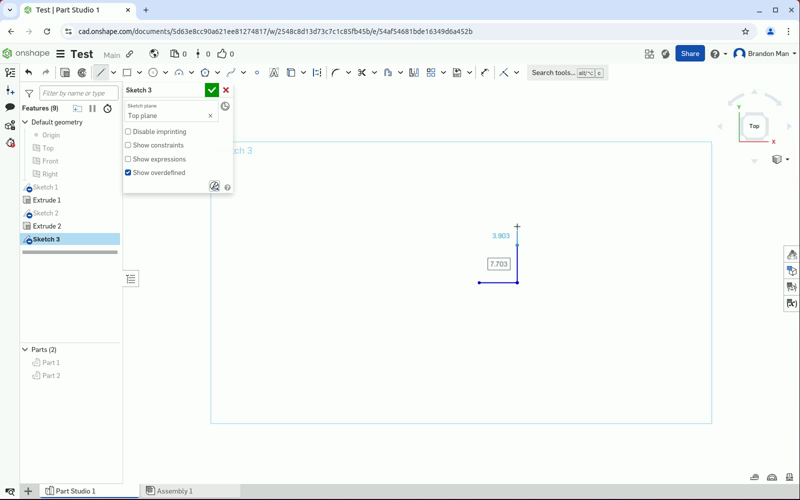
click(517, 226)
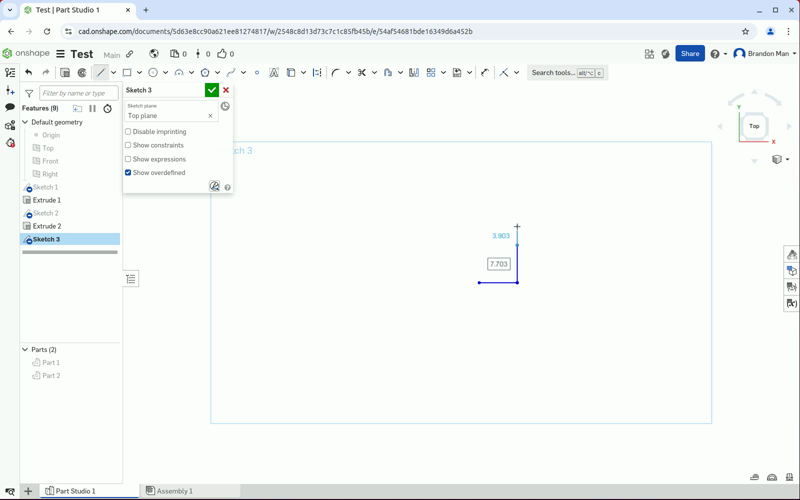
key_up(shift)
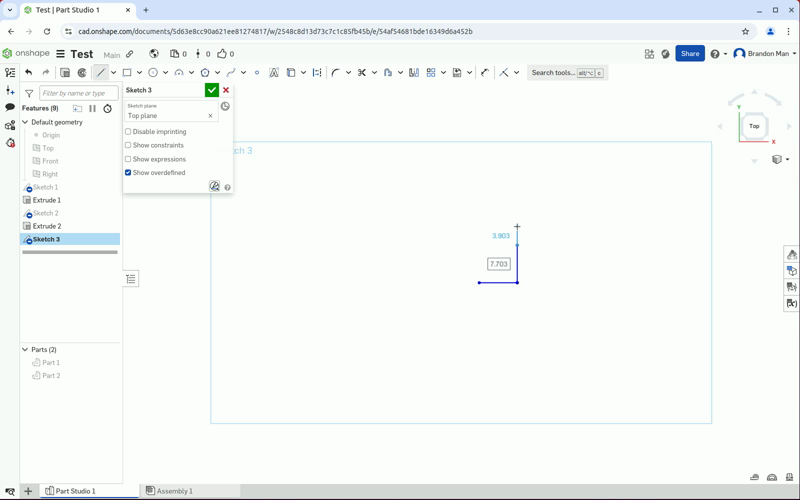
key_down(shift)
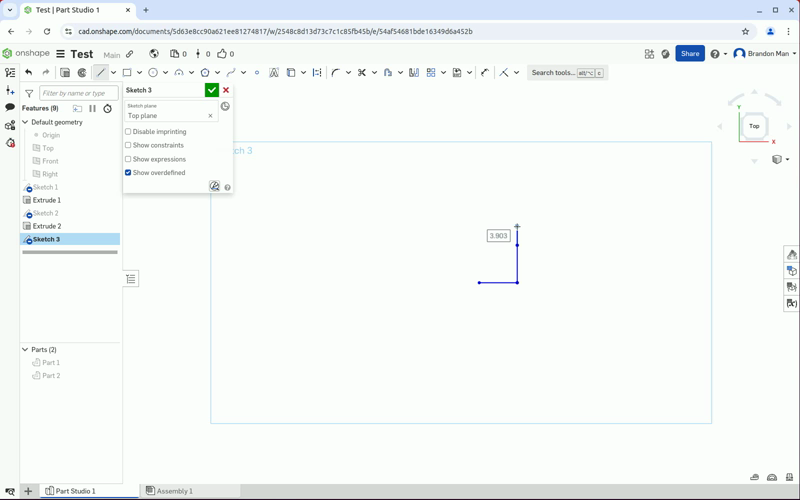
mouse_move(547, 226)
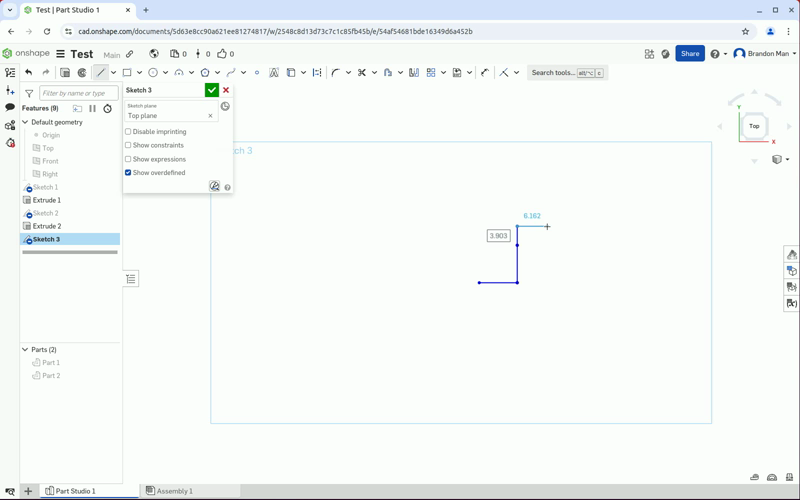
mouse_move(479, 226)
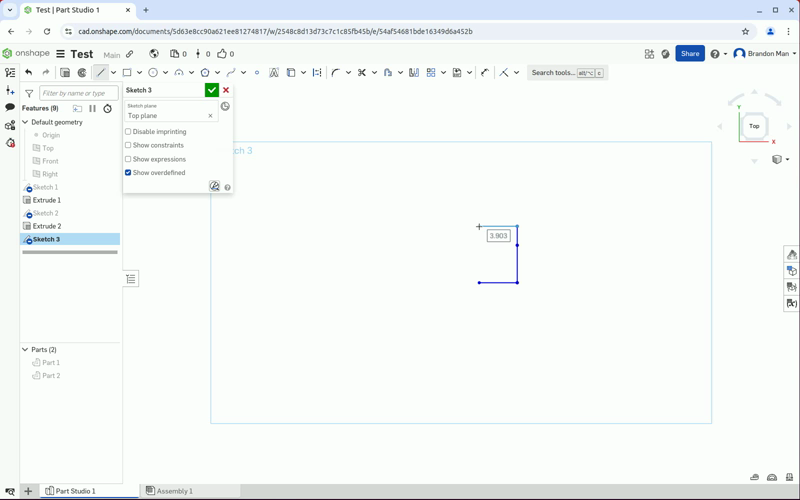
click(479, 226)
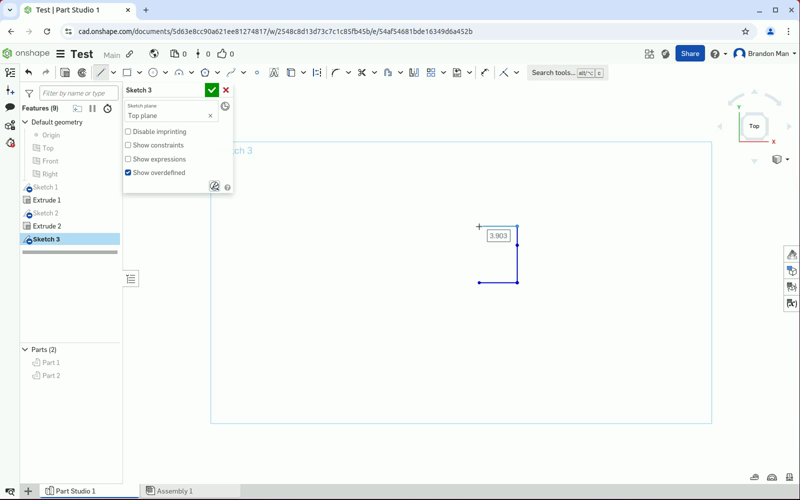
key_up(shift)
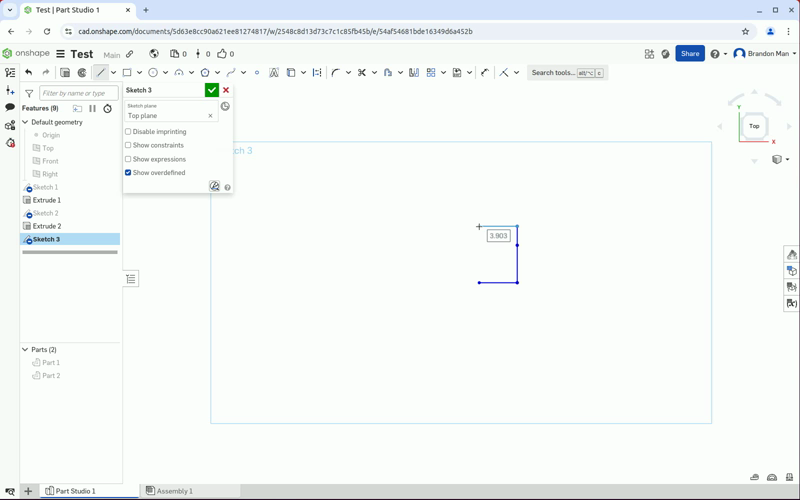
mouse_move(509, 226)
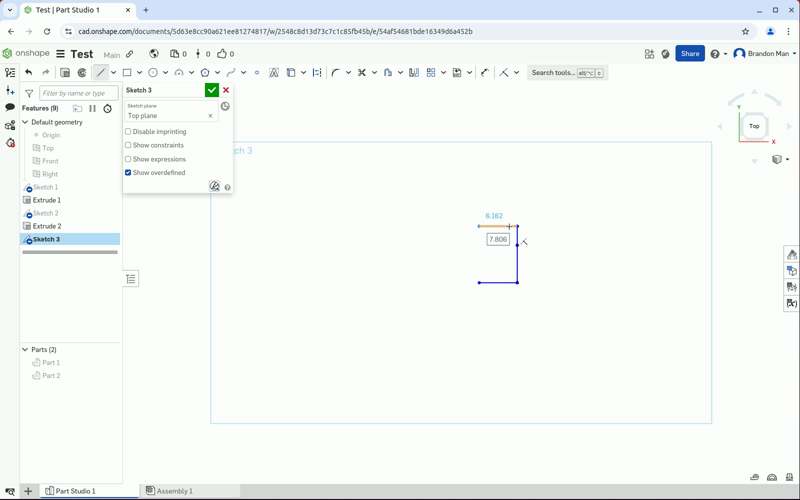
key_down(shift)
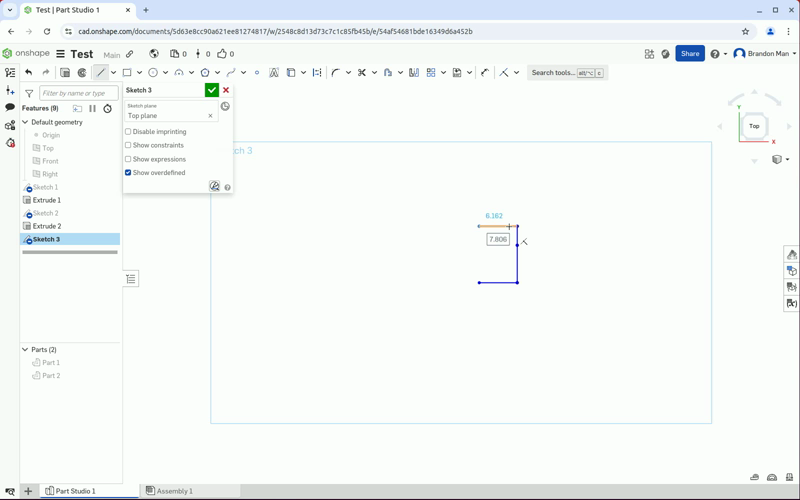
mouse_move(479, 282)
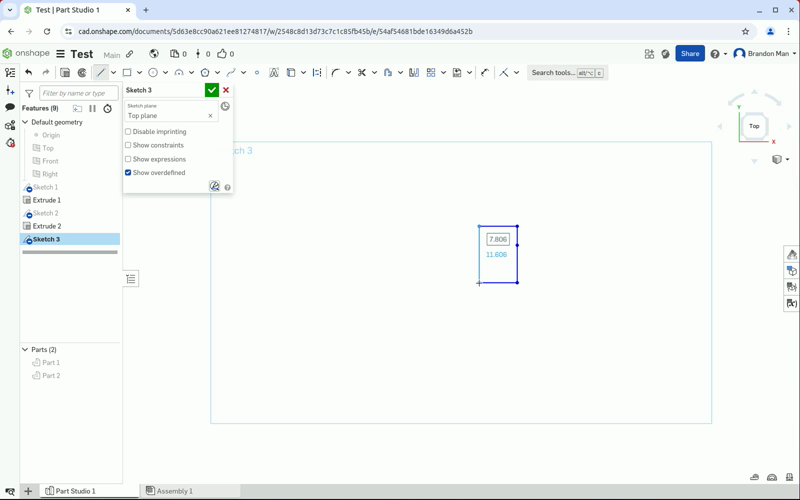
key_up(shift)
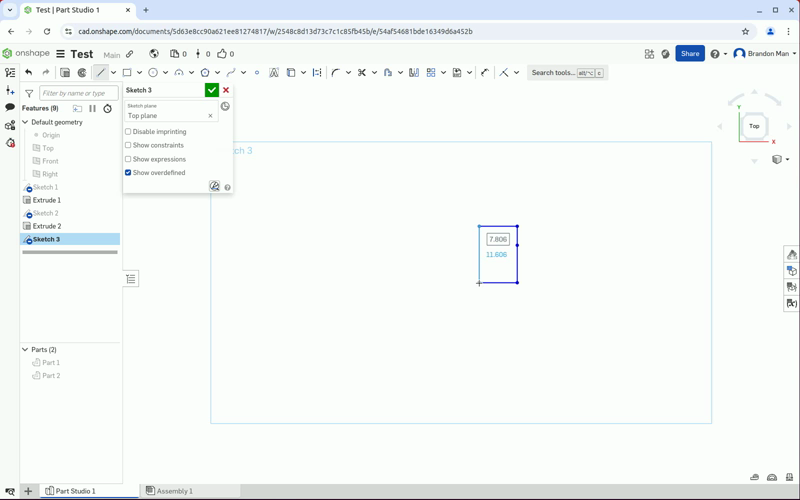
click(479, 282)
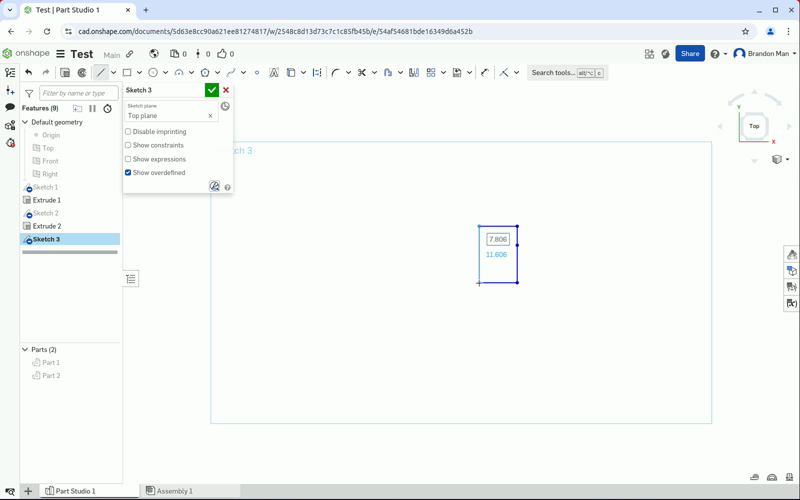
key(esc)
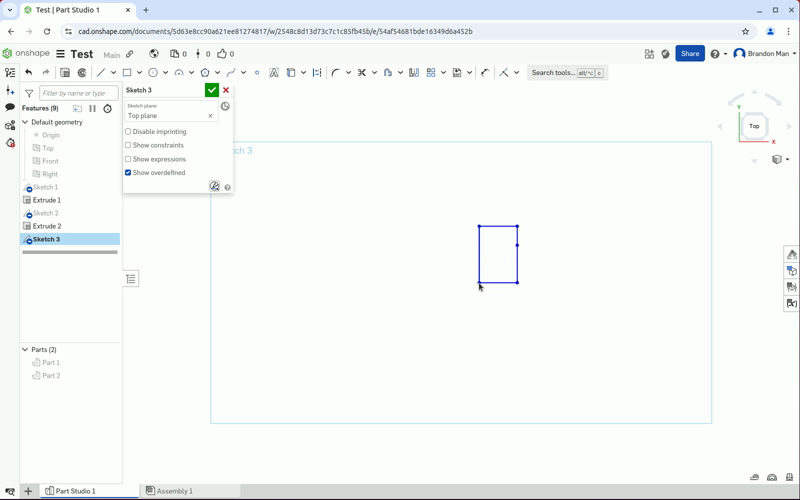
key(c)
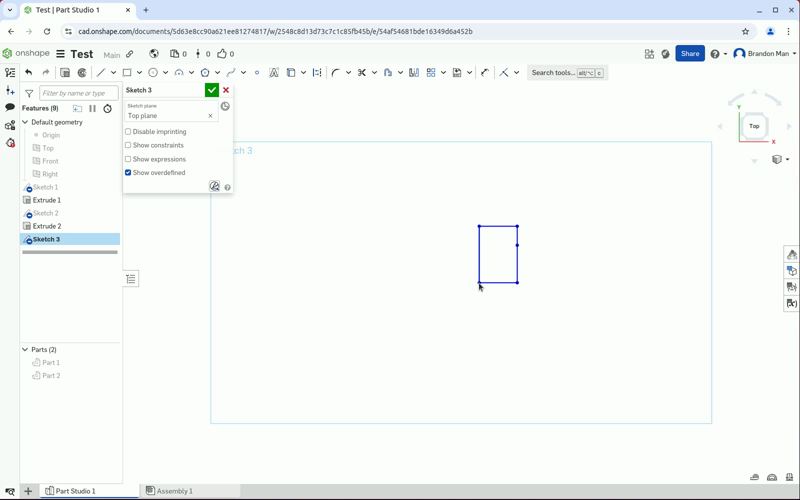
key_down(shift)
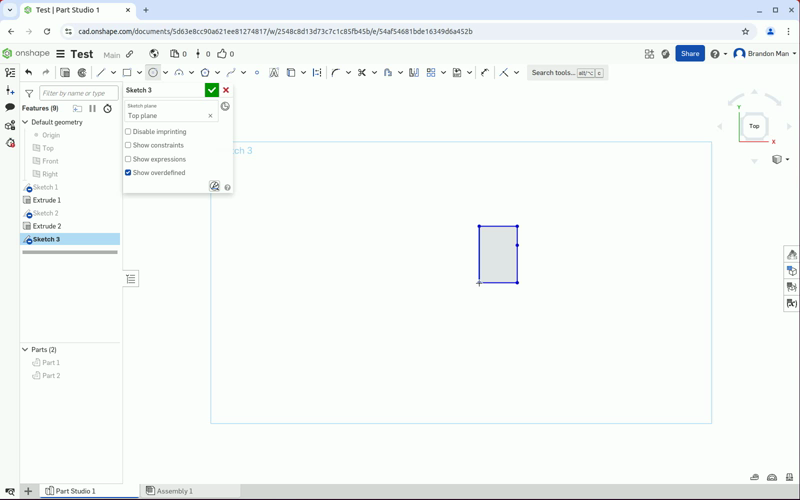
mouse_move(498, 254)
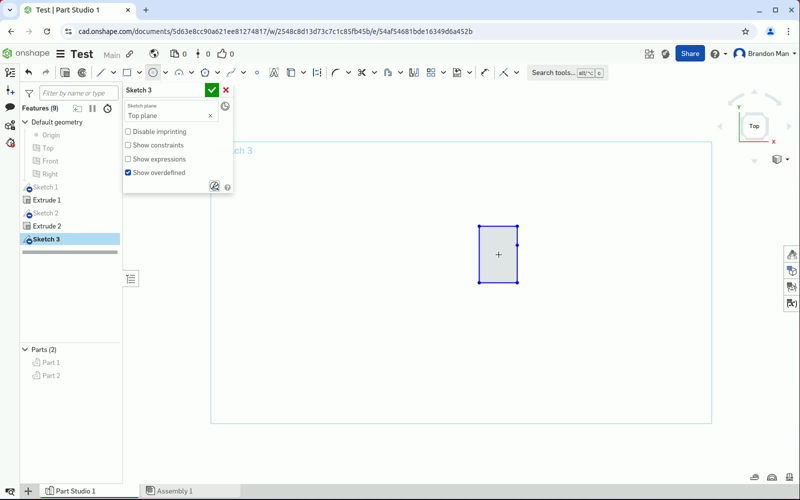
click(498, 254)
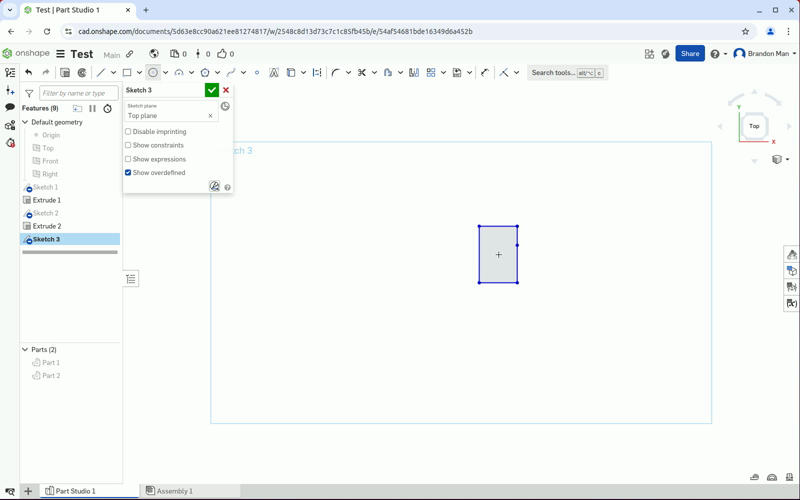
key_up(shift)
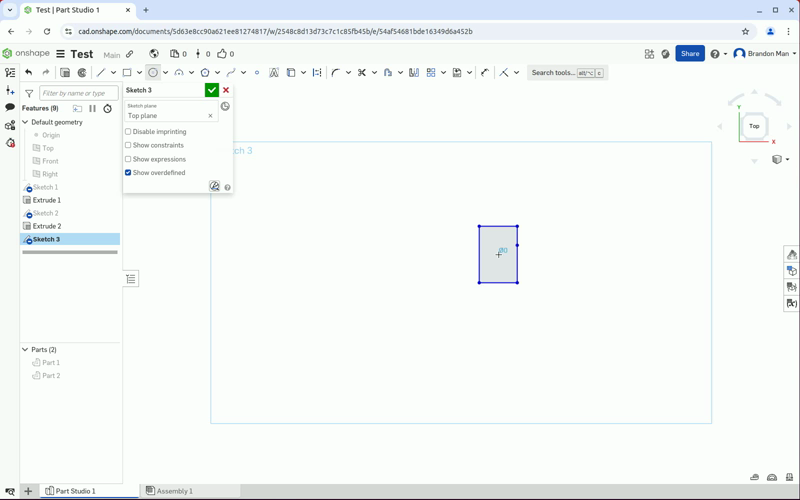
mouse_move(508, 254)
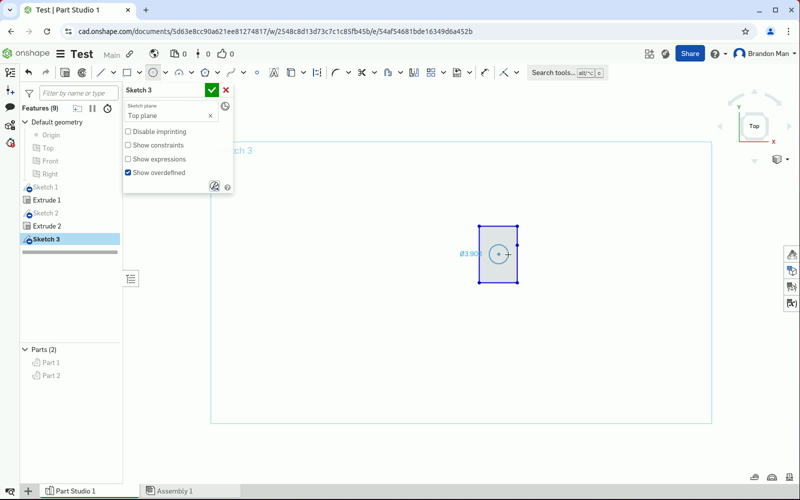
click(508, 254)
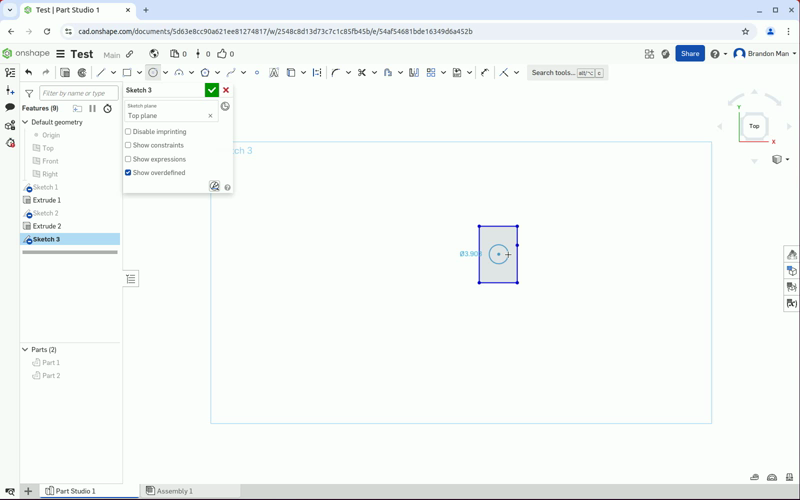
key(esc)
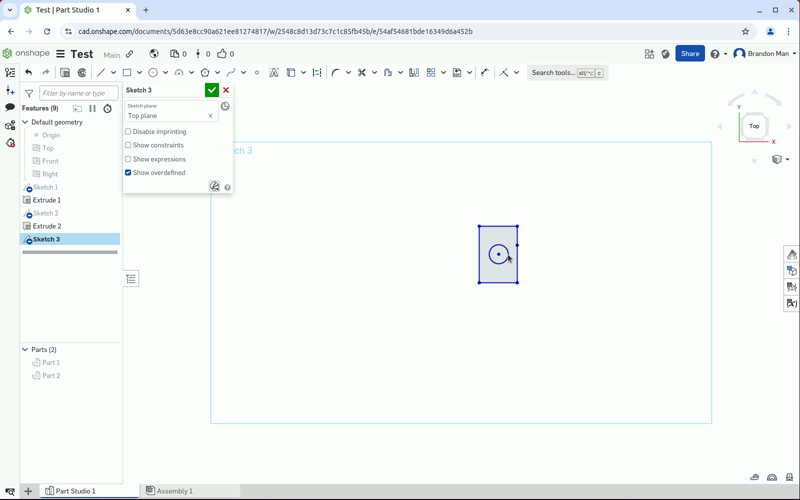
mouse_move(500, 227)
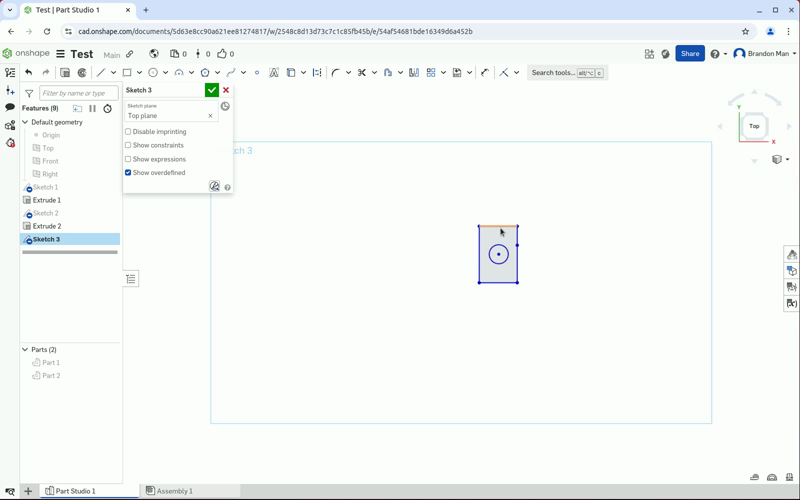
click(500, 227)
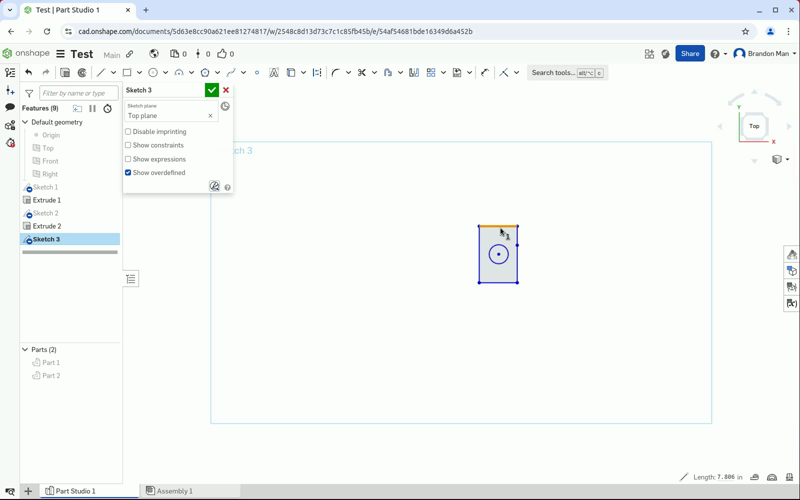
mouse_move(73, 352)
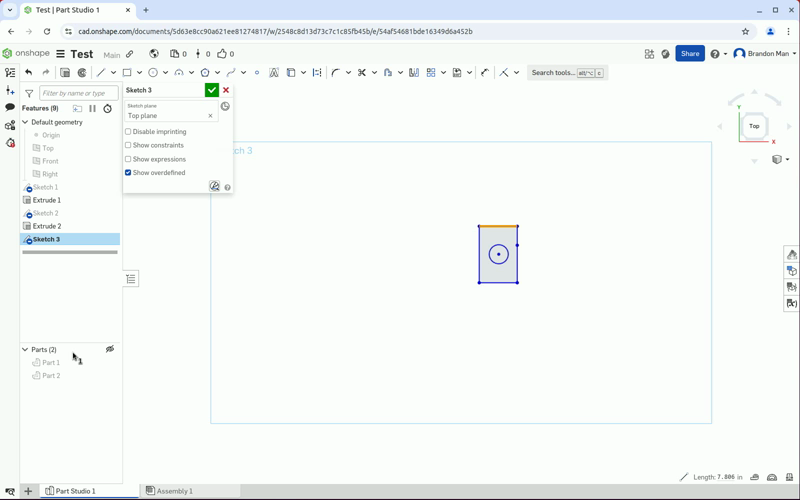
key(shift+y)
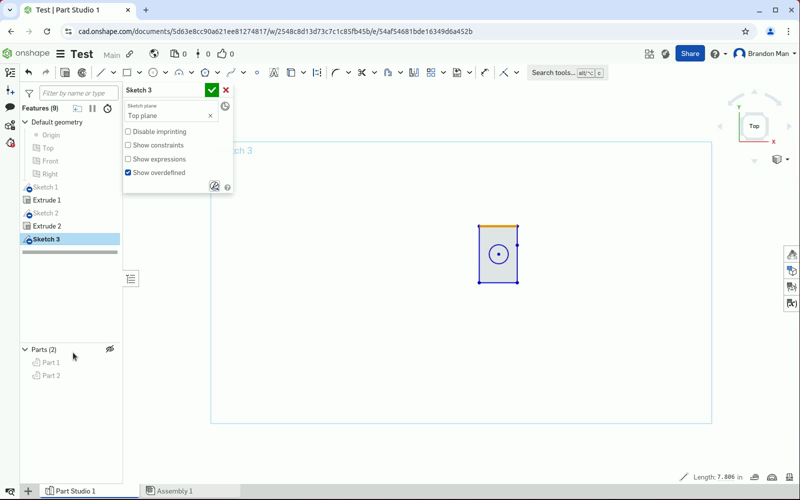
key(shift+e)
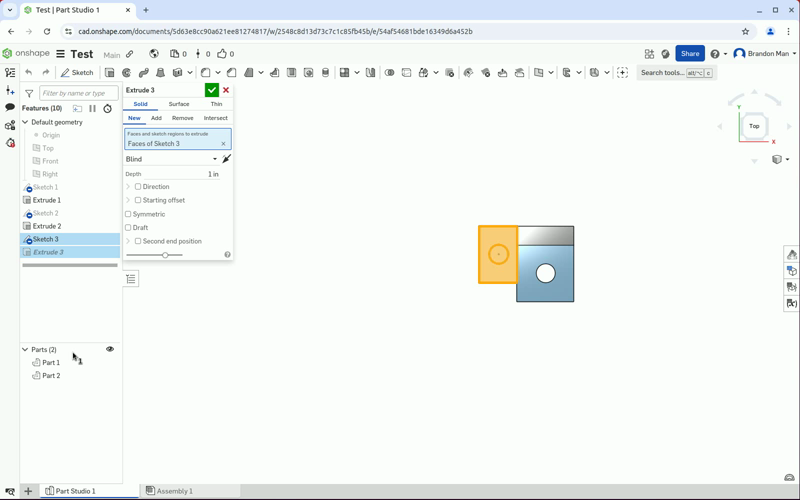
mouse_move(143, 106)
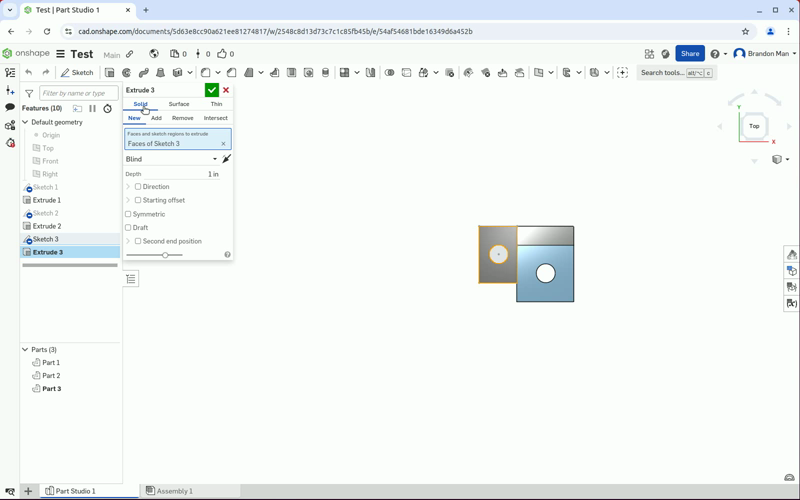
click(143, 106)
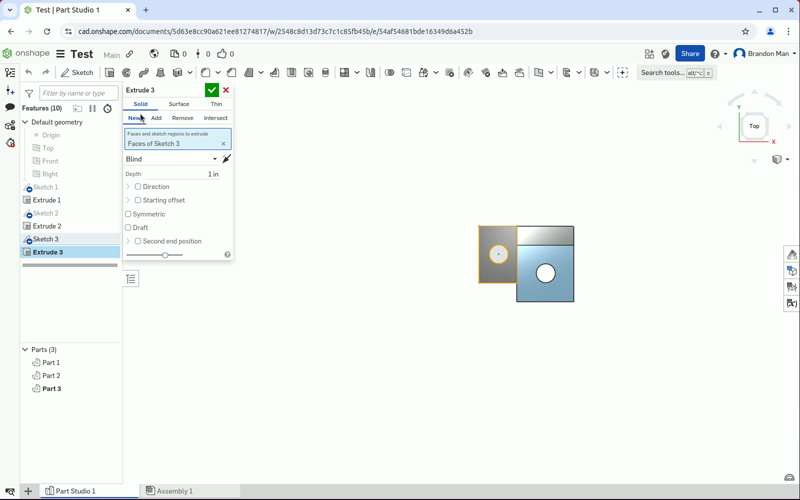
mouse_move(137, 120)
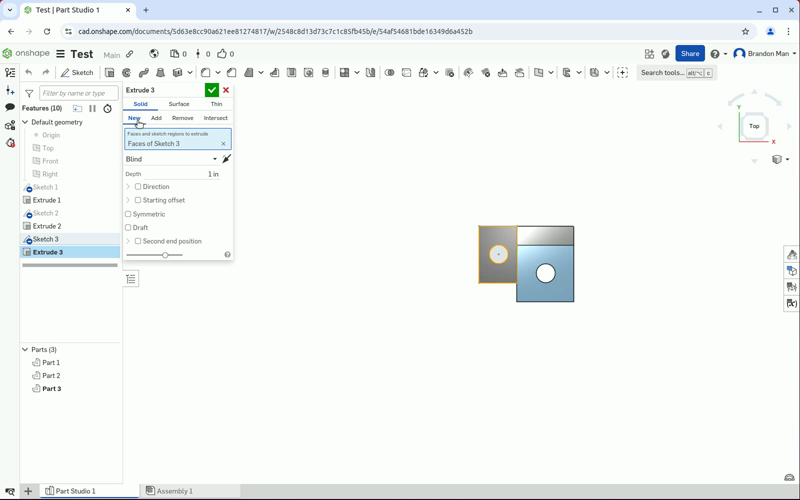
click(137, 120)
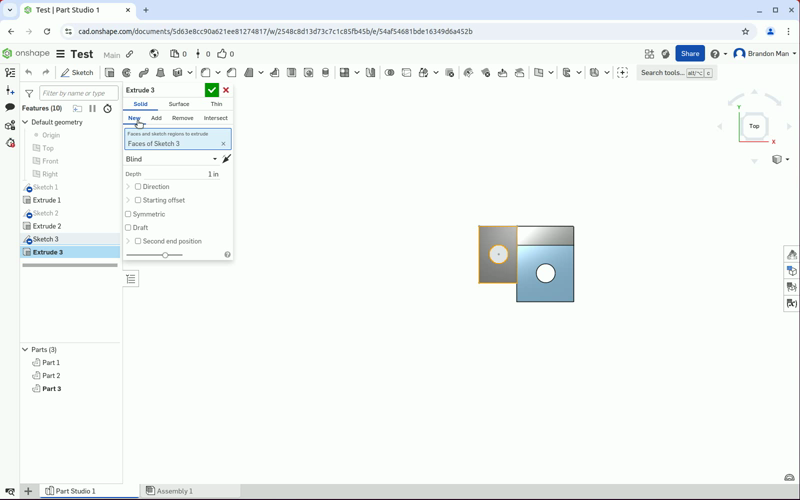
key(tab, 4)
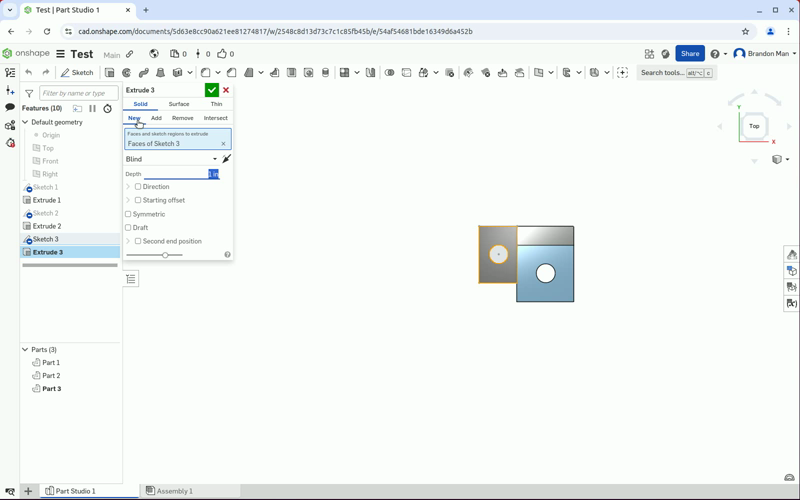
text(3.851)
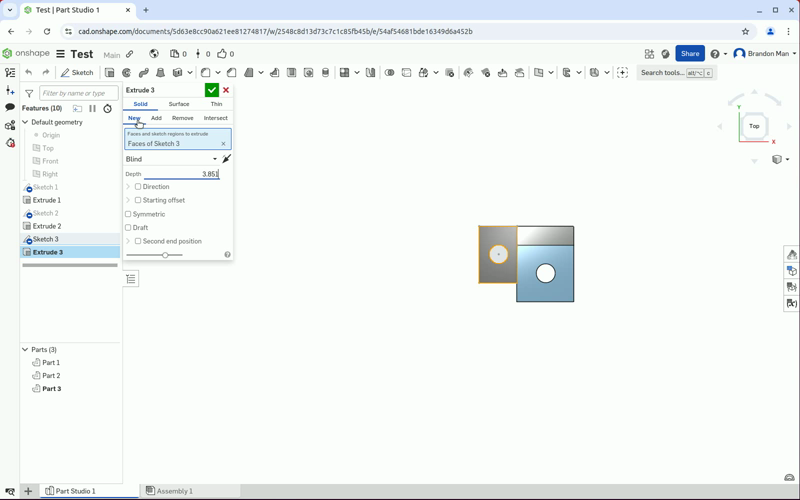
key(enter)
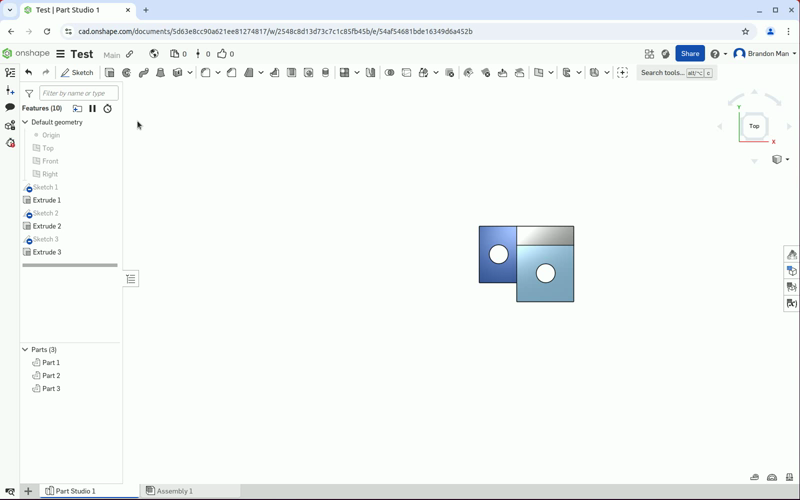
key(shift+h)
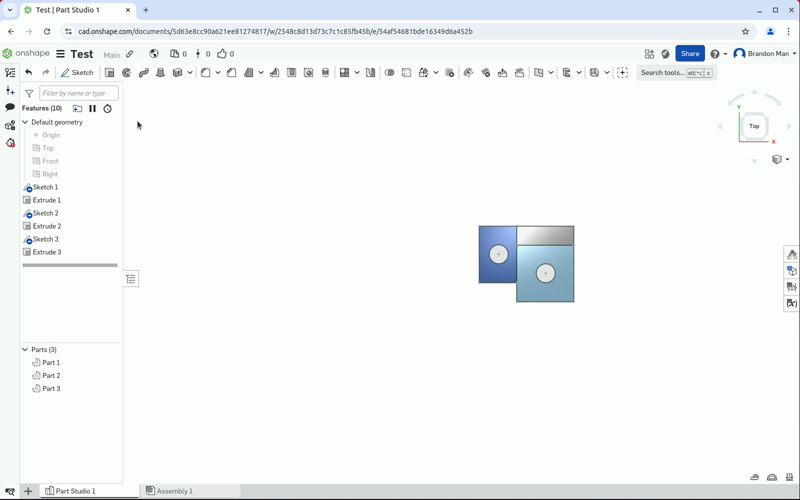
key(shift+h)
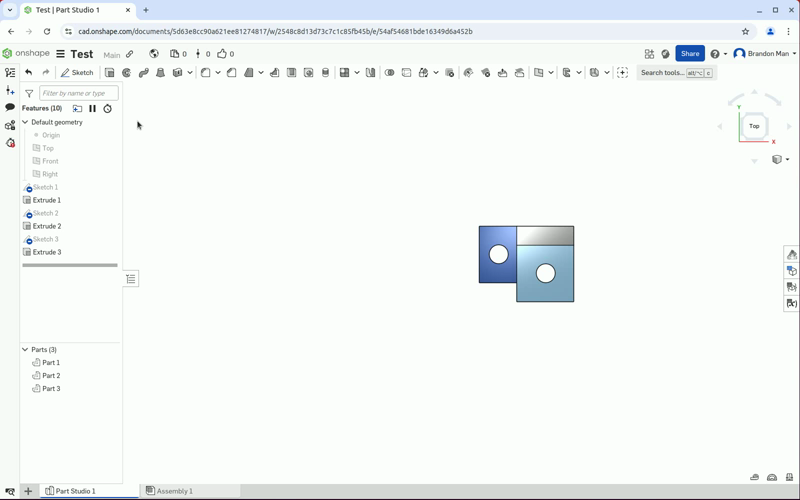
mouse_move(73, 189)
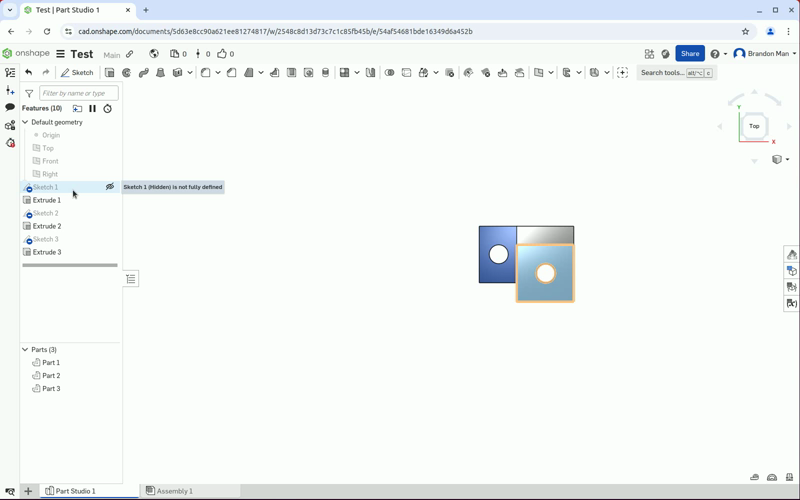
click(73, 189)
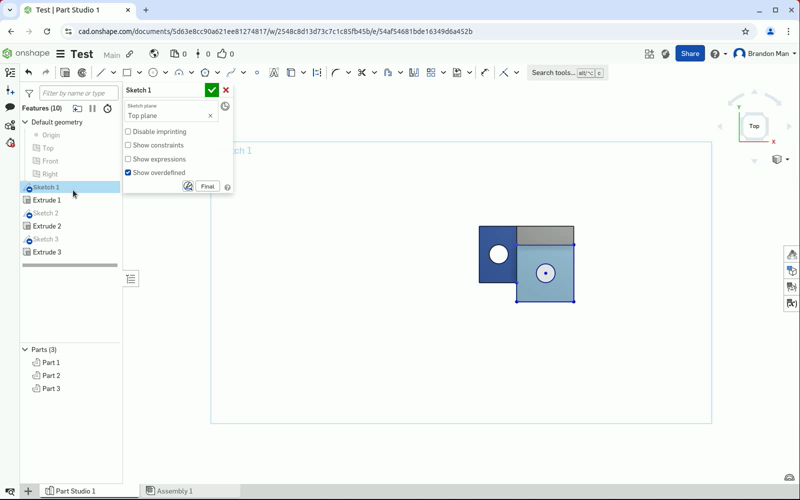
mouse_move(229, 92)
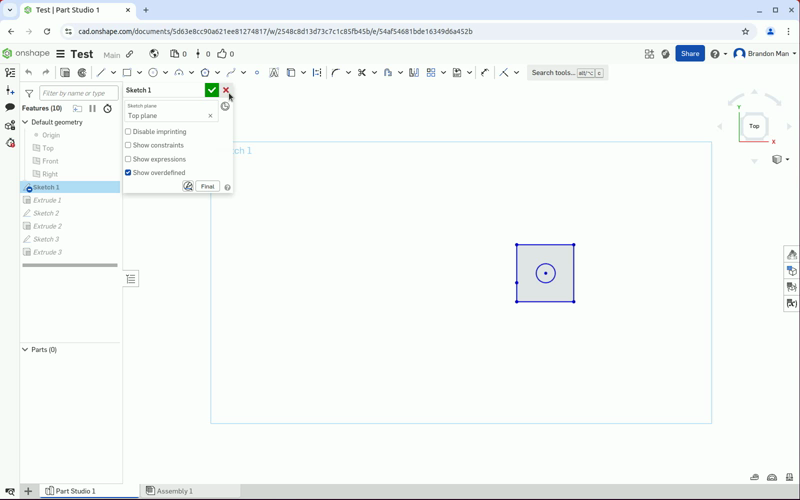
click(229, 92)
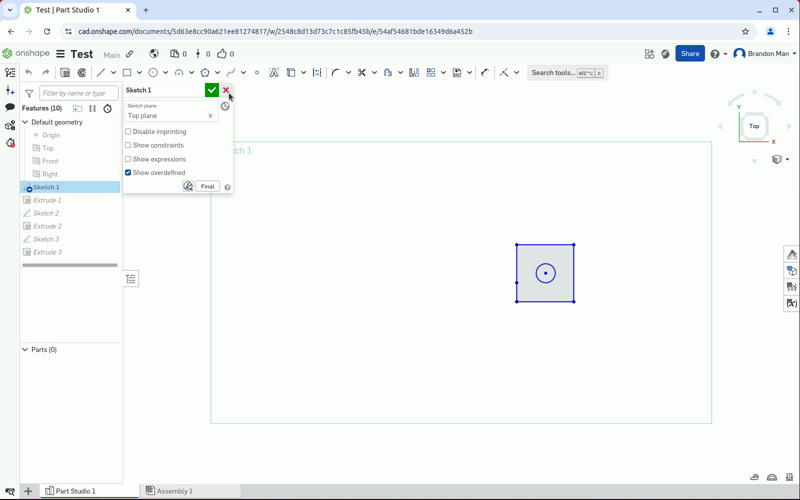
key(shift+s)
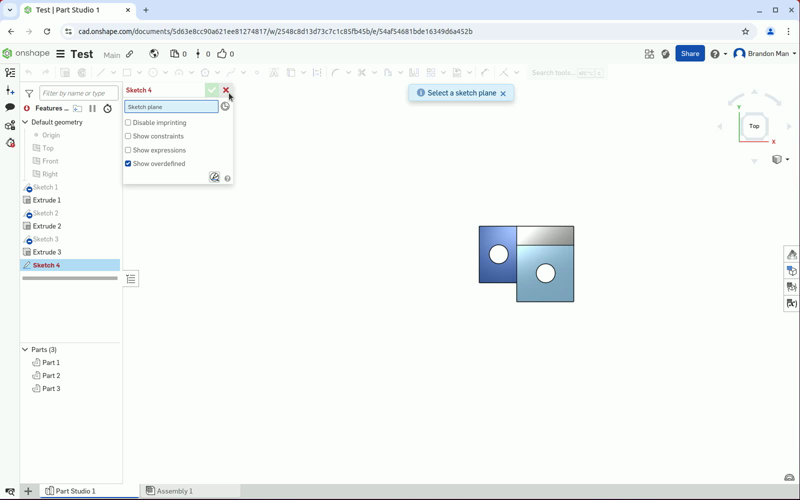
mouse_move(73, 150)
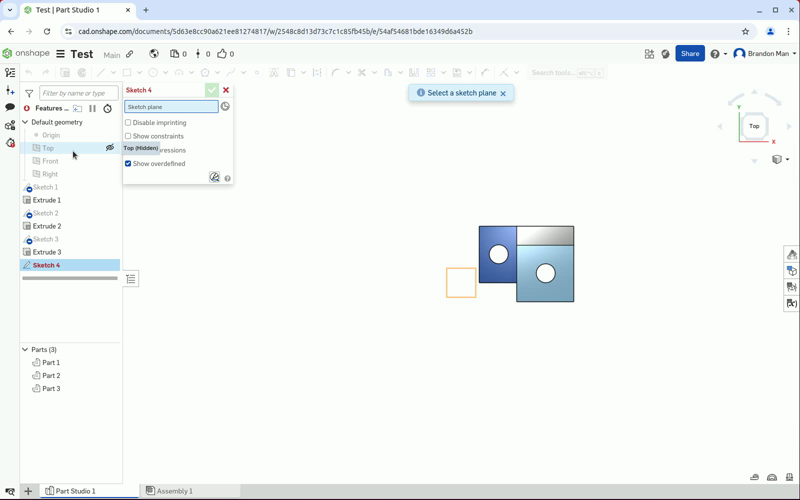
click(73, 150)
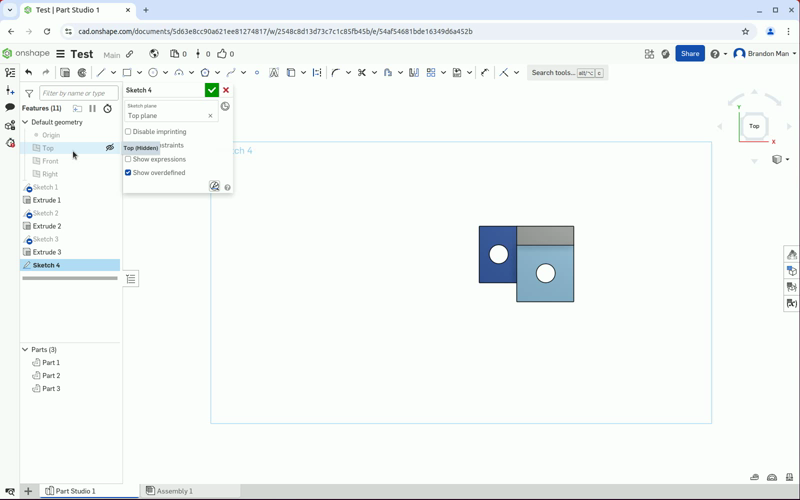
mouse_move(73, 352)
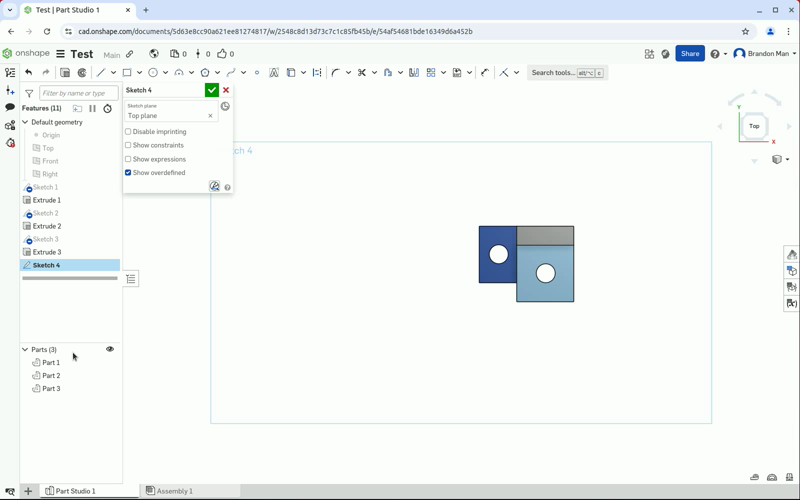
key(y)
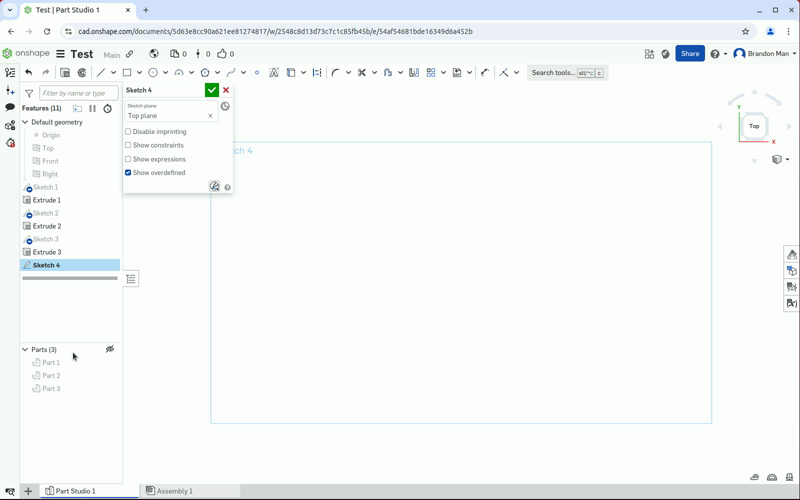
key(l)
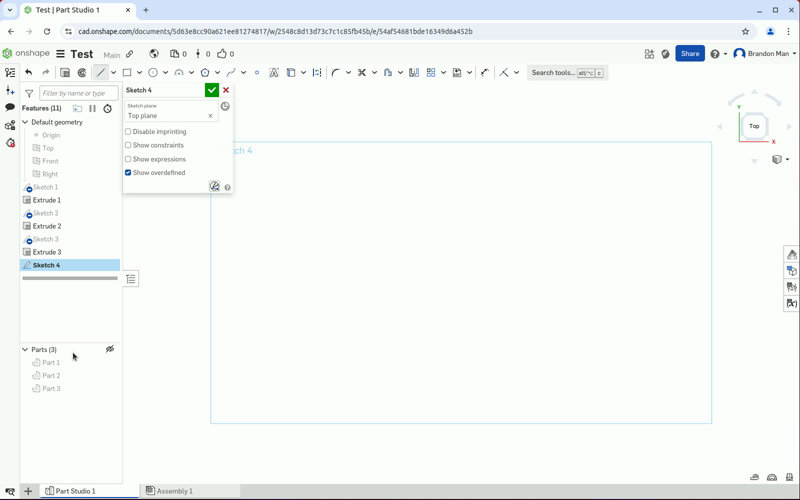
key_down(shift)
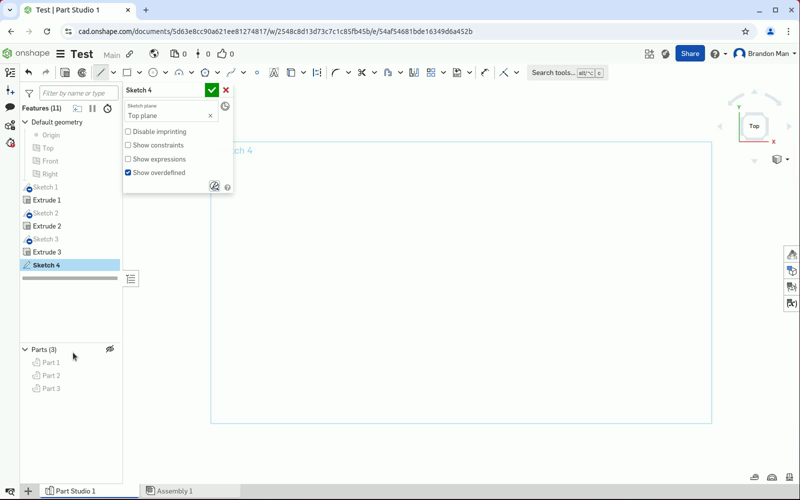
mouse_move(460, 282)
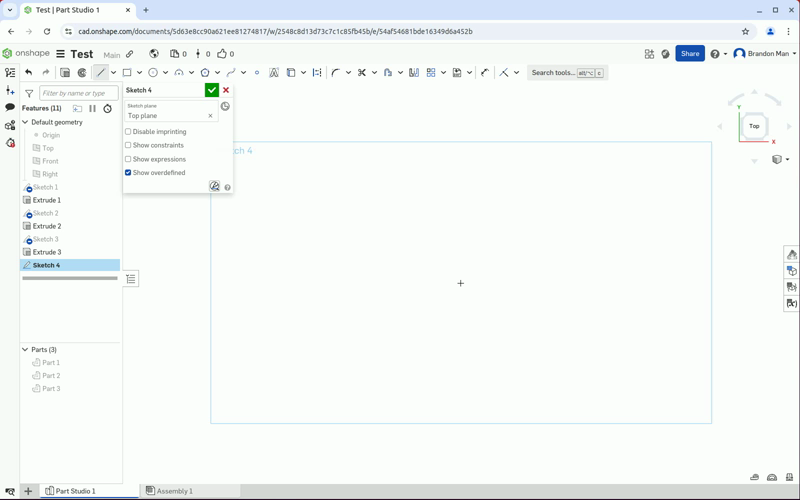
click(460, 282)
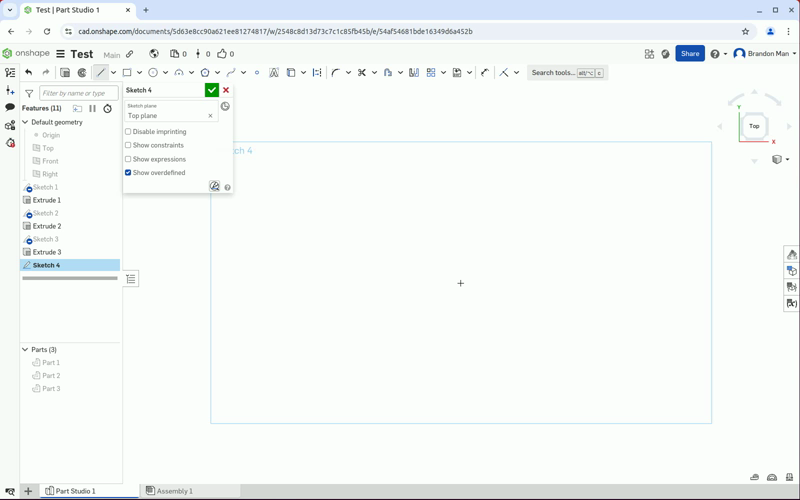
key_up(shift)
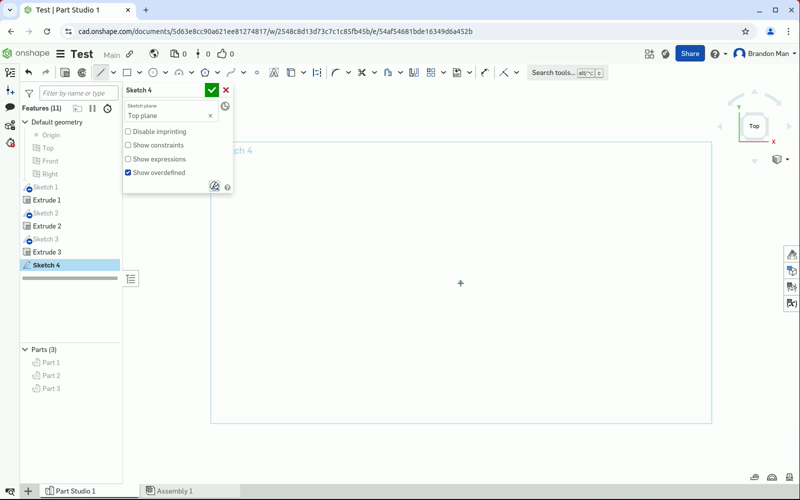
key_down(shift)
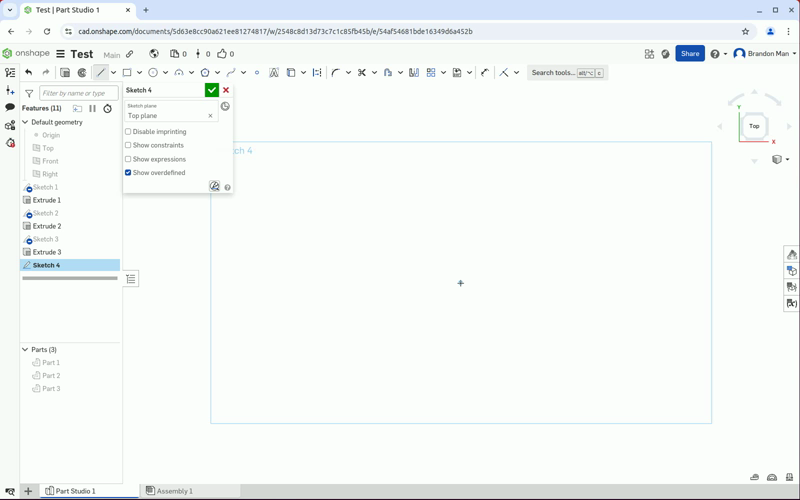
mouse_move(490, 282)
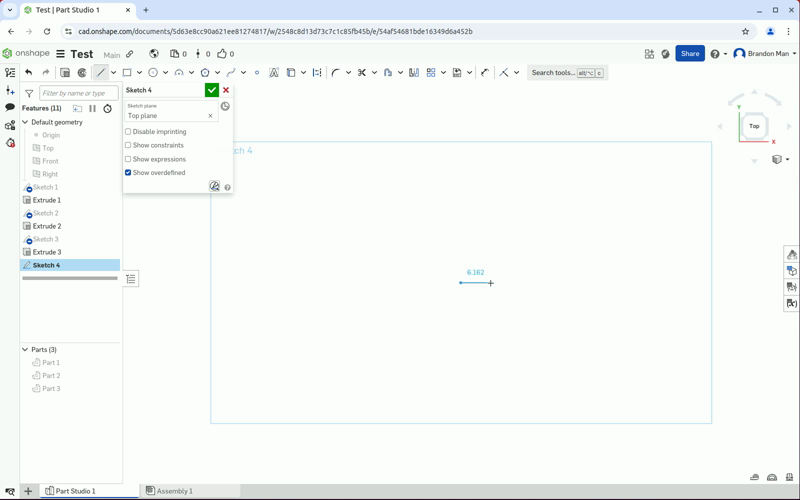
mouse_move(480, 282)
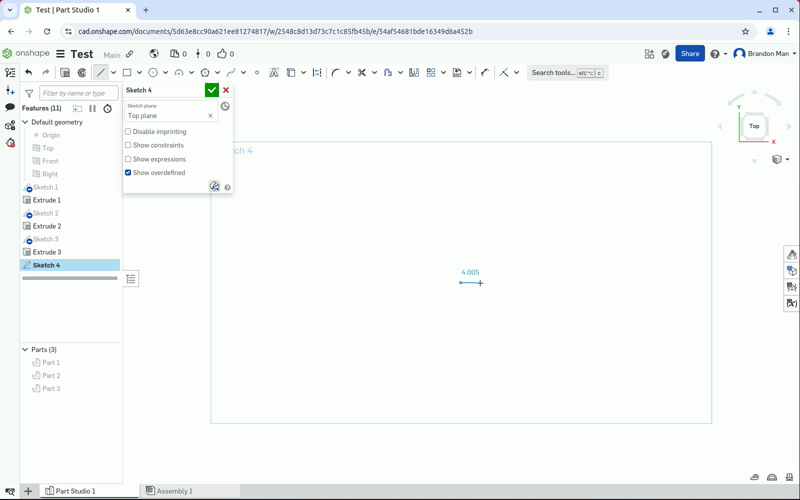
click(480, 282)
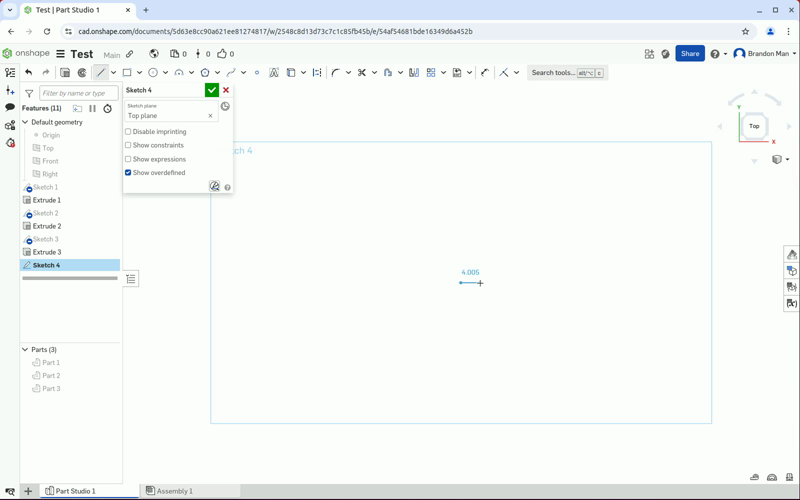
key_up(shift)
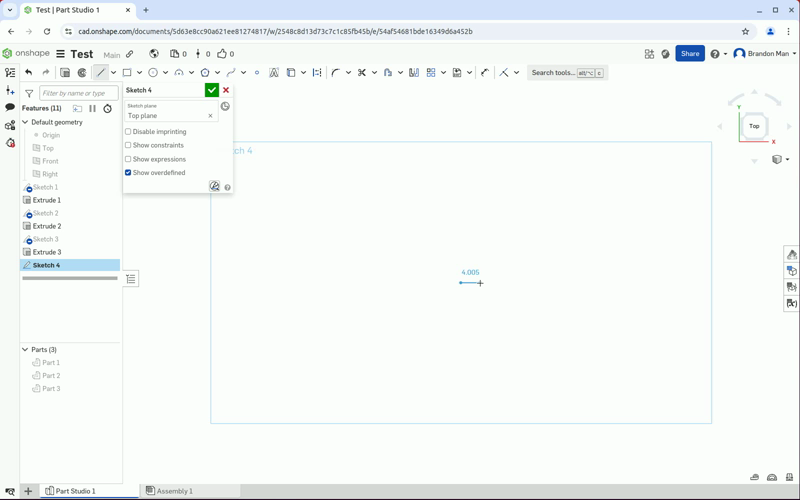
key_down(shift)
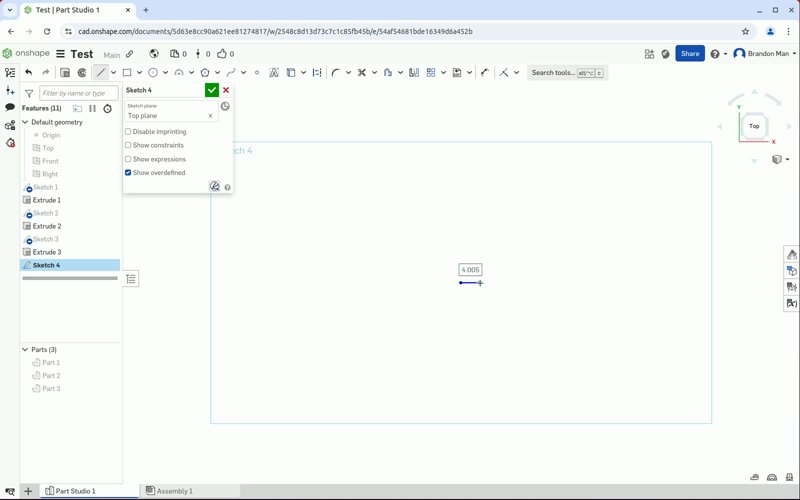
mouse_move(510, 282)
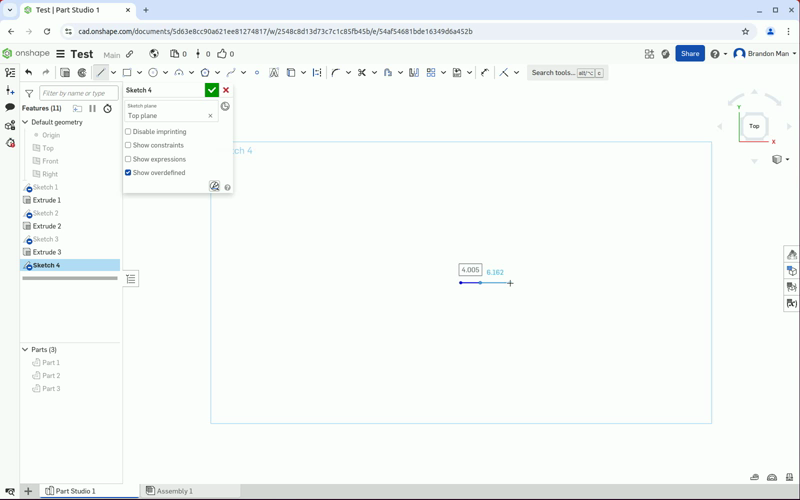
mouse_move(480, 226)
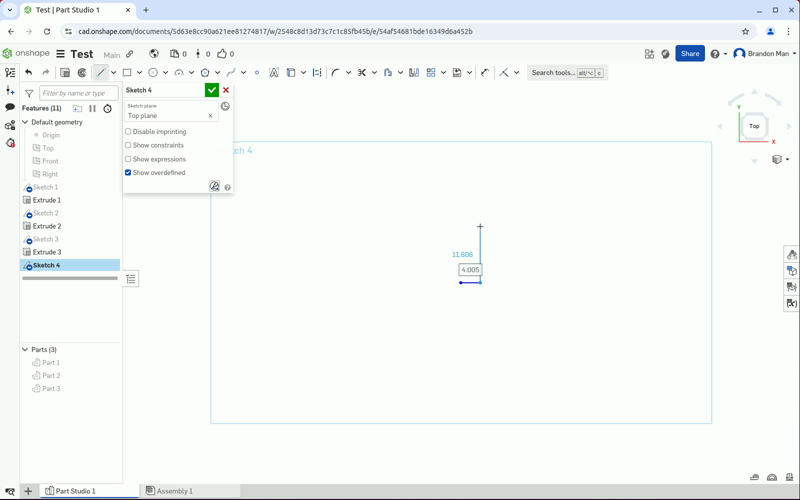
click(480, 226)
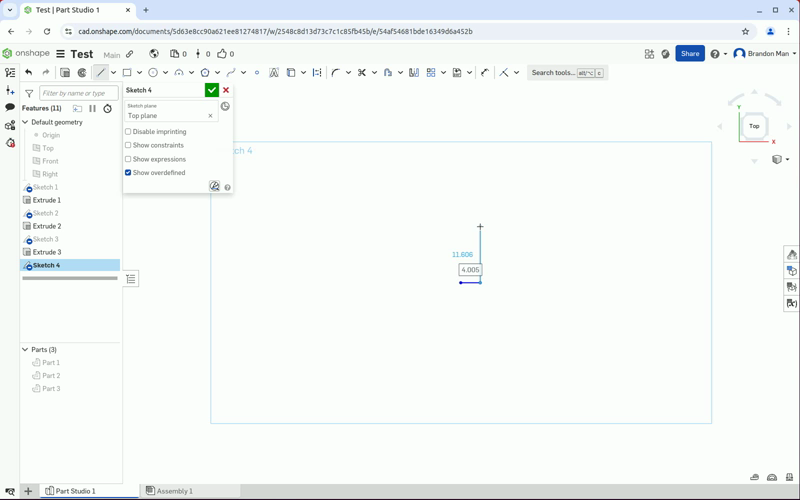
key_up(shift)
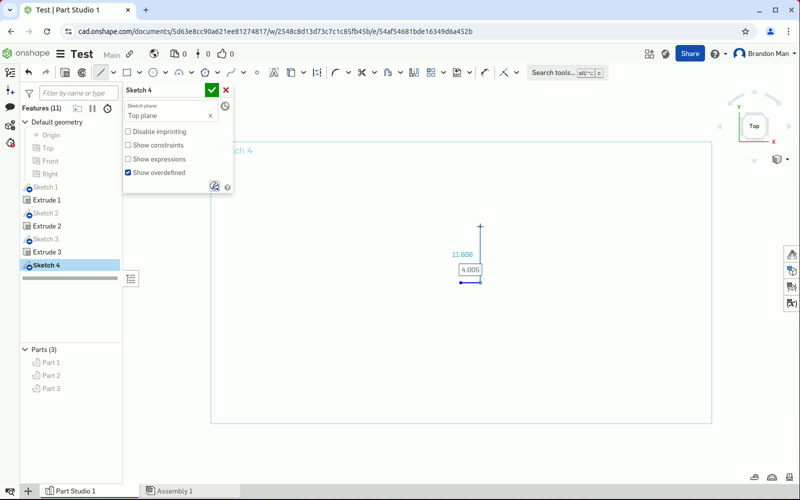
key_down(shift)
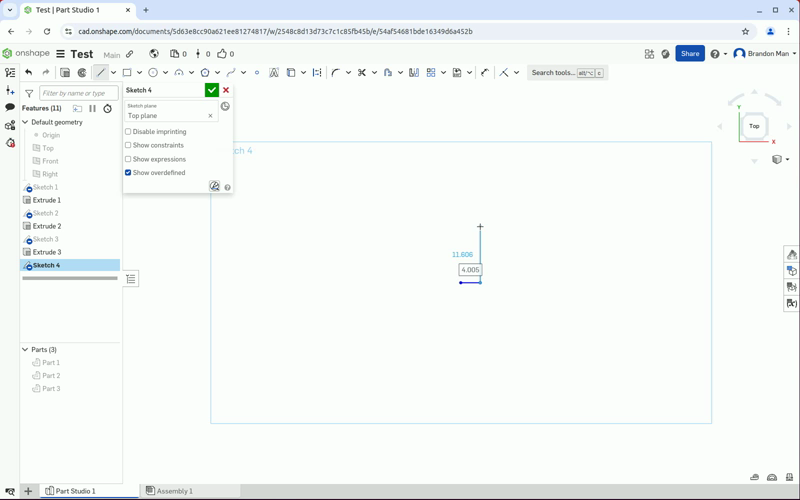
mouse_move(510, 226)
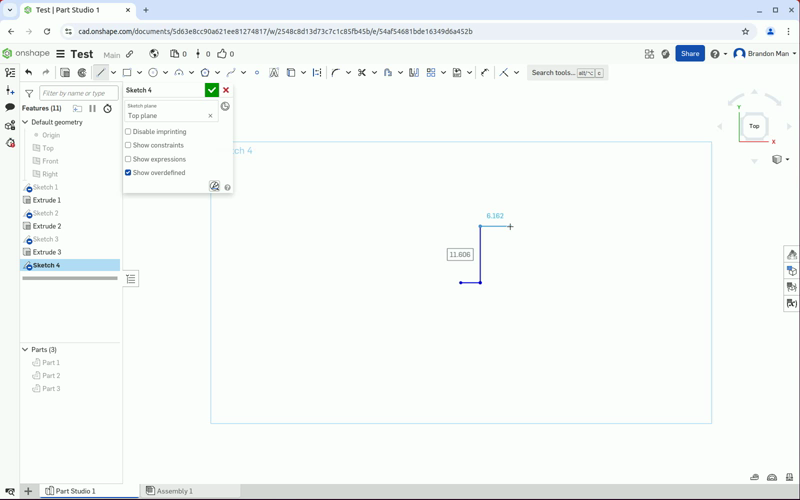
mouse_move(460, 226)
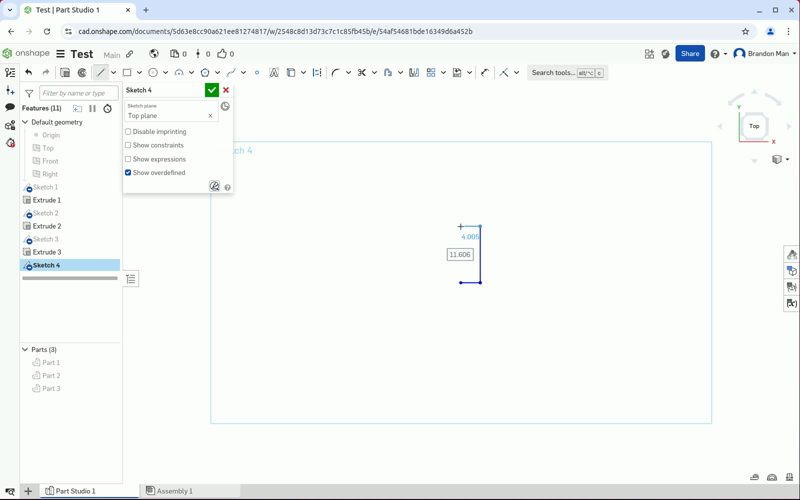
click(460, 226)
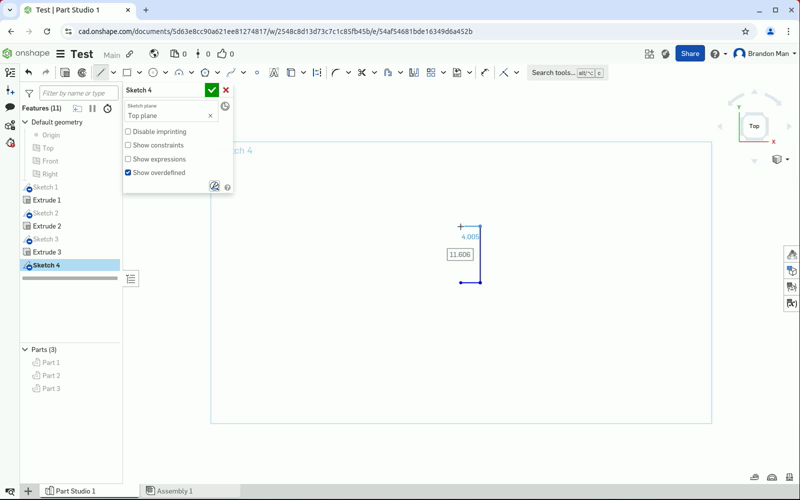
key_up(shift)
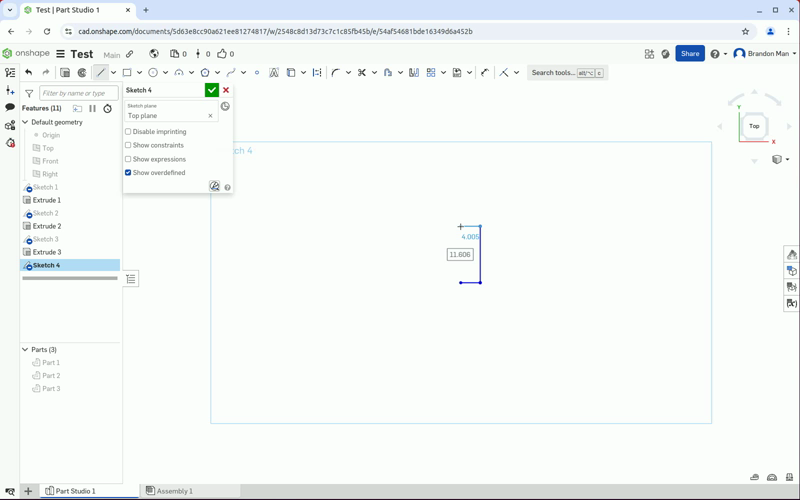
mouse_move(490, 226)
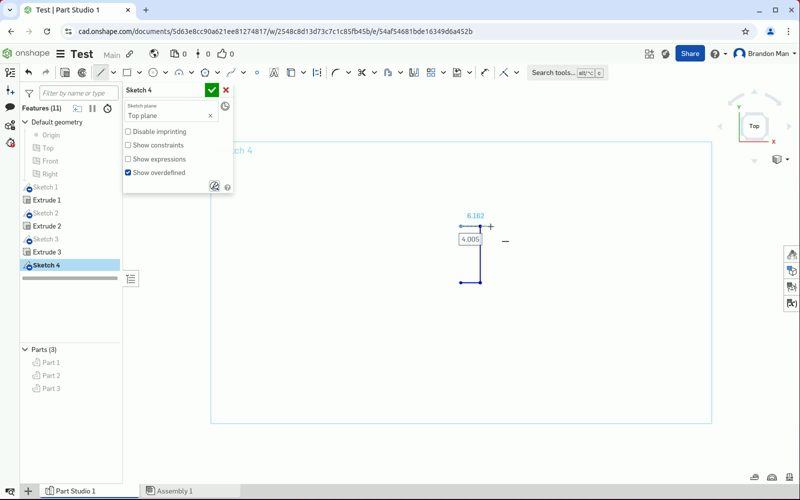
key_down(shift)
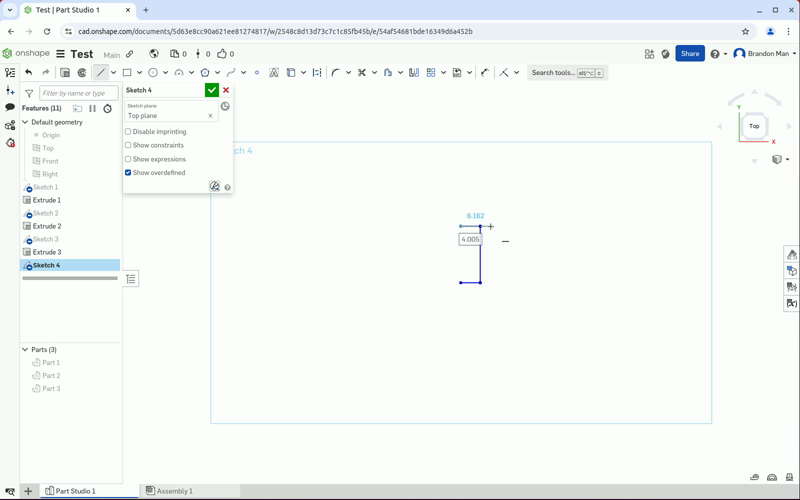
mouse_move(460, 282)
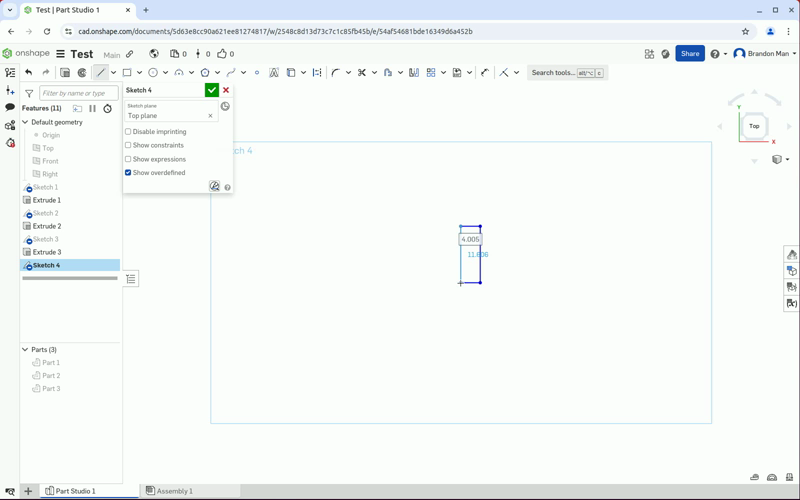
key_up(shift)
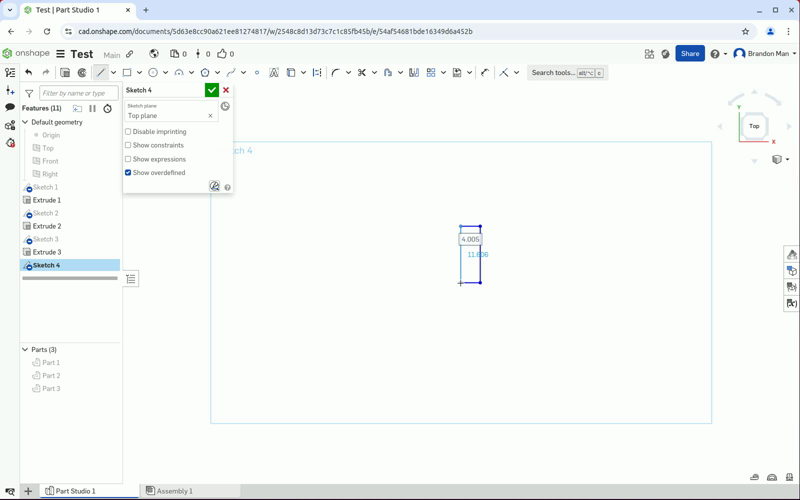
click(460, 282)
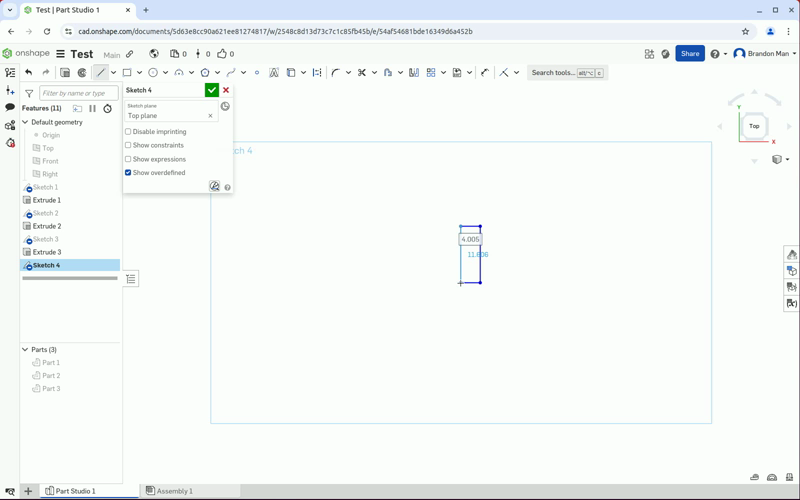
key(esc)
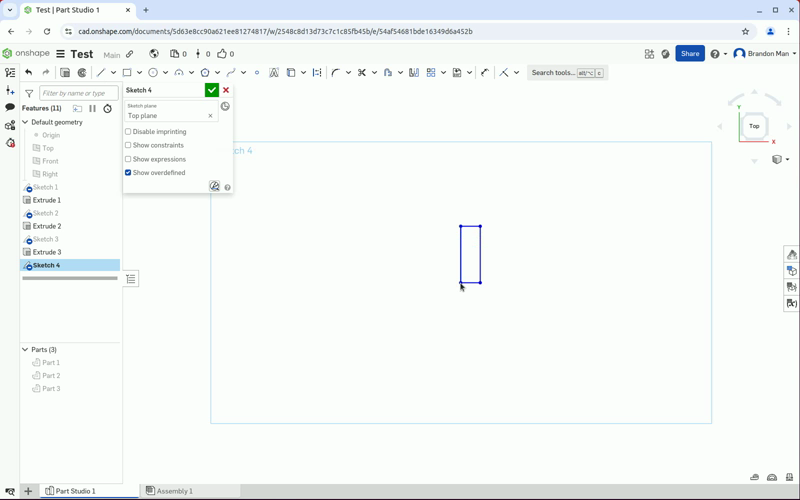
mouse_move(477, 261)
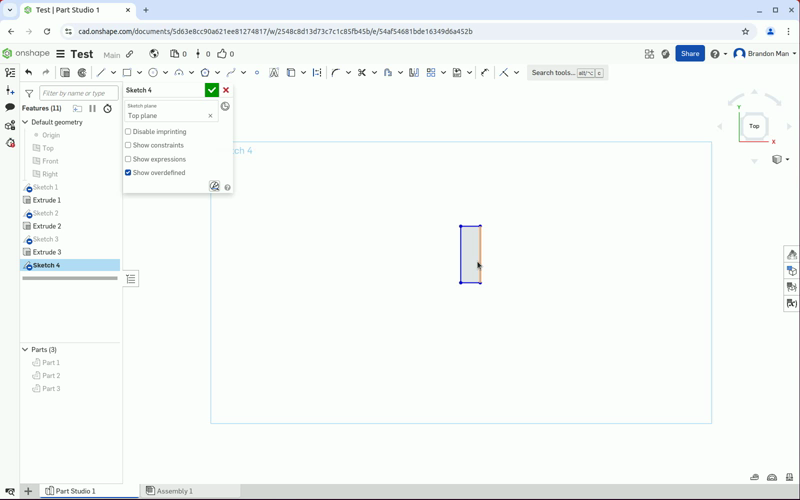
scroll(6)
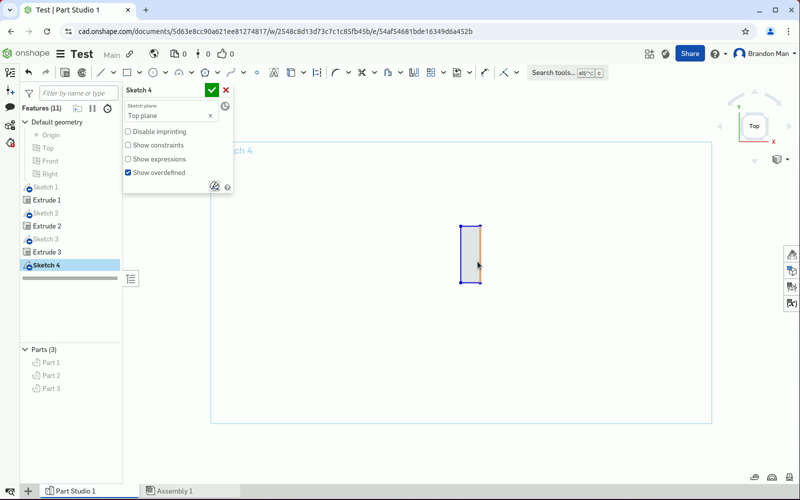
scroll(6)
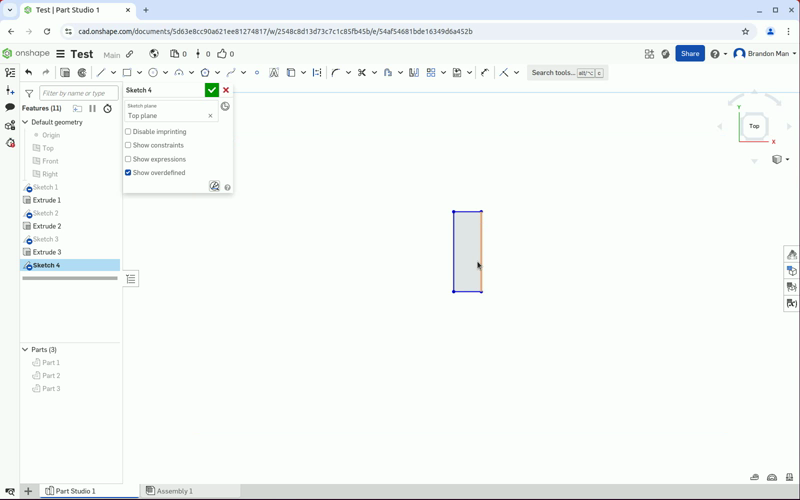
scroll(6)
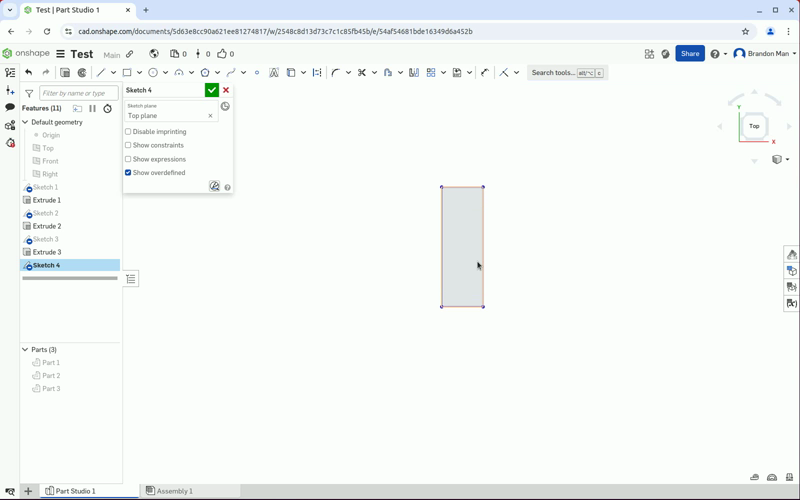
scroll(6)
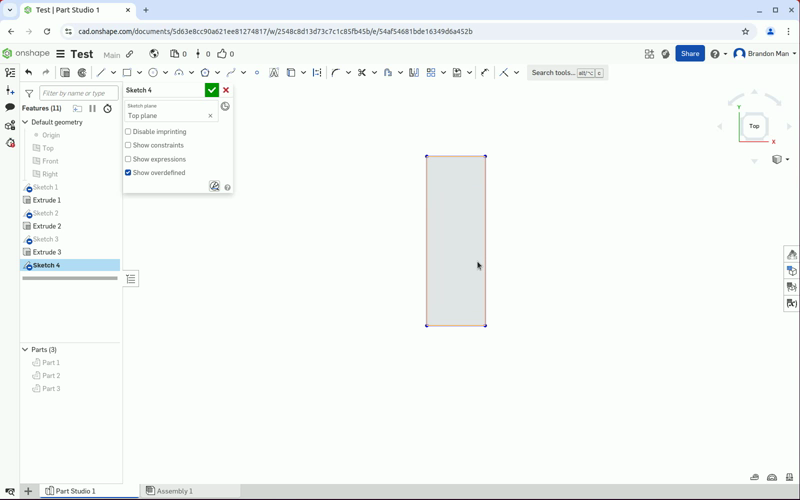
scroll(6)
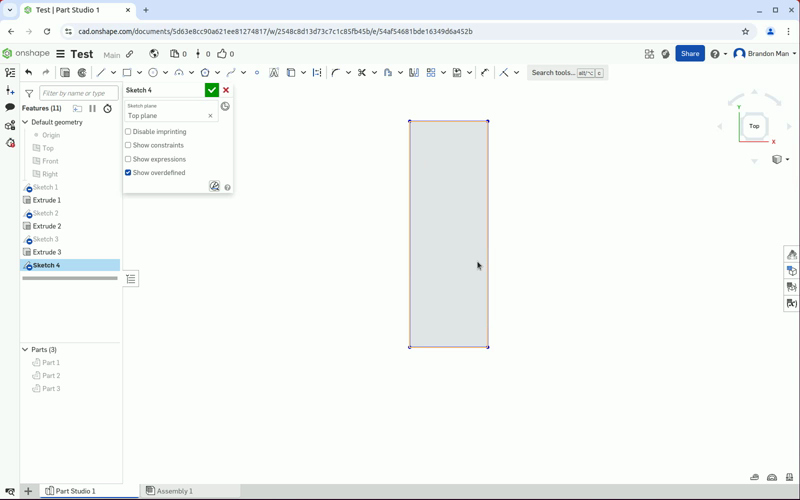
scroll(6)
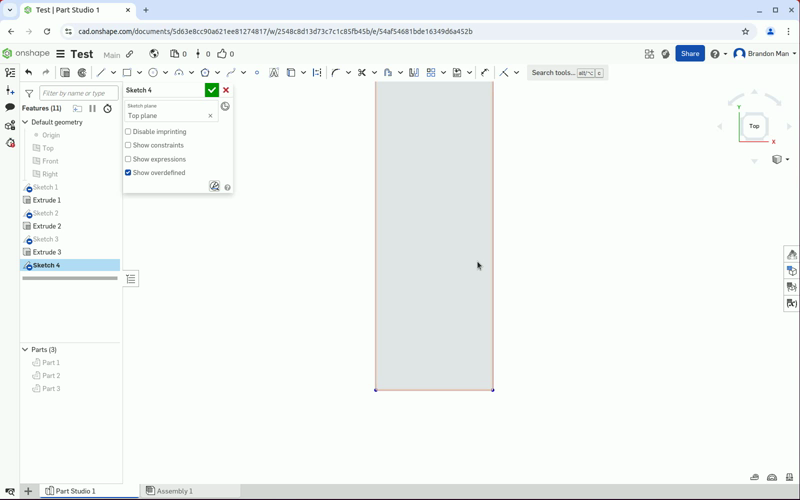
scroll(6)
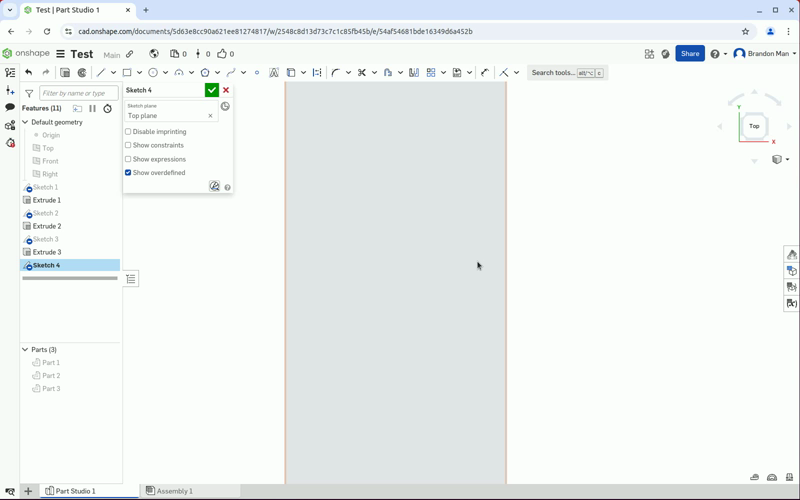
click(477, 261)
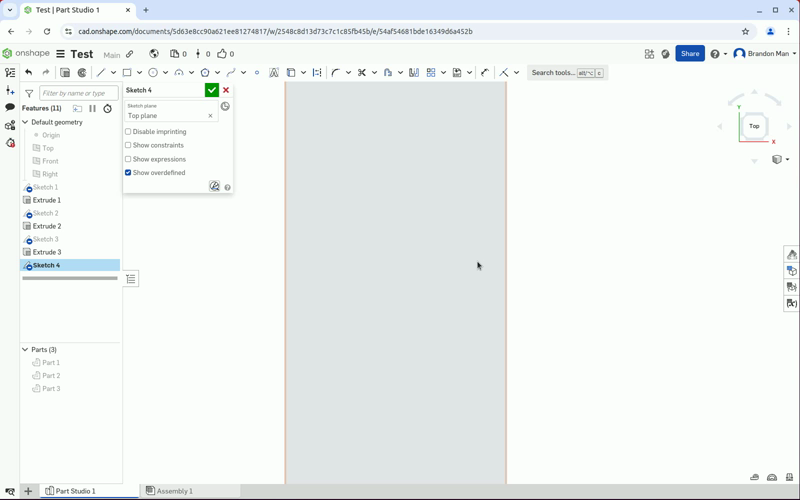
scroll(-6)
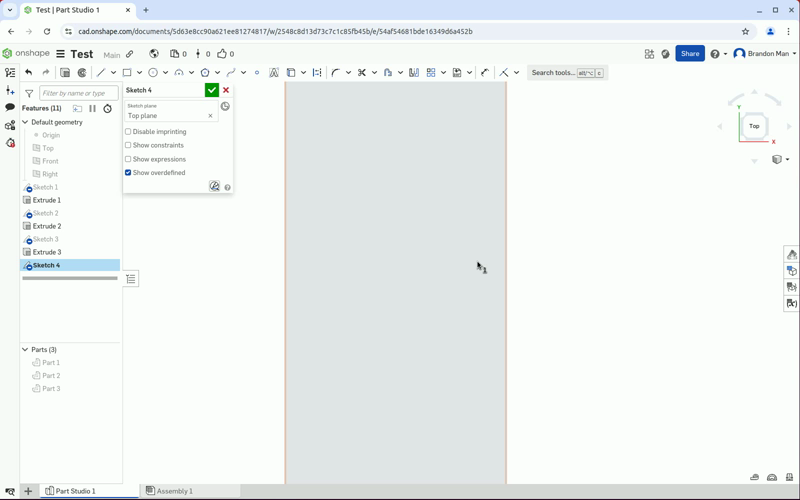
scroll(-6)
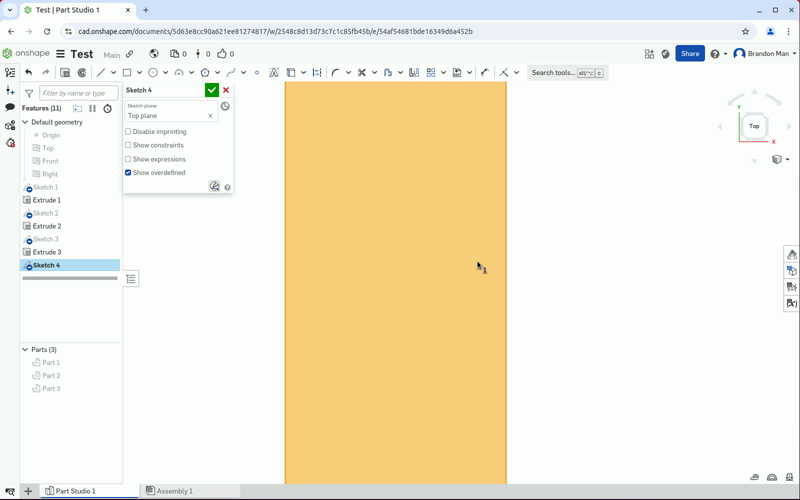
scroll(-6)
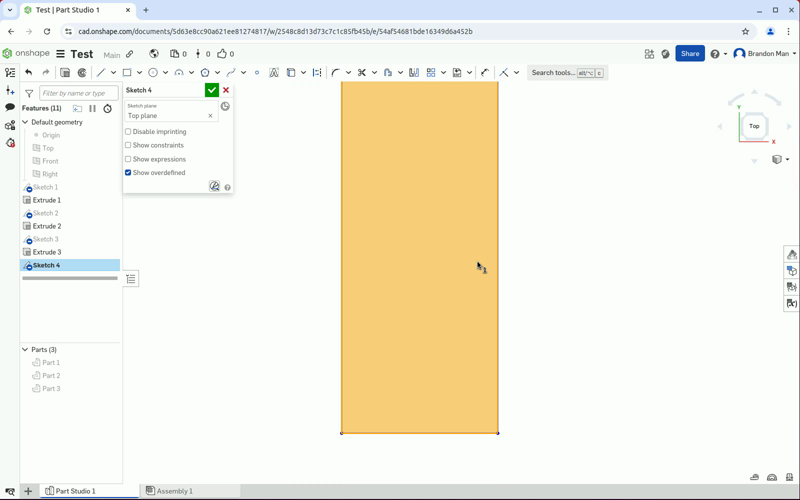
scroll(-6)
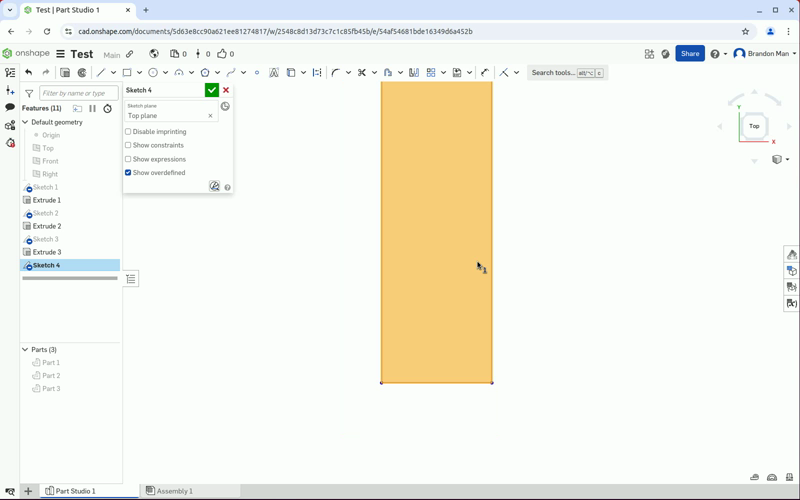
scroll(-6)
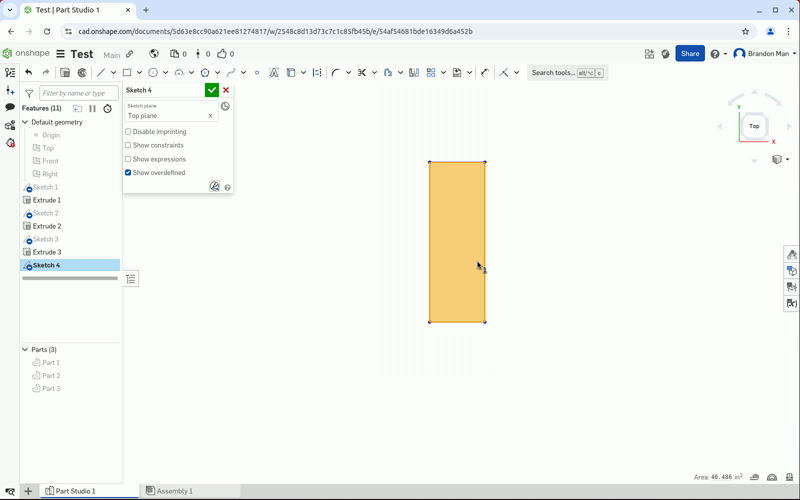
scroll(-6)
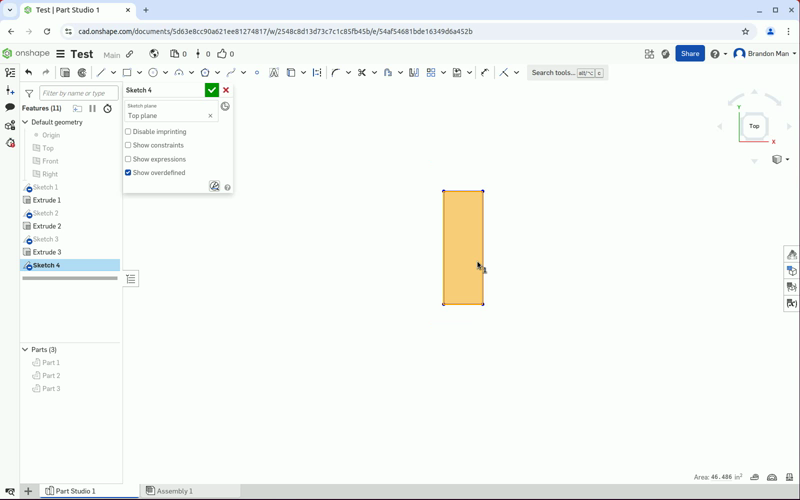
scroll(-6)
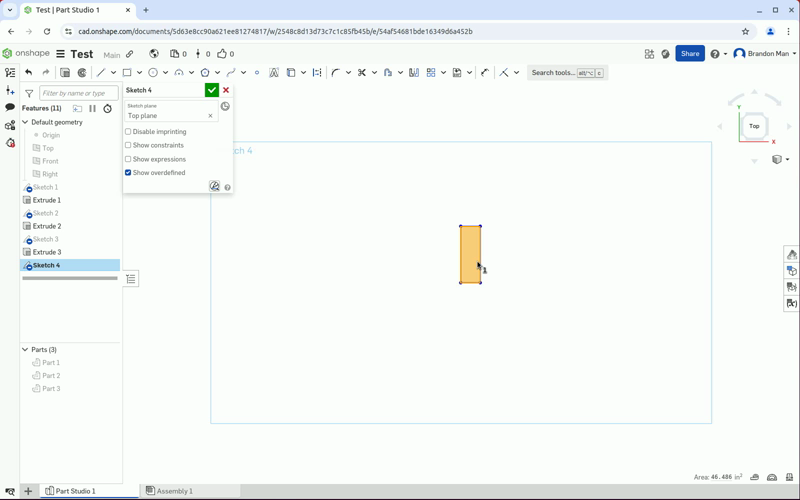
mouse_move(73, 352)
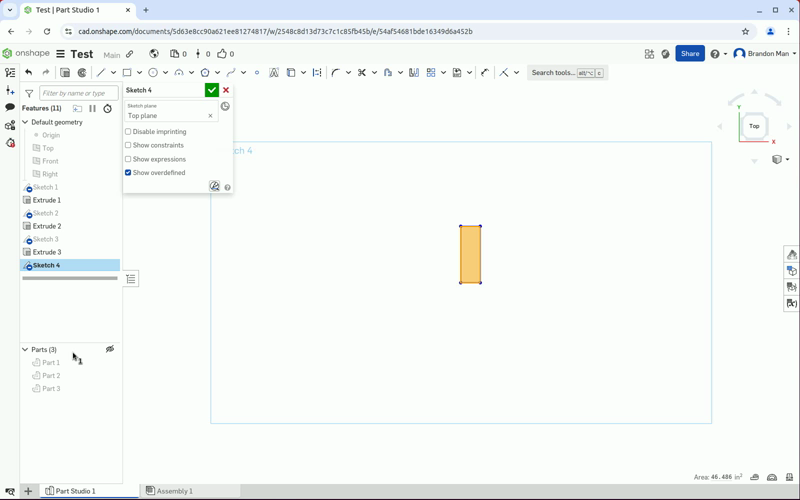
key(shift+y)
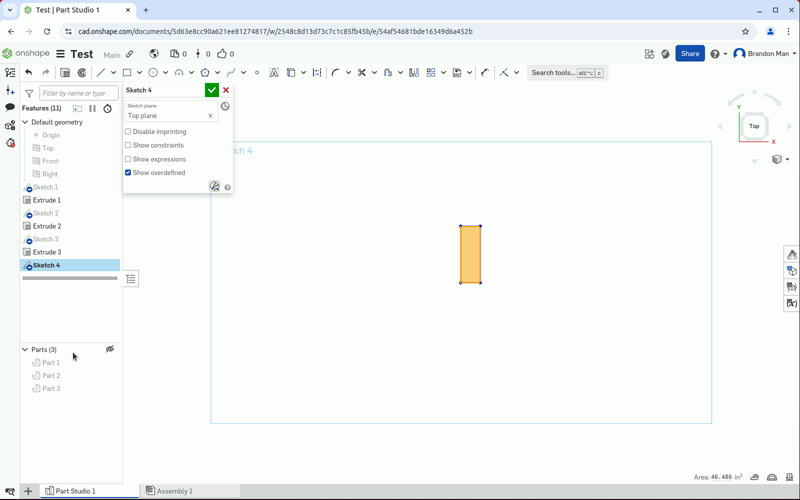
key(shift+e)
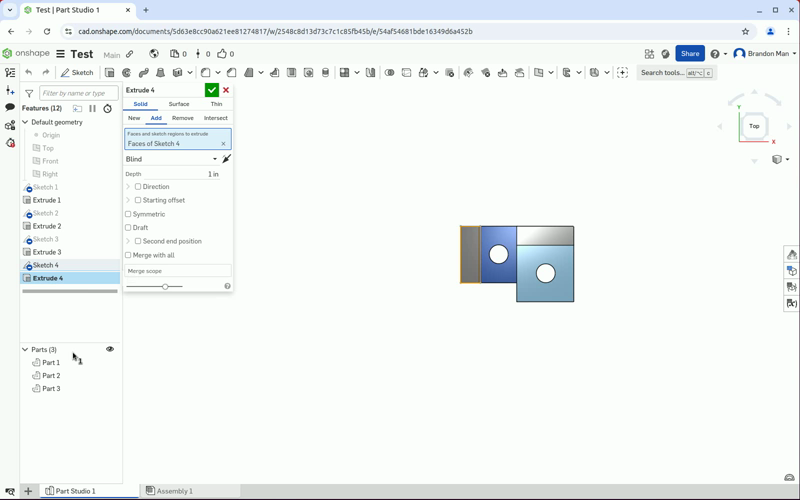
mouse_move(143, 106)
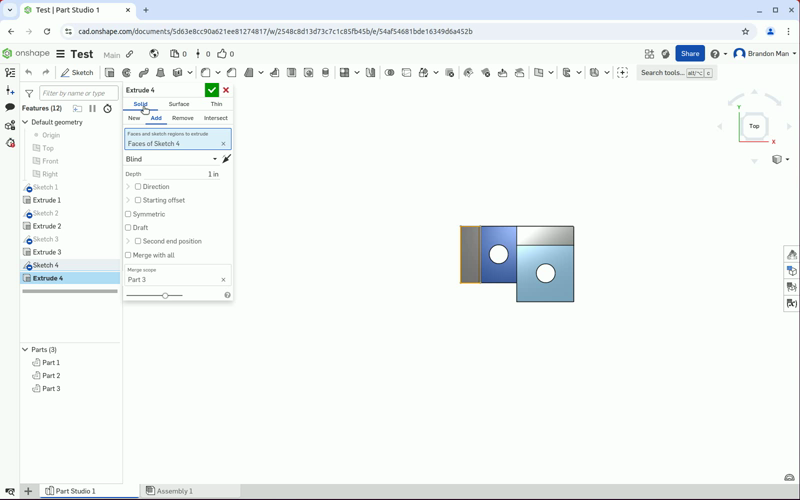
click(143, 106)
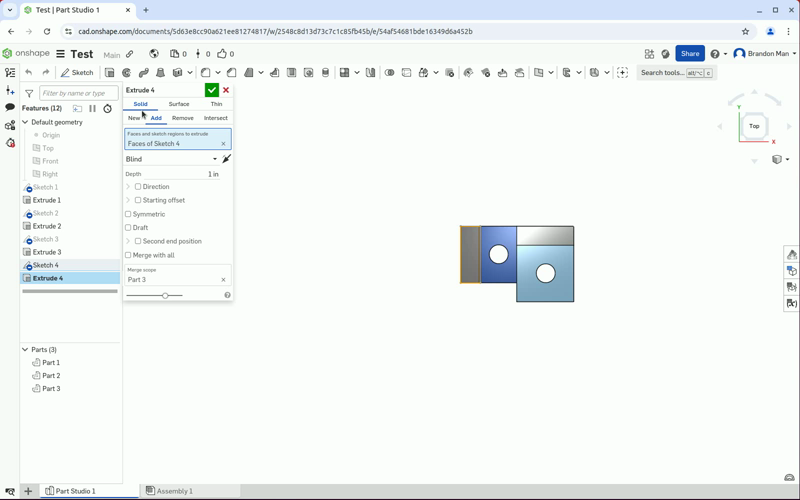
mouse_move(137, 120)
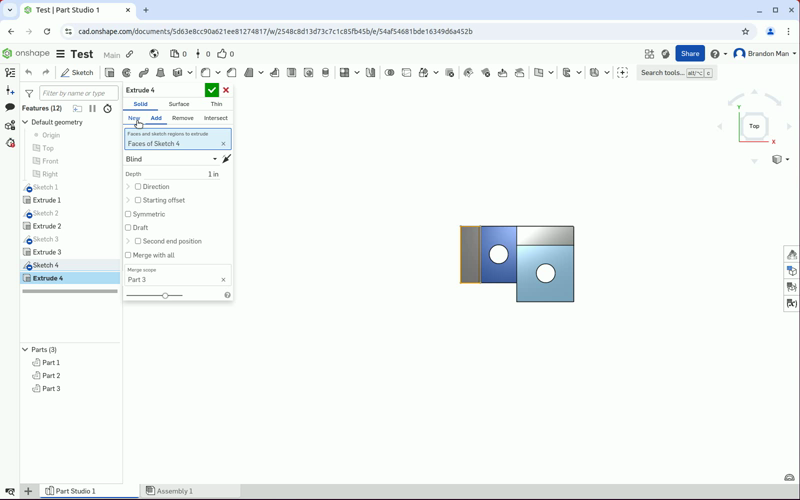
click(137, 120)
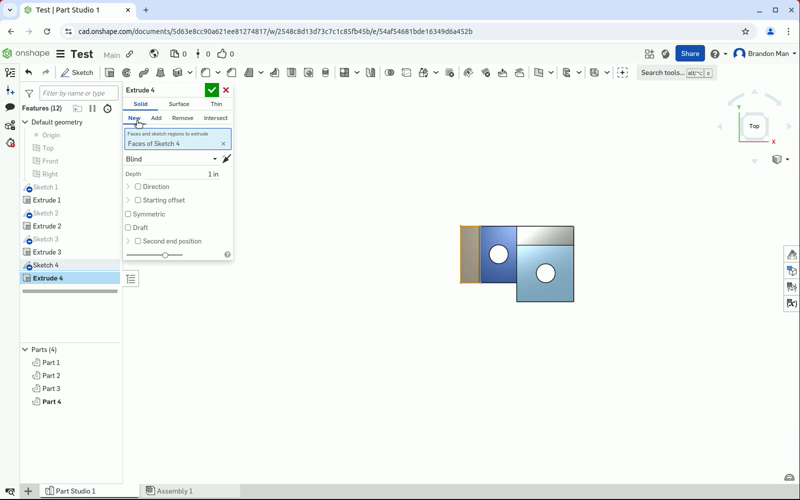
key(tab, 4)
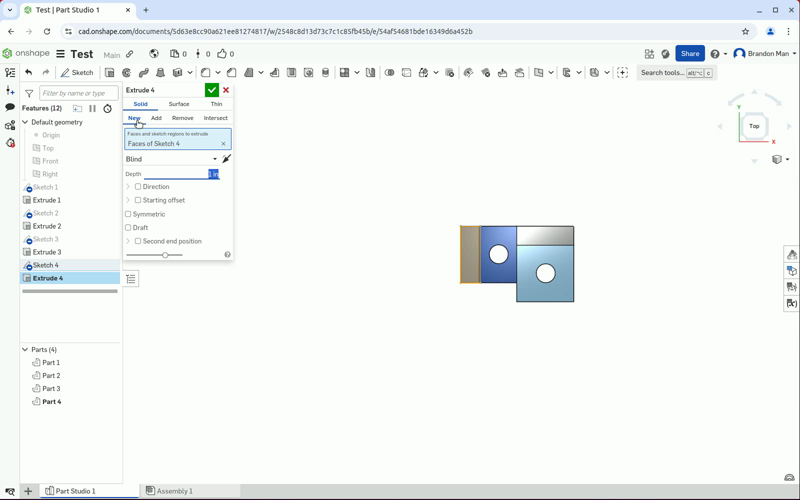
text(-7.702)
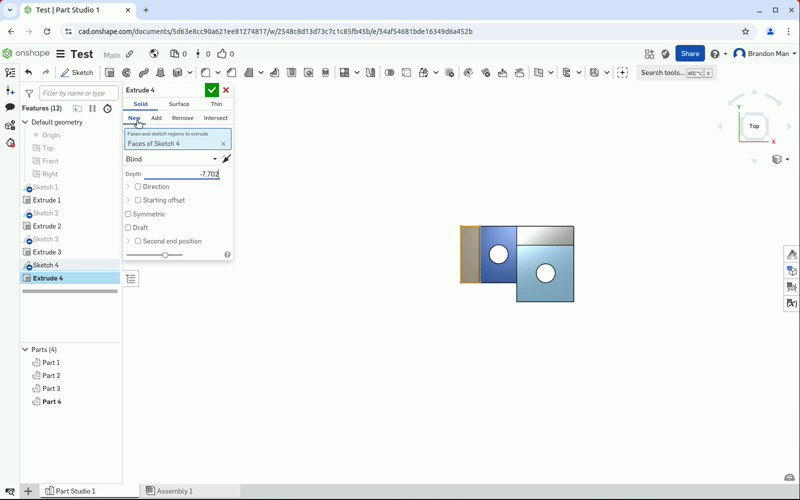
key(tab, 3)
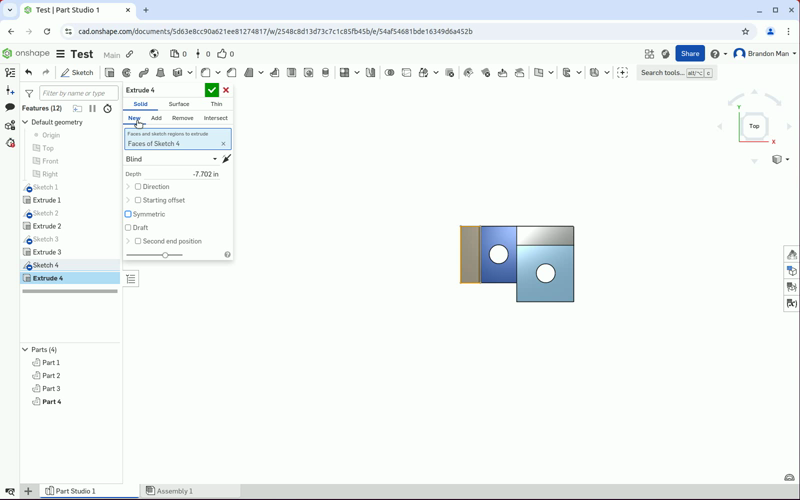
key(space)
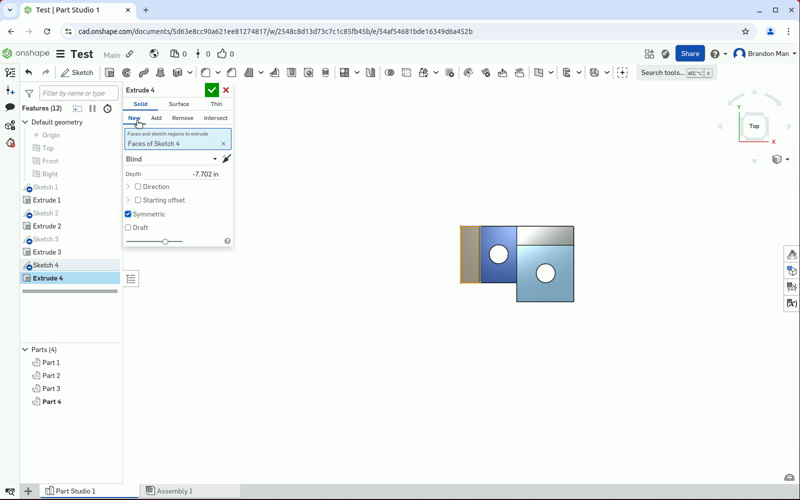
key(enter)
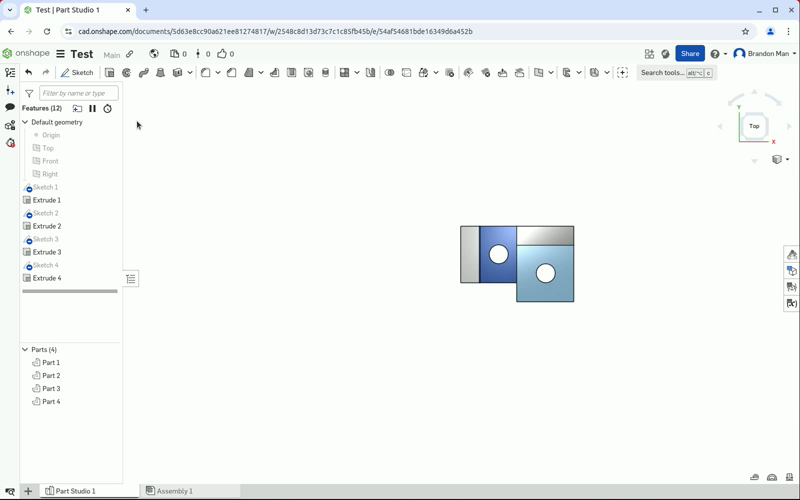
key(shift+h)
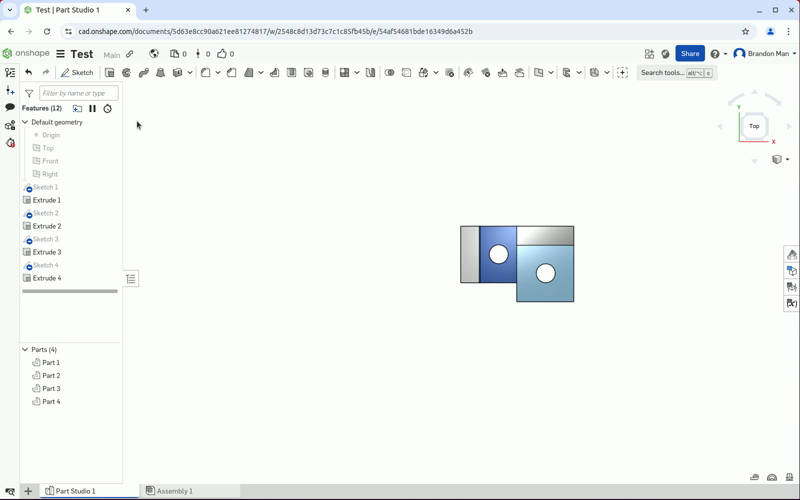
key(shift+h)
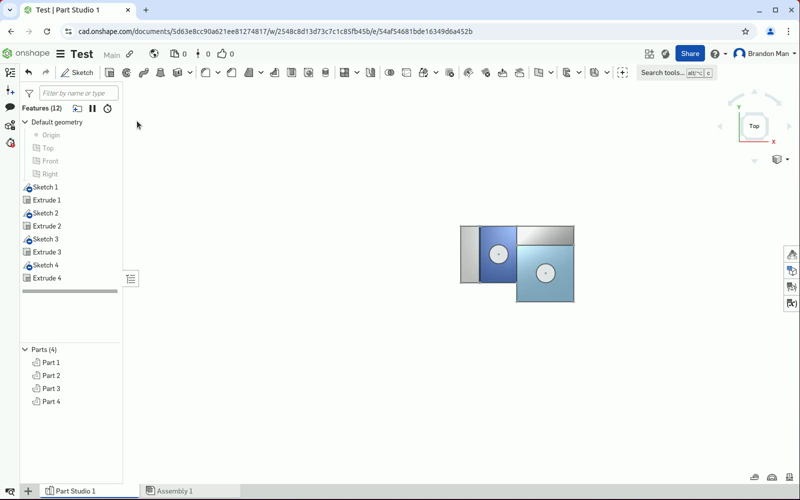
key(shift+7)
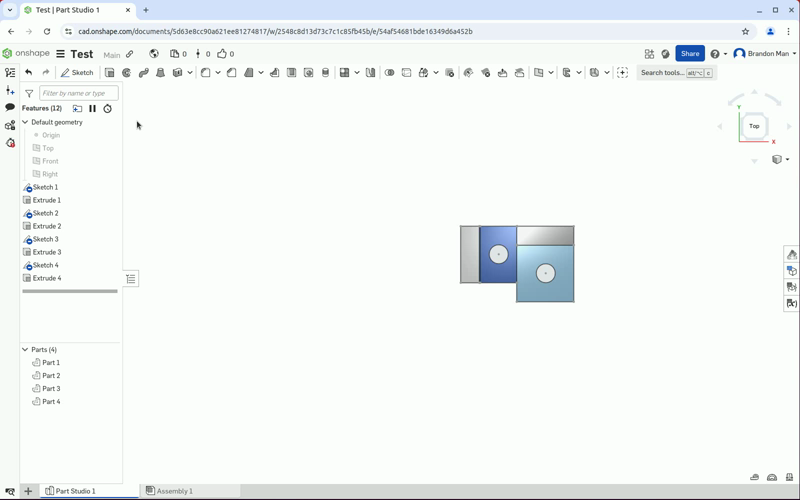
key(up, 3)
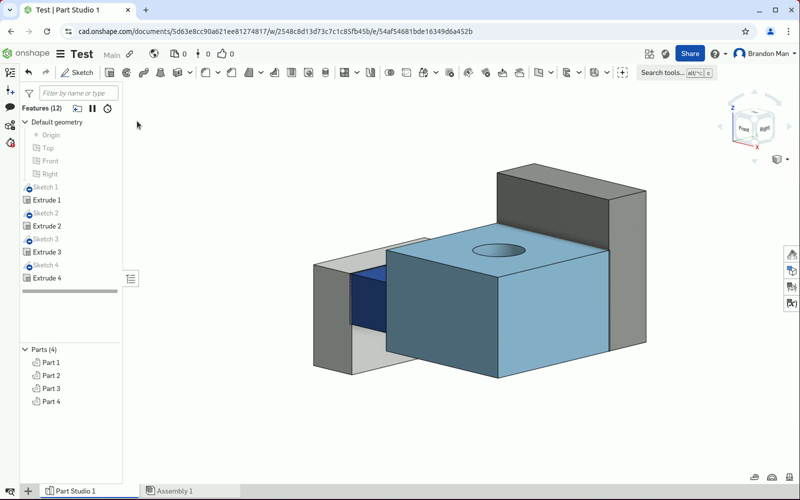
key(left, 3)
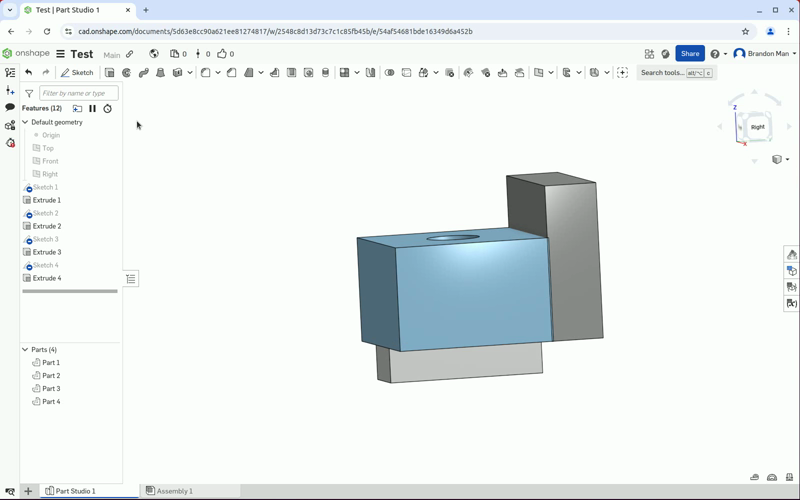
key(right, 3)
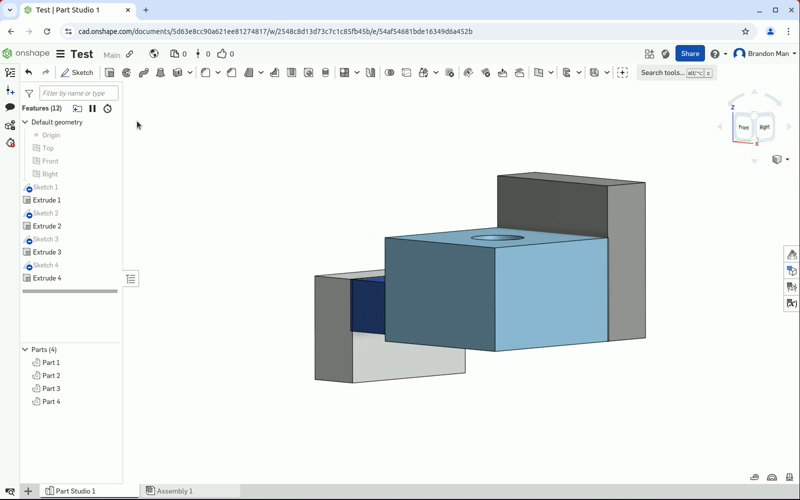
key(down, 3)
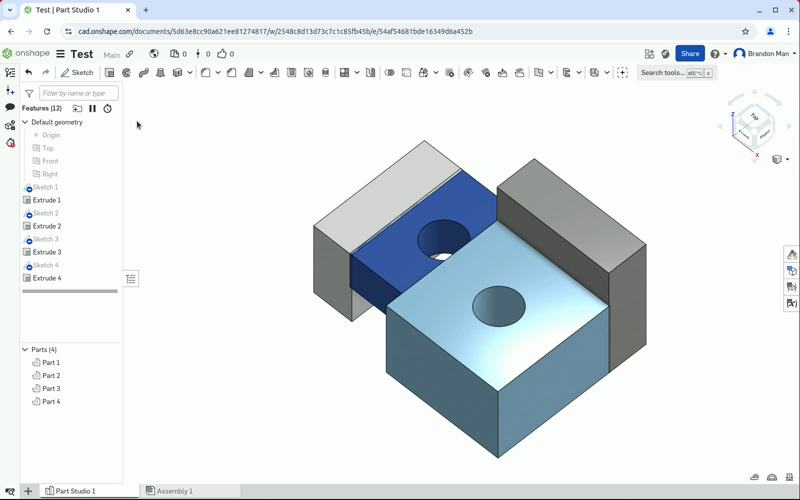
mouse_move(73, 189)
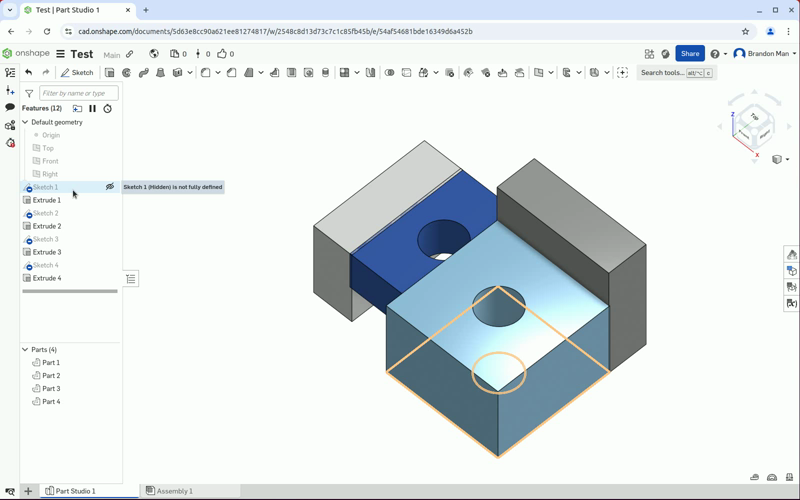
click(73, 189)